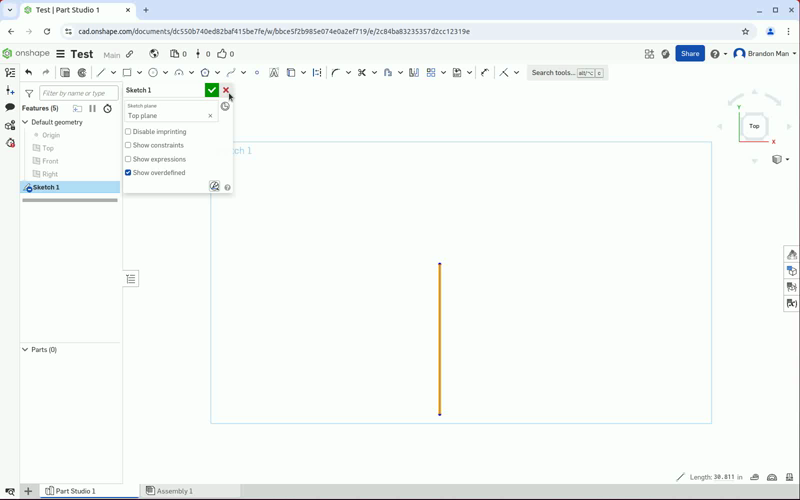
key(shift+h)
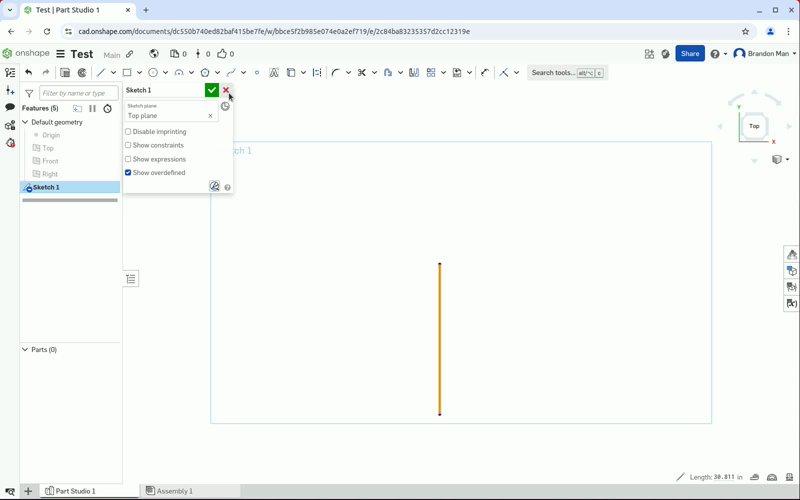
key(shift+s)
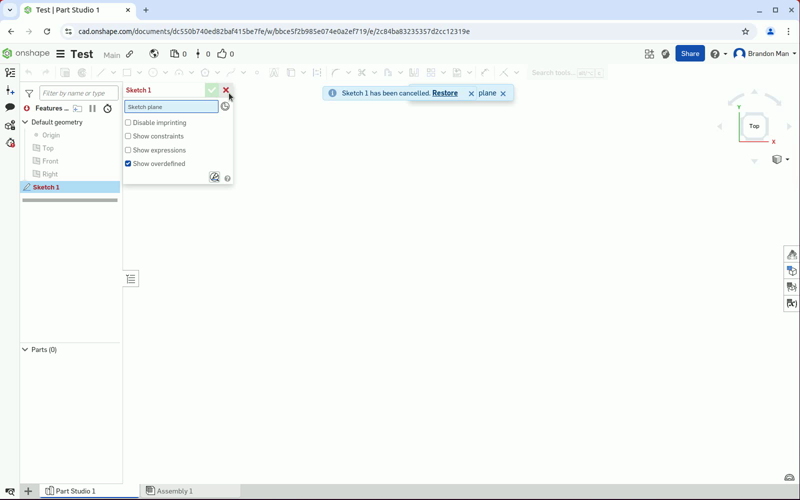
mouse_move(73, 150)
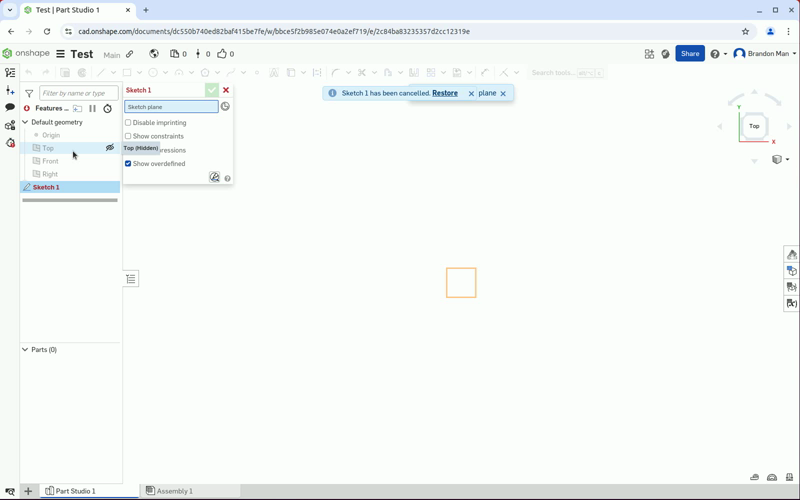
click(73, 150)
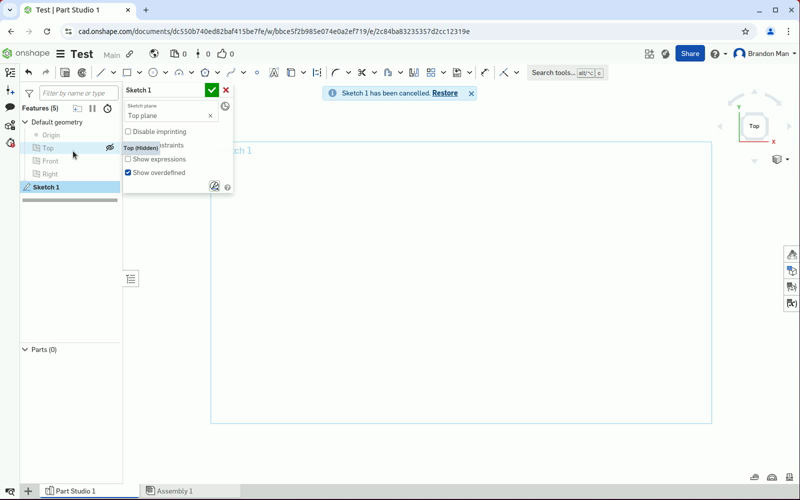
mouse_move(73, 352)
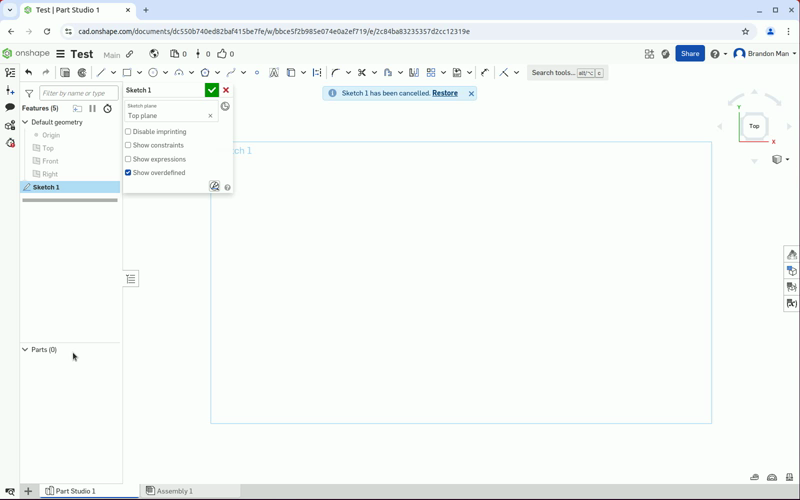
key(y)
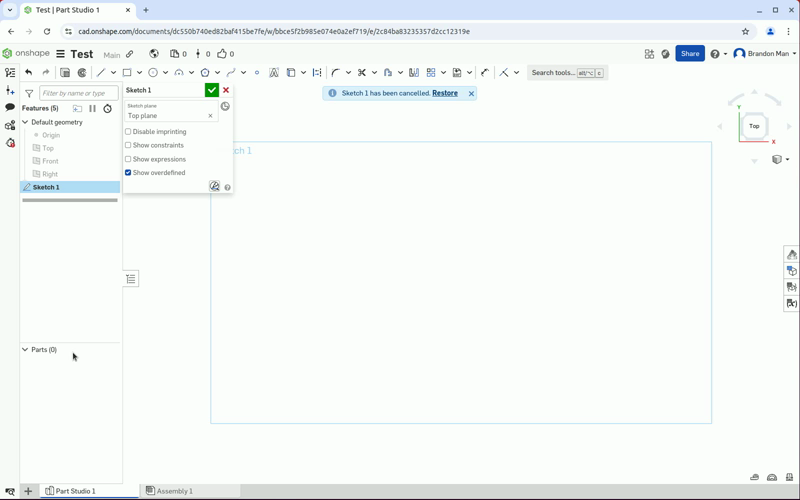
key(a)
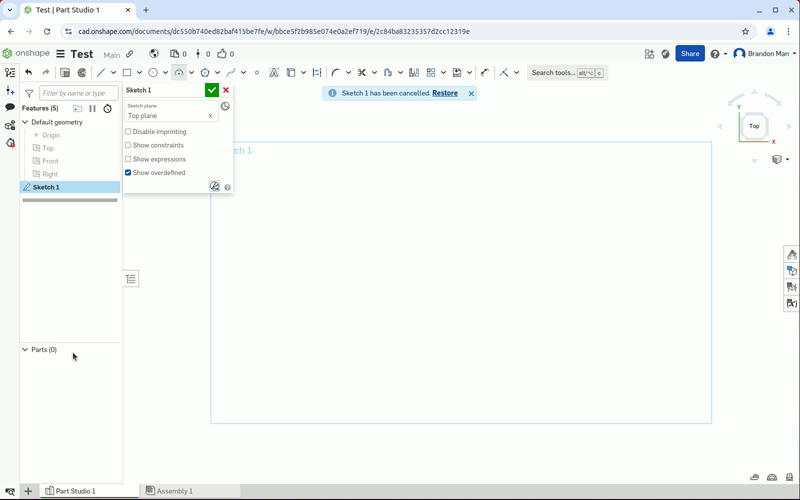
key_down(shift)
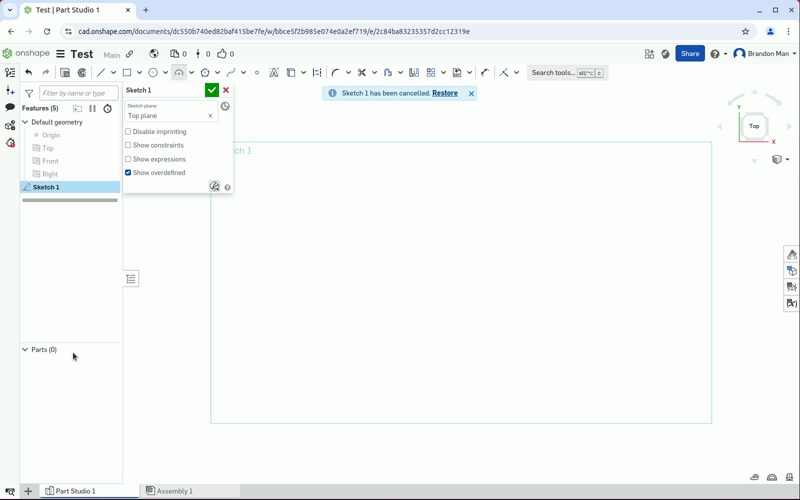
mouse_move(429, 292)
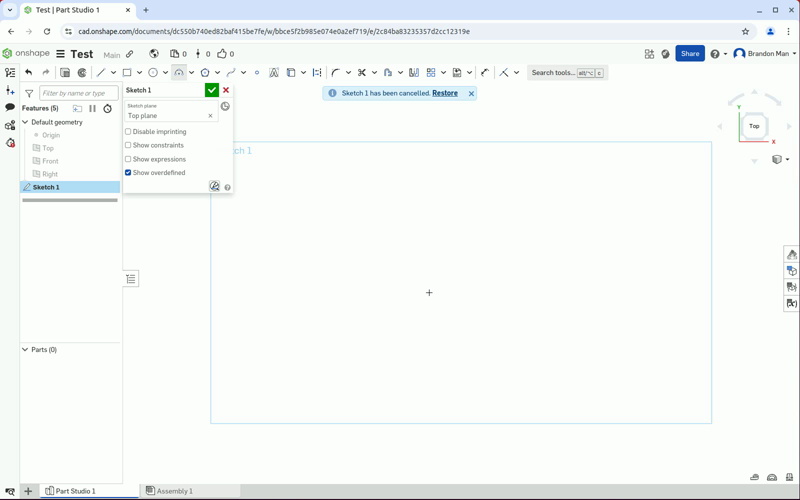
click(429, 292)
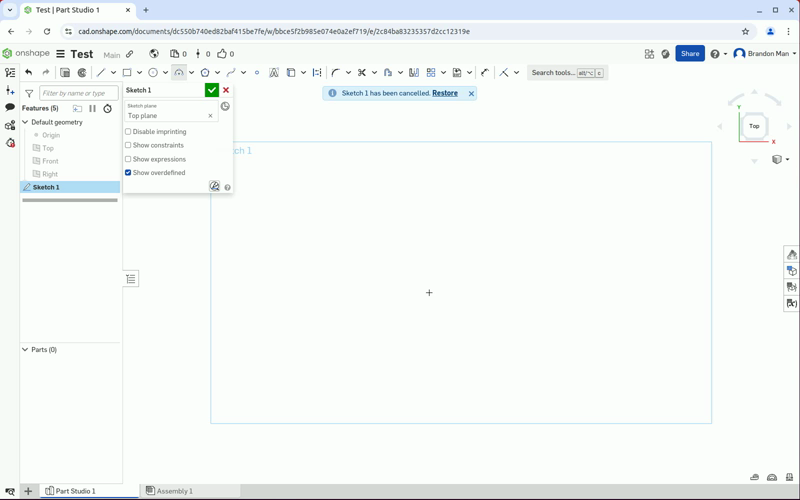
key_up(shift)
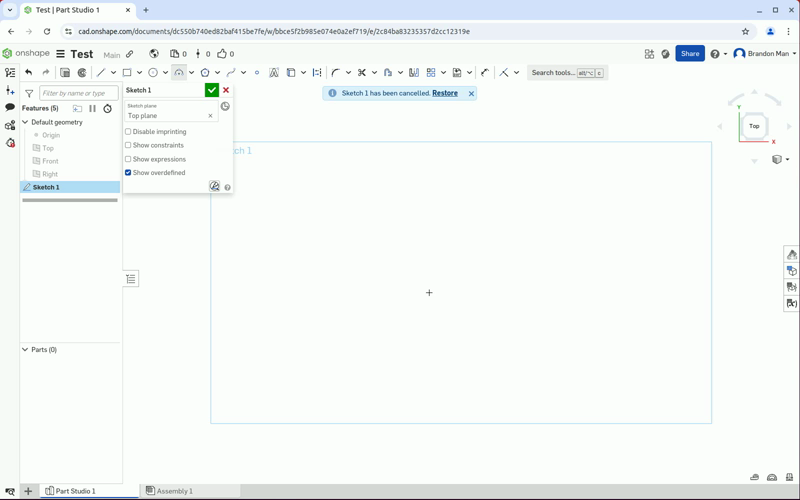
key_down(shift)
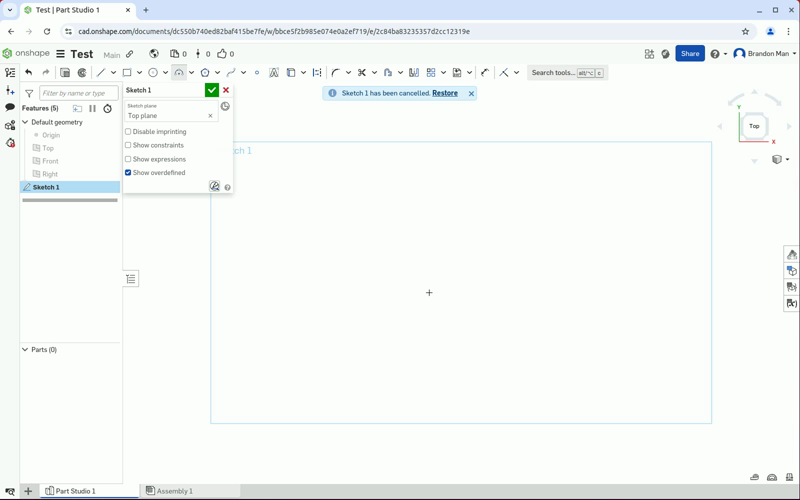
mouse_move(461, 394)
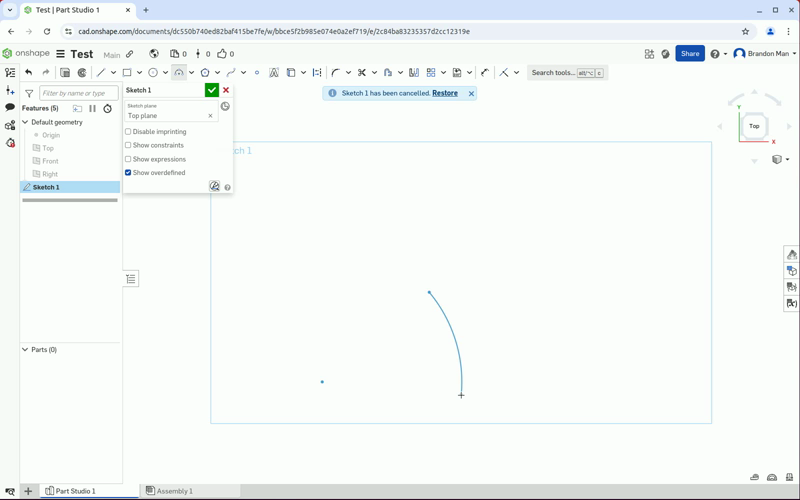
click(461, 394)
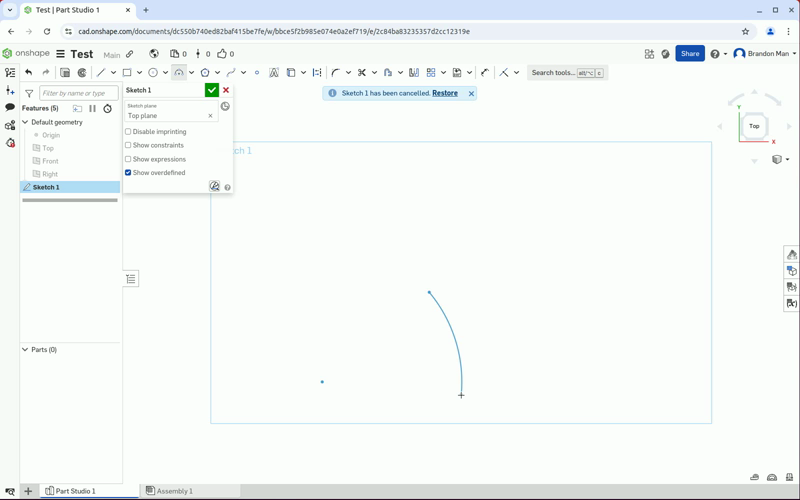
mouse_move(407, 355)
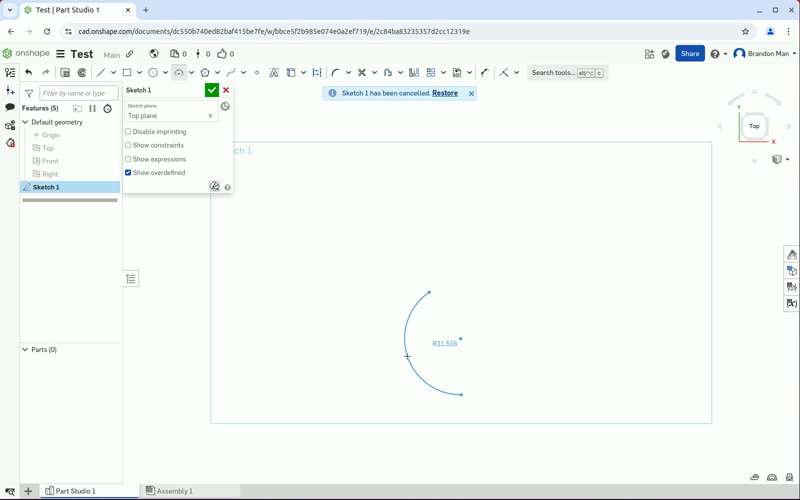
click(407, 355)
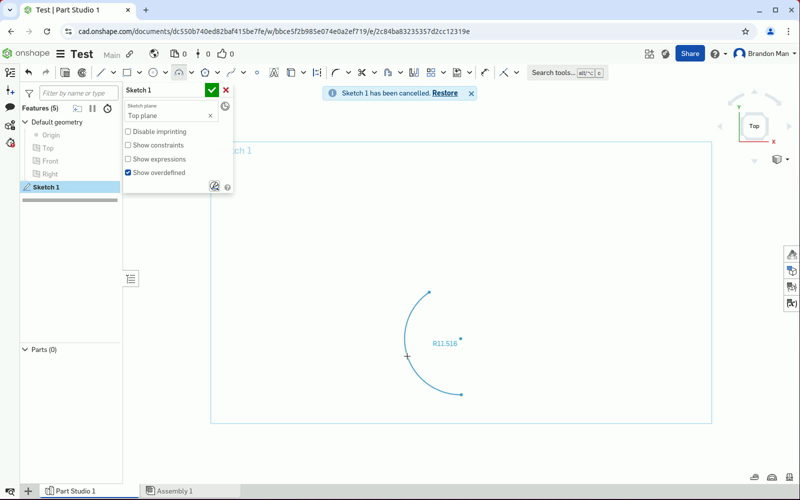
key_up(shift)
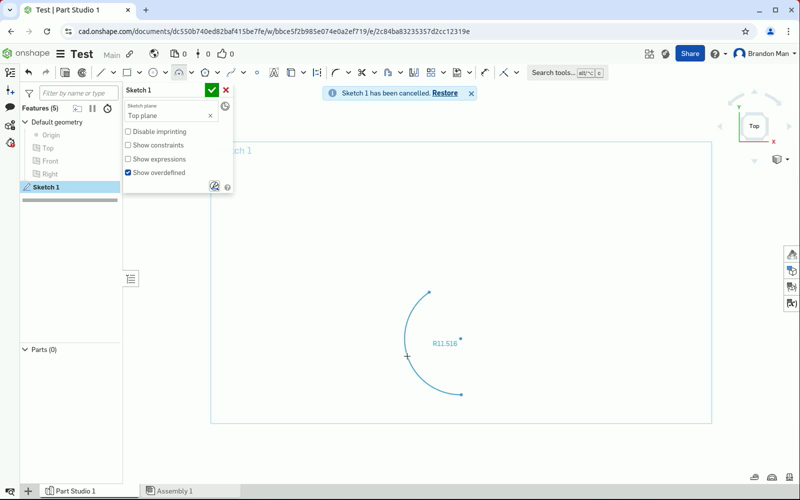
mouse_move(461, 394)
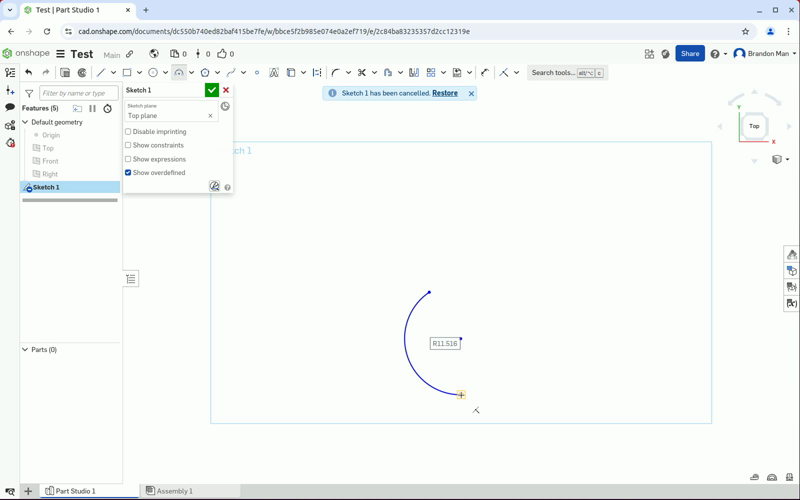
click(461, 394)
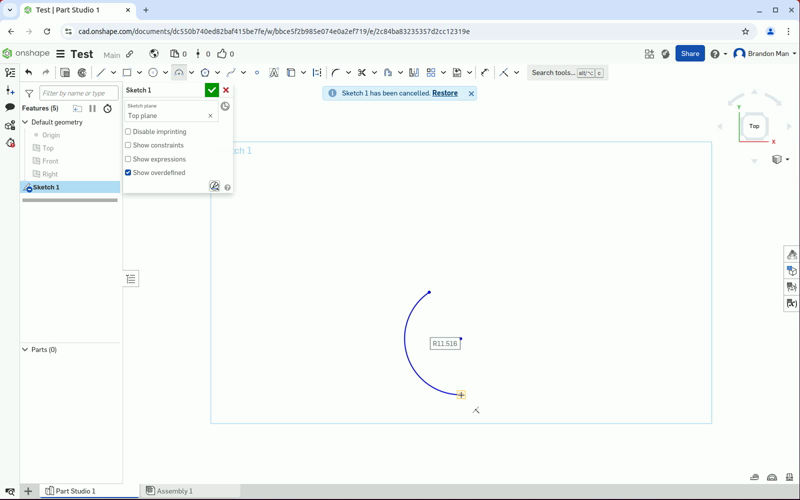
key_down(shift)
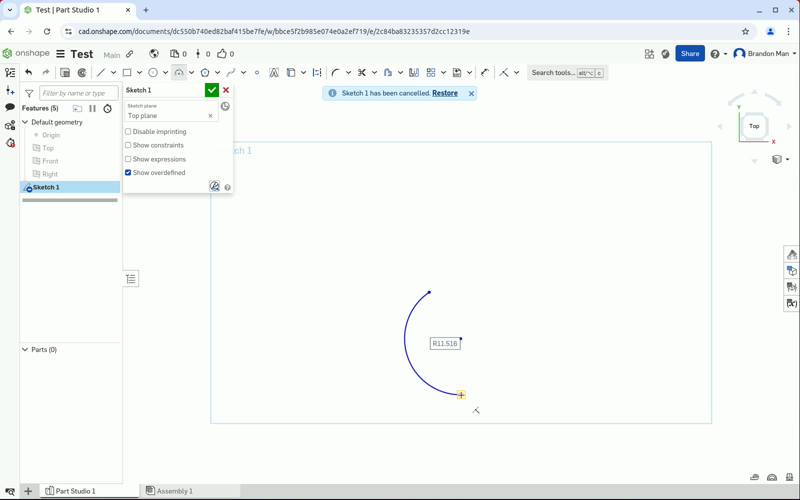
mouse_move(461, 170)
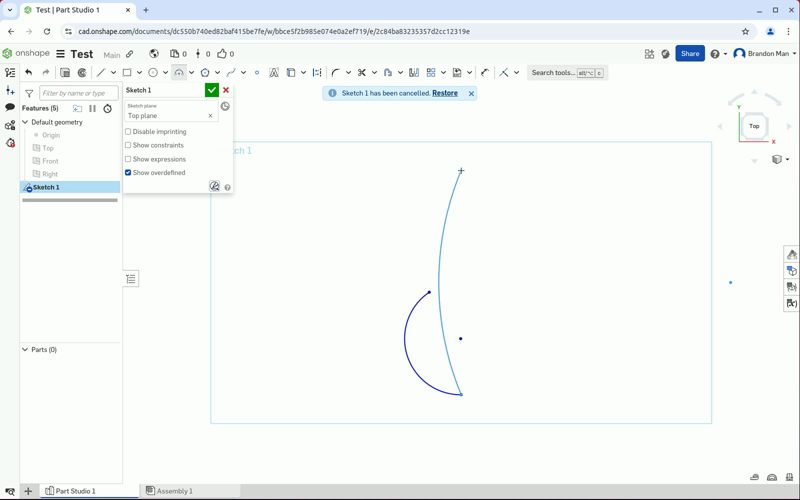
click(461, 170)
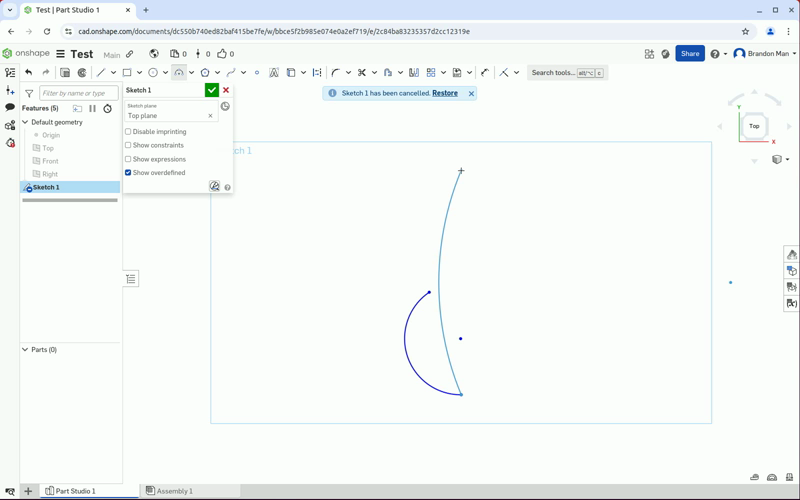
mouse_move(348, 282)
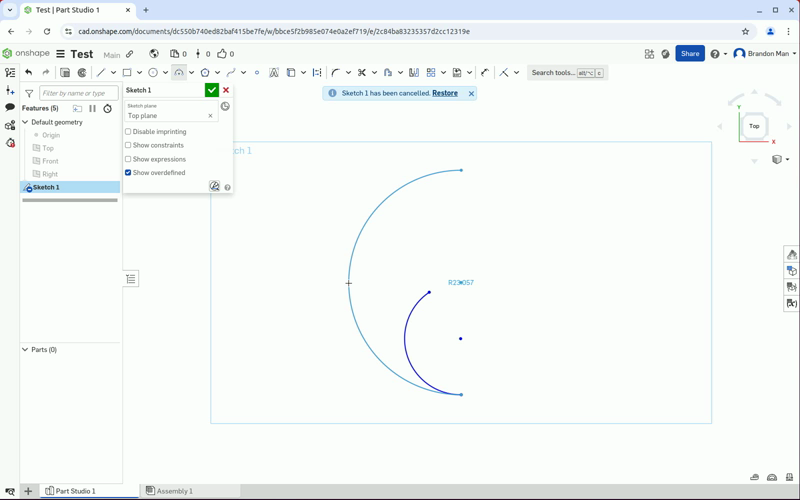
click(348, 282)
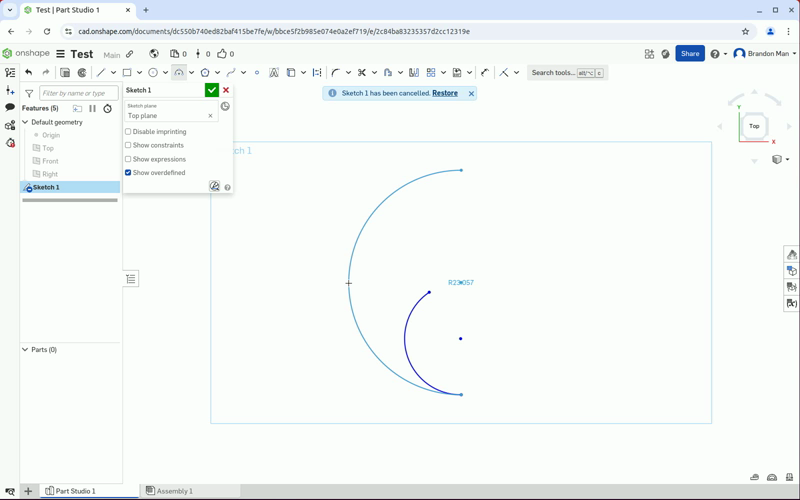
key_up(shift)
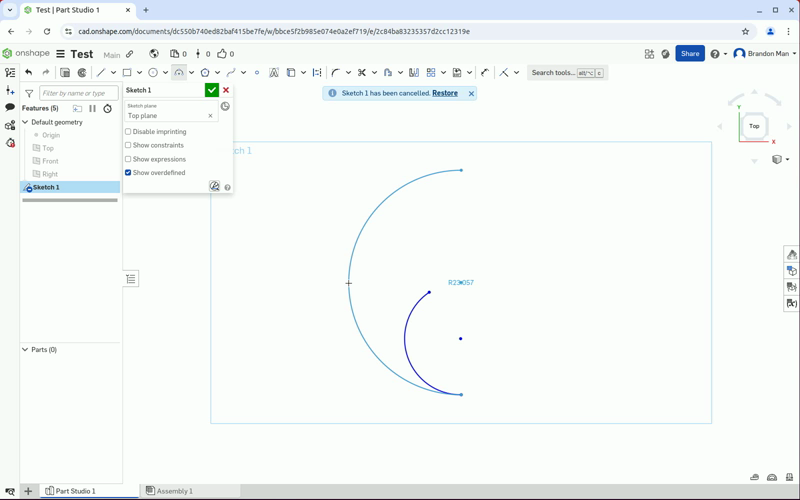
mouse_move(461, 170)
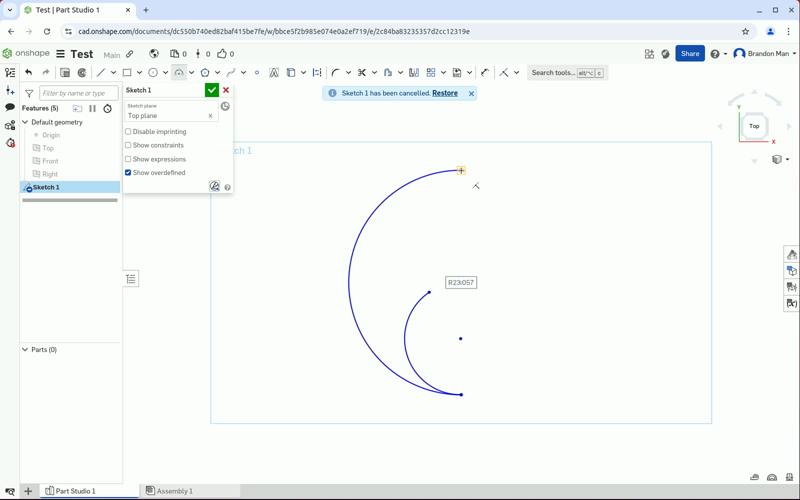
click(461, 170)
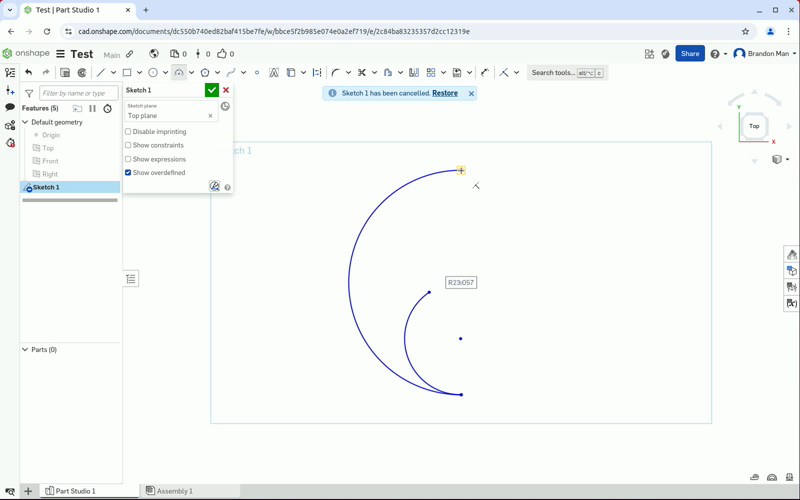
key_down(shift)
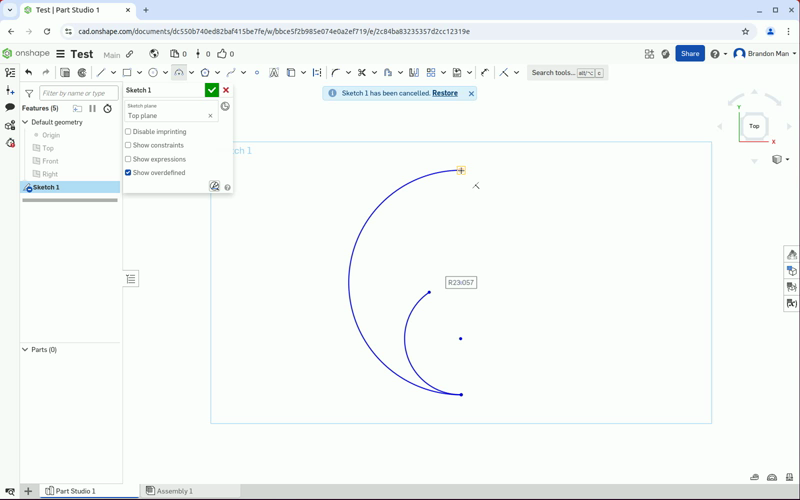
mouse_move(492, 273)
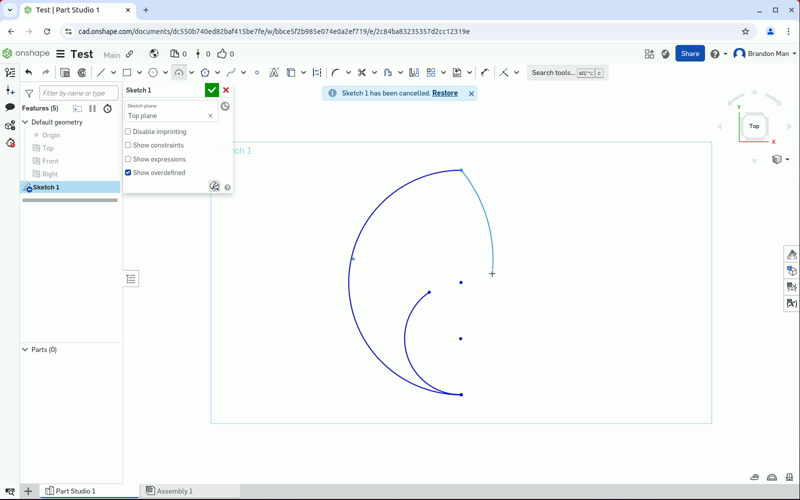
click(492, 273)
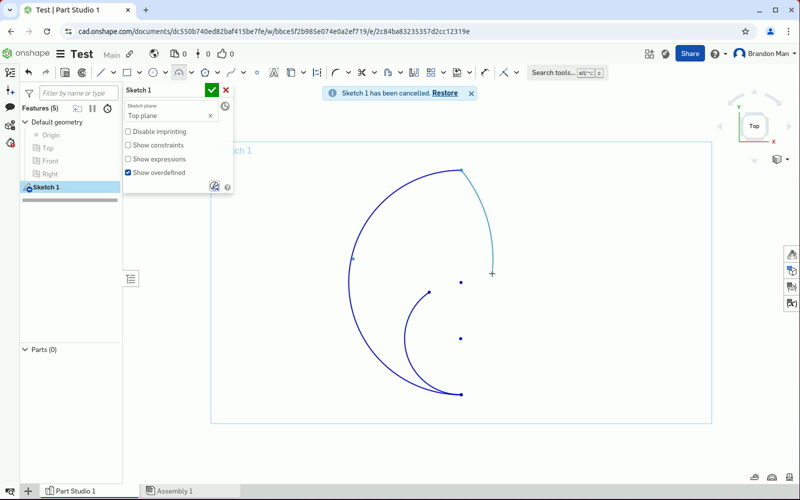
mouse_move(514, 210)
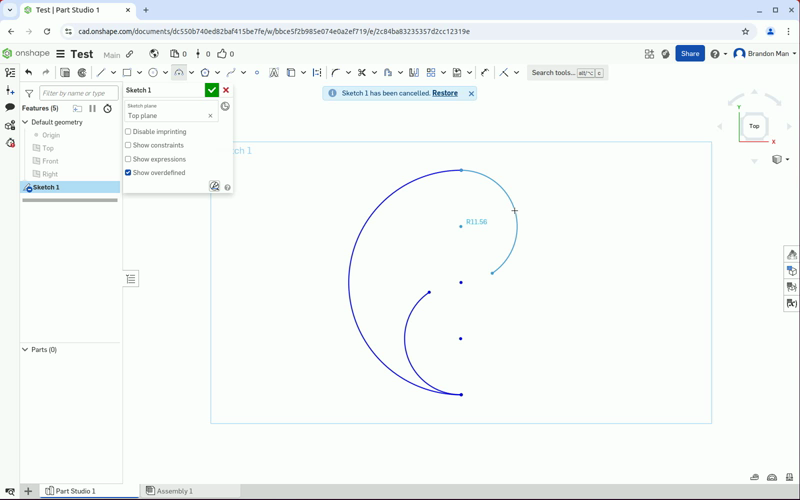
click(514, 210)
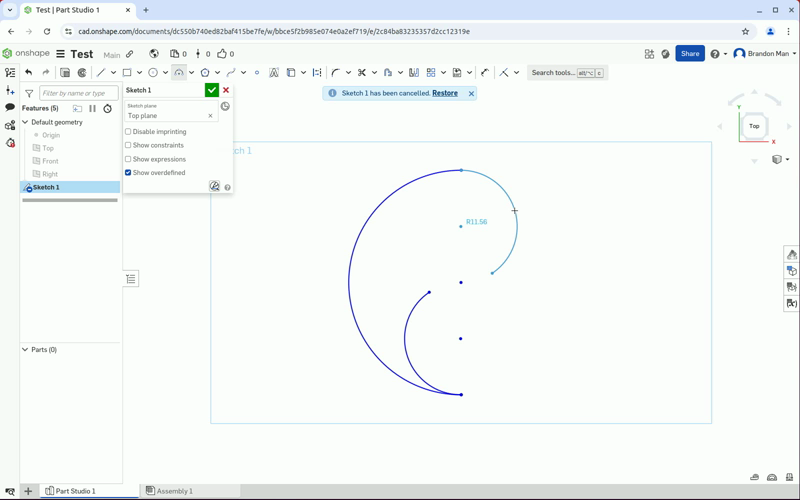
key_up(shift)
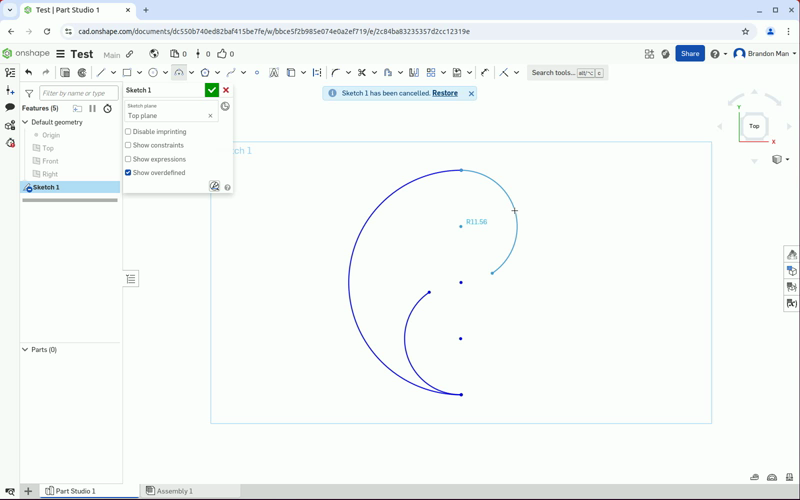
mouse_move(492, 273)
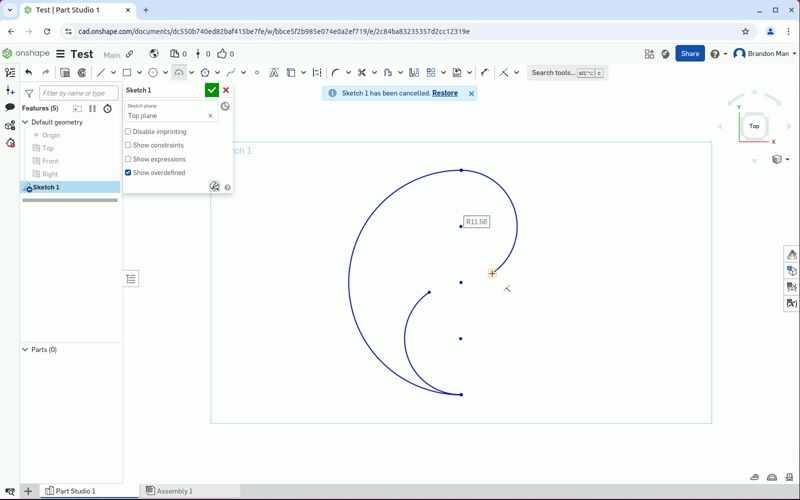
click(492, 273)
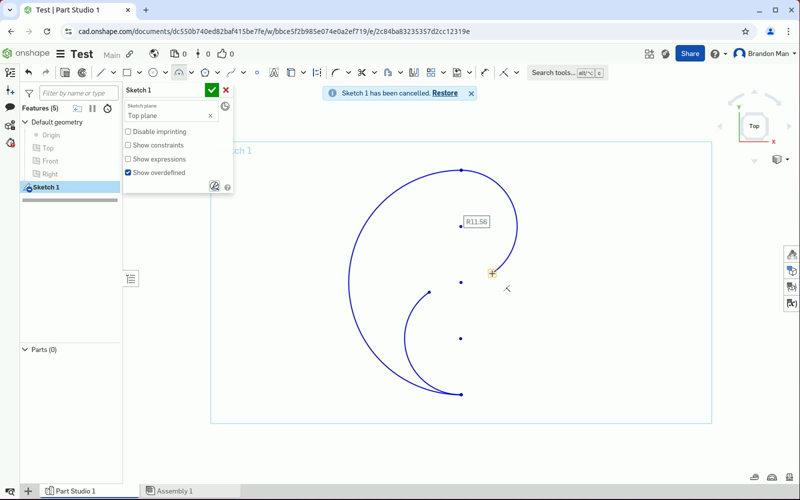
mouse_move(429, 292)
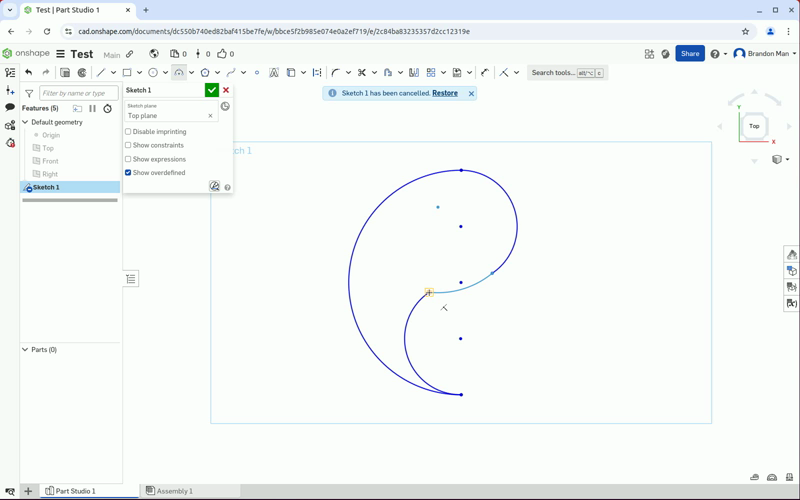
click(429, 292)
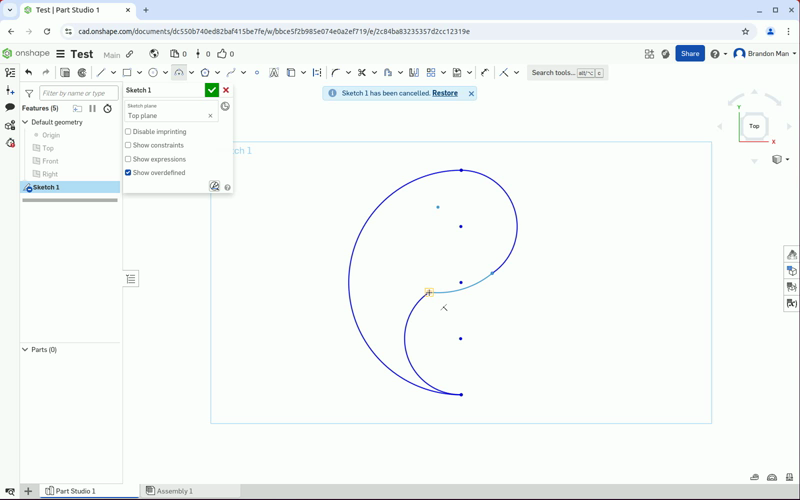
key_down(shift)
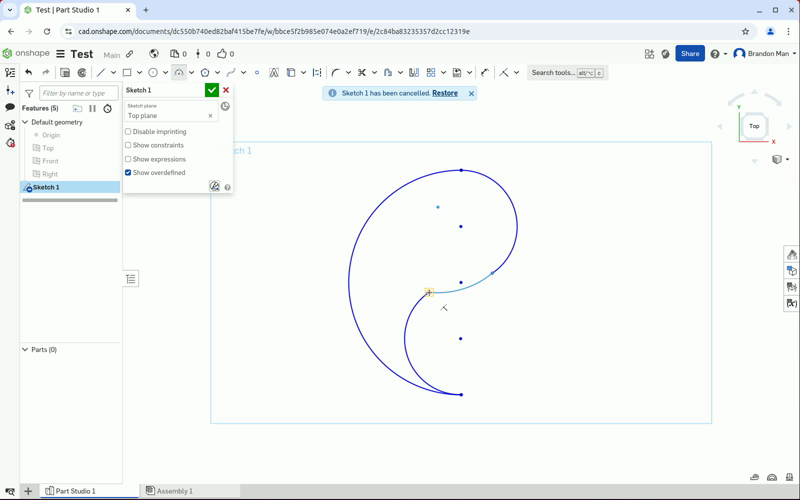
mouse_move(450, 251)
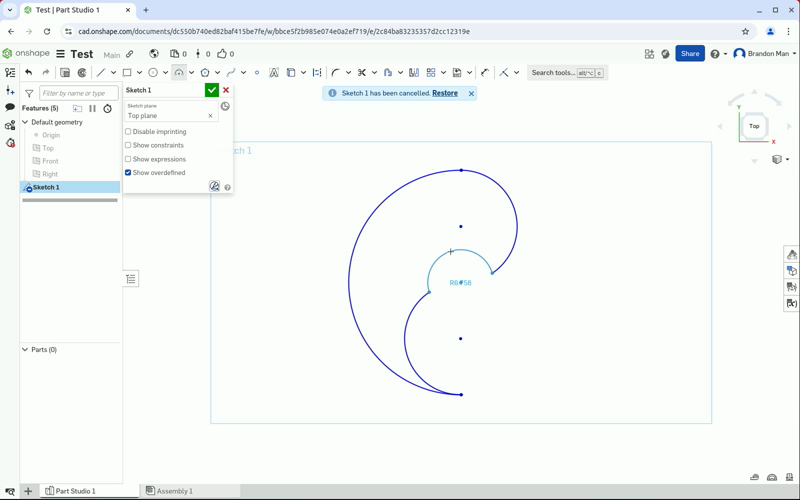
click(450, 251)
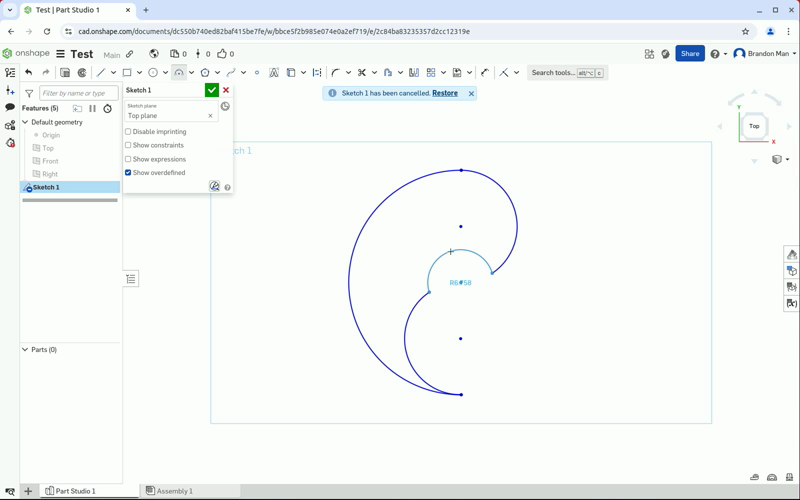
key_up(shift)
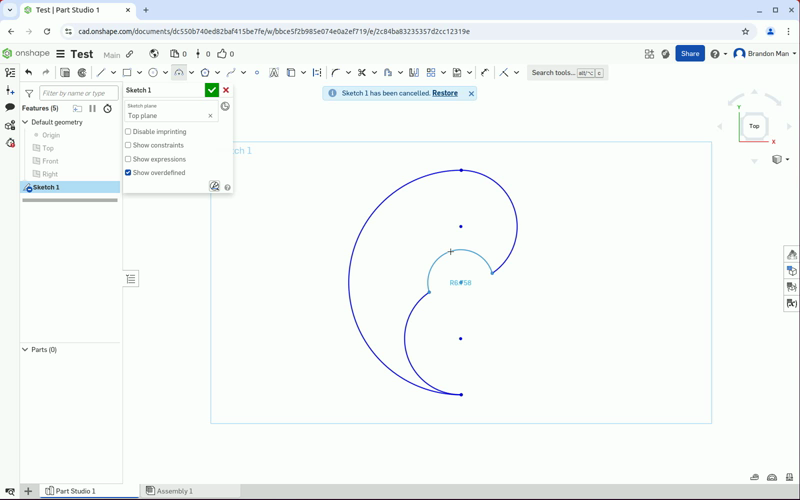
key(esc)
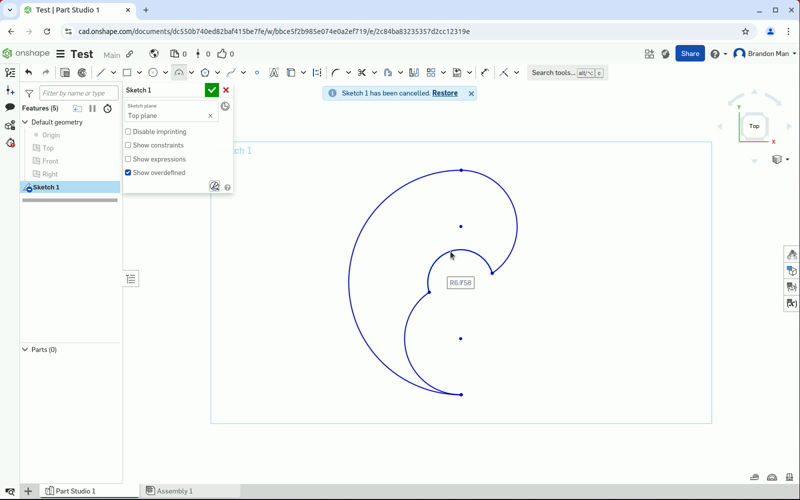
key(c)
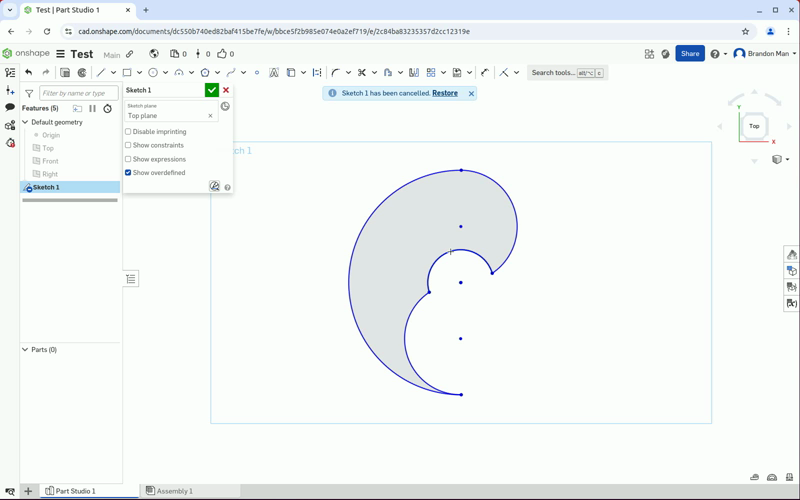
key_down(shift)
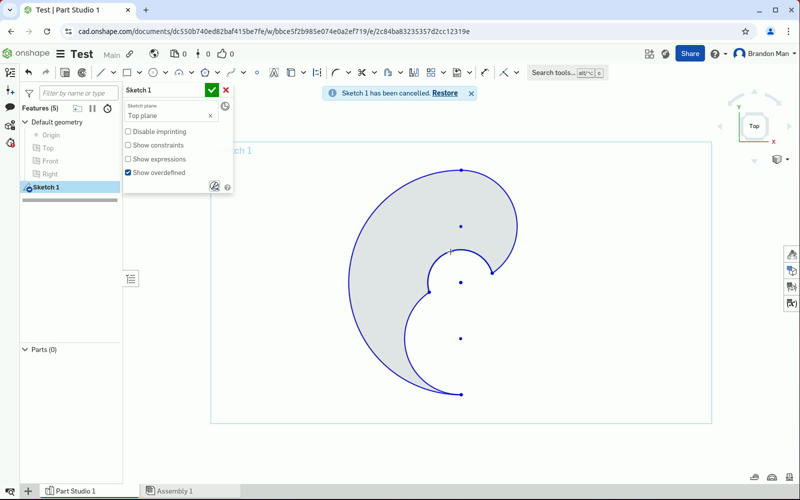
mouse_move(461, 226)
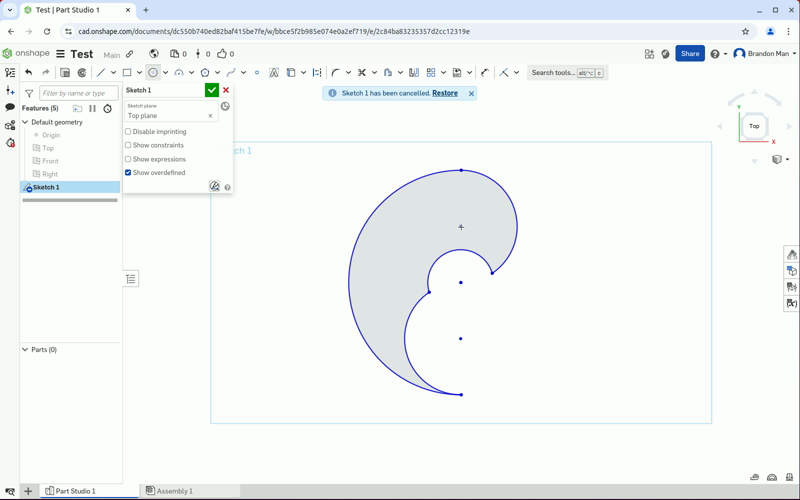
click(461, 226)
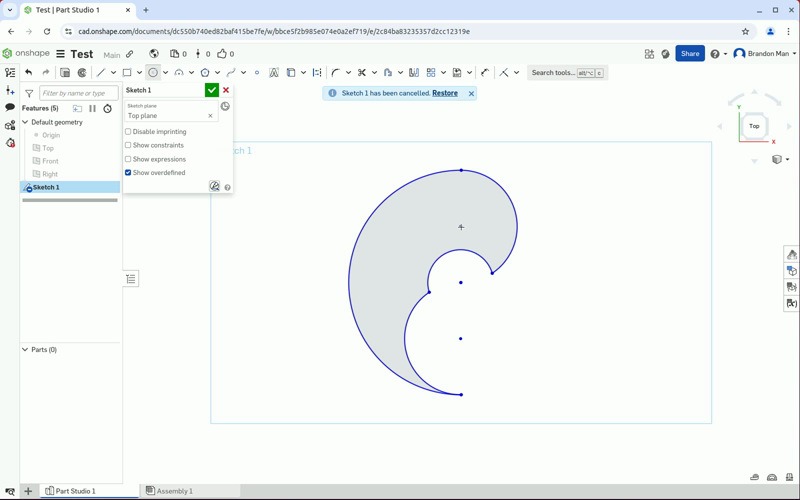
key_up(shift)
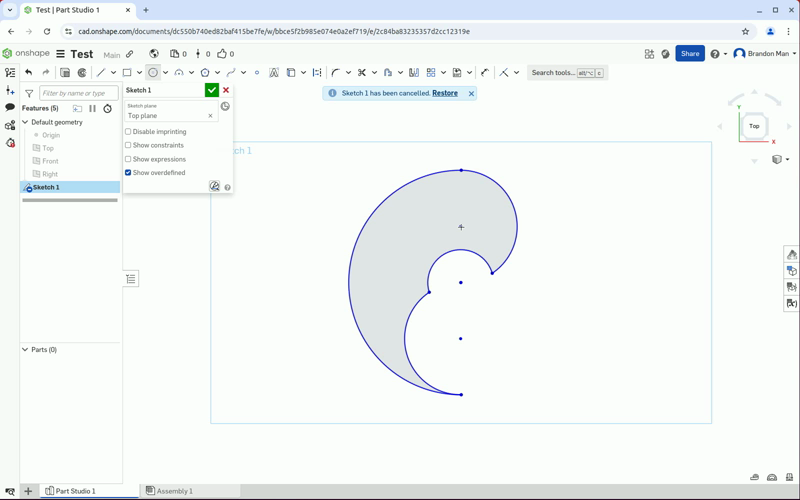
mouse_move(479, 226)
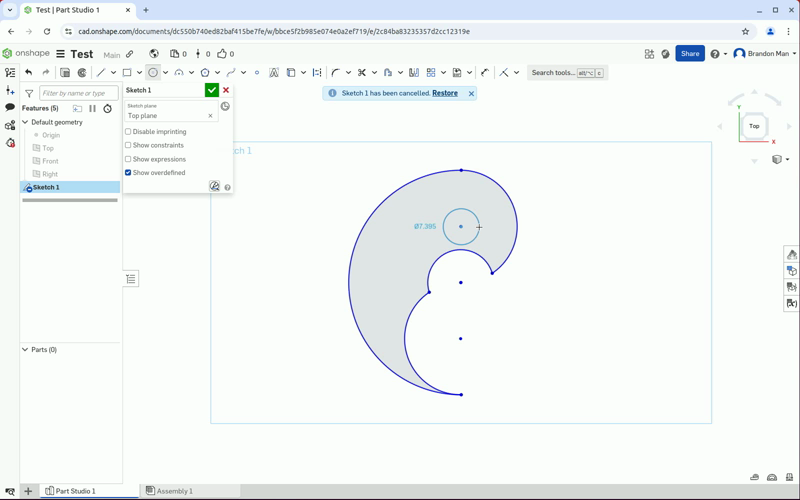
click(479, 226)
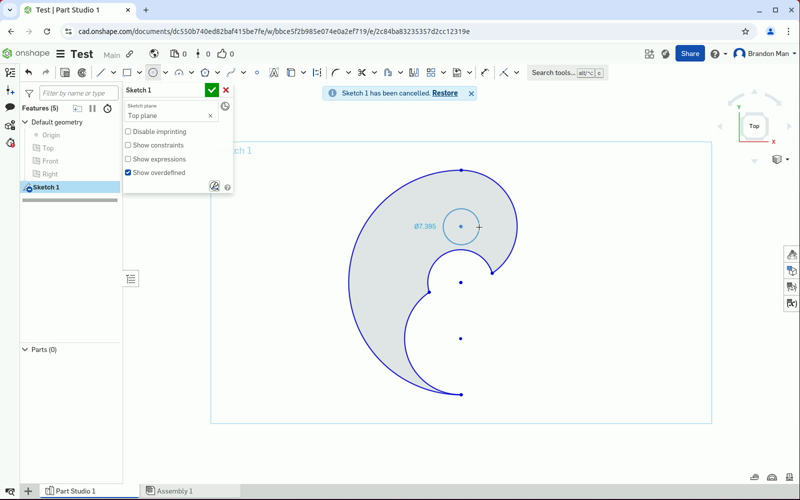
key(esc)
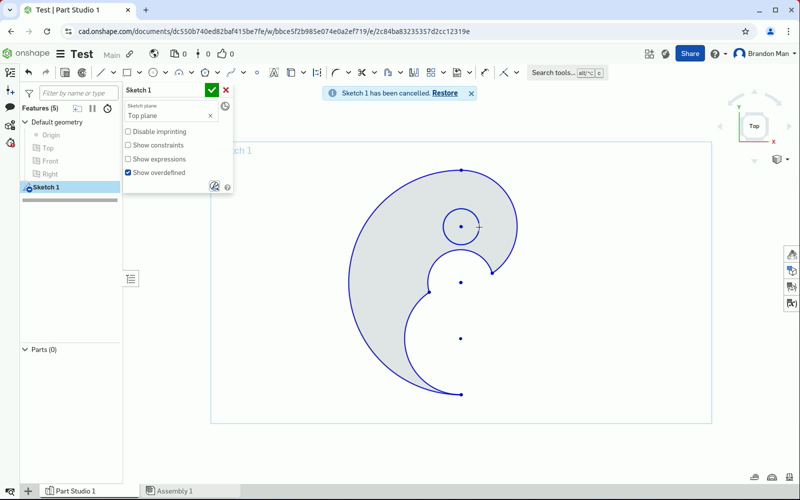
mouse_move(388, 248)
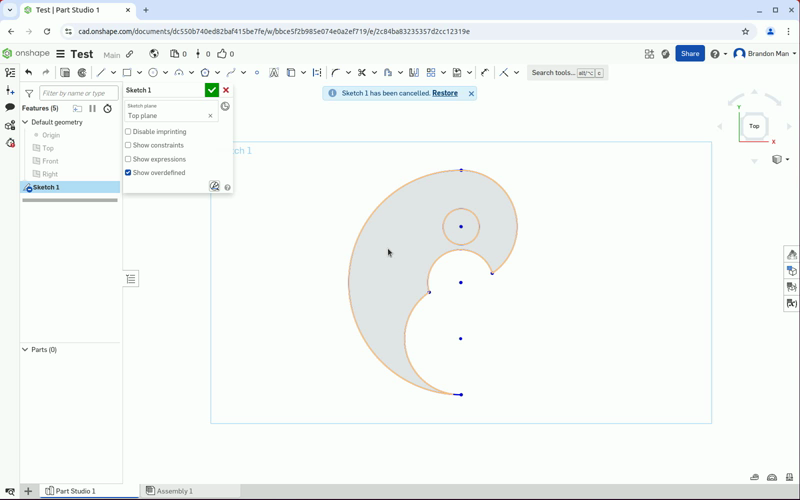
click(388, 248)
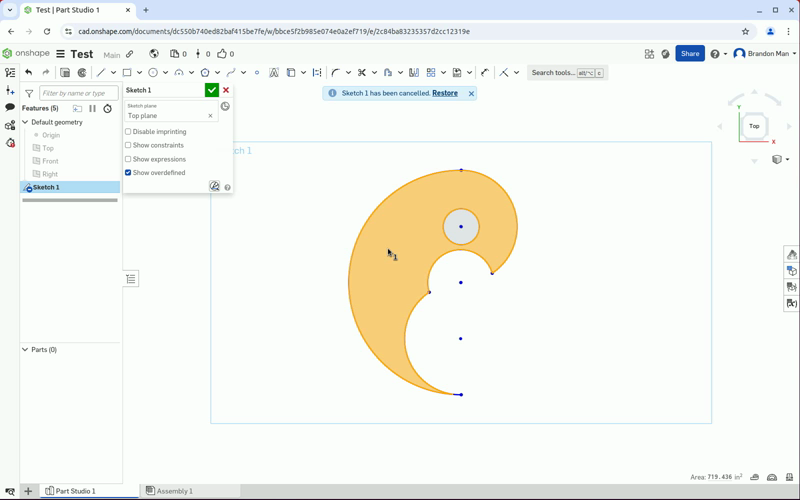
mouse_move(73, 352)
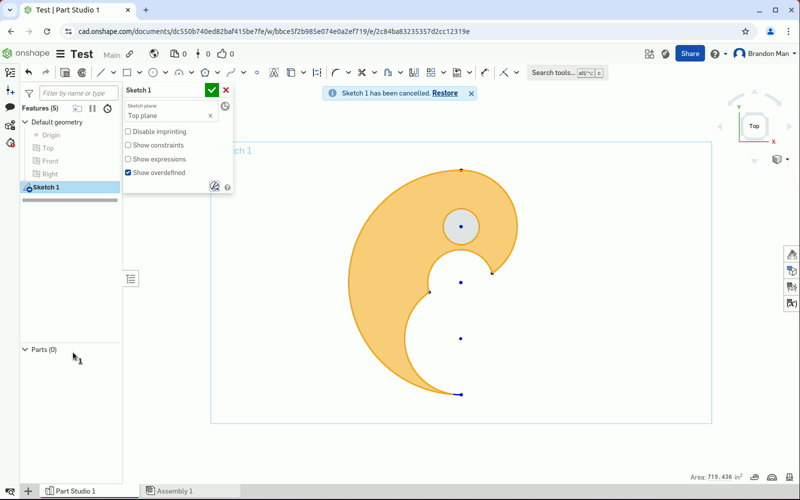
key(shift+y)
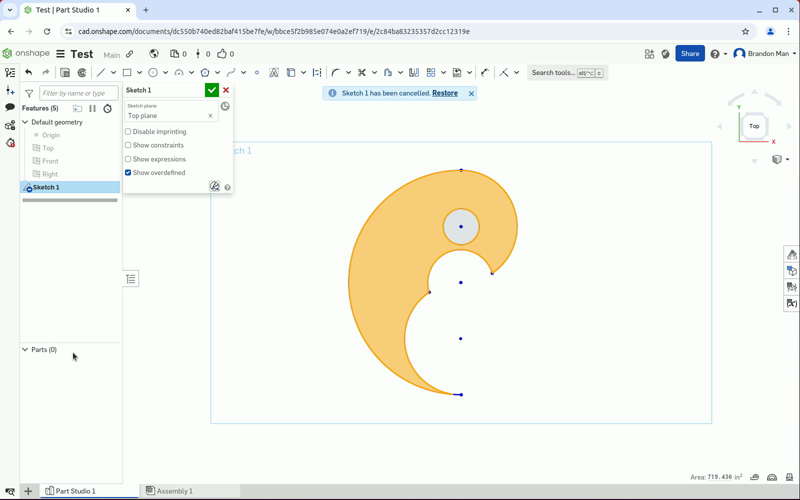
key(shift+e)
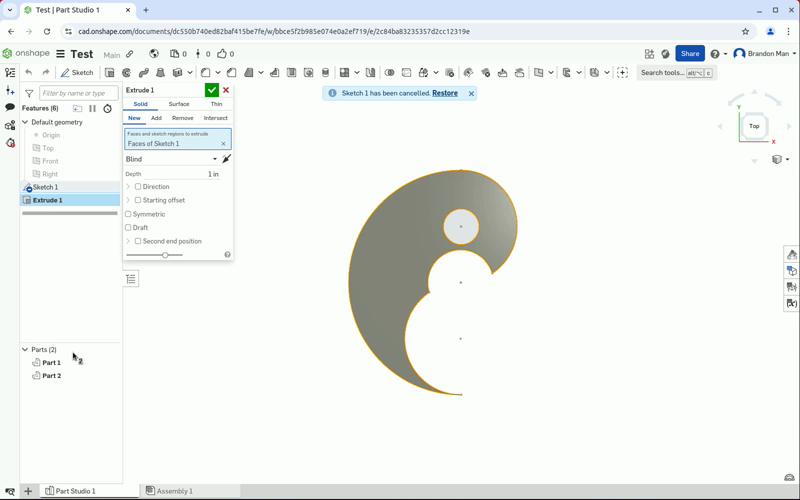
mouse_move(143, 106)
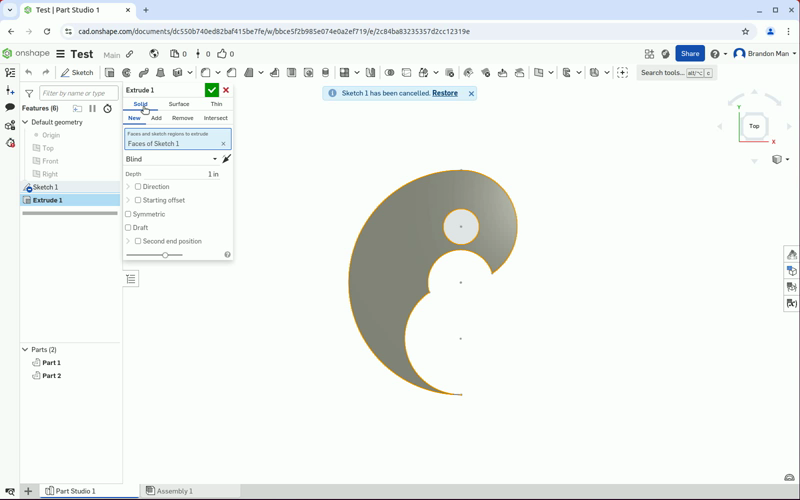
click(143, 106)
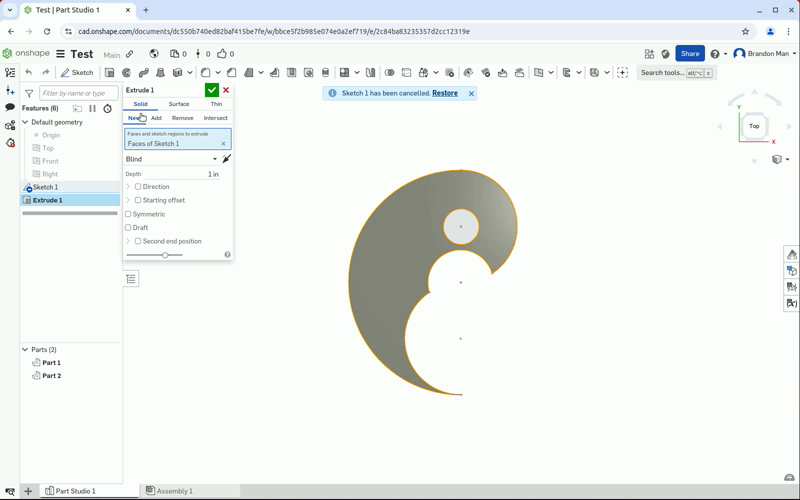
mouse_move(137, 120)
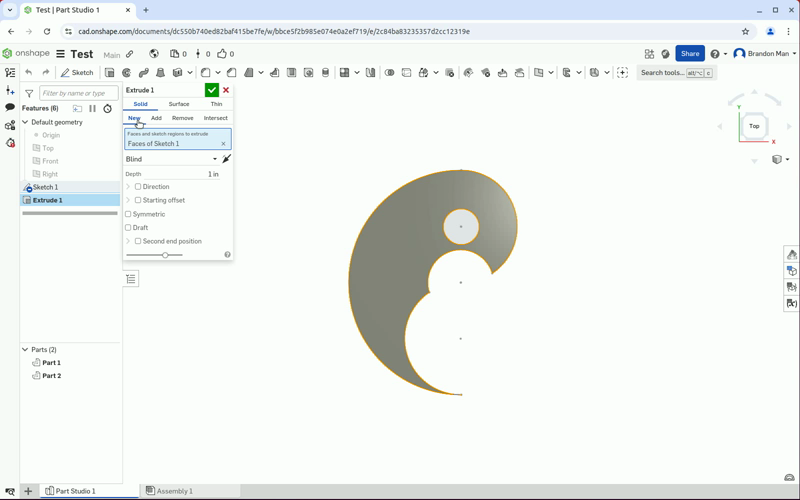
click(137, 120)
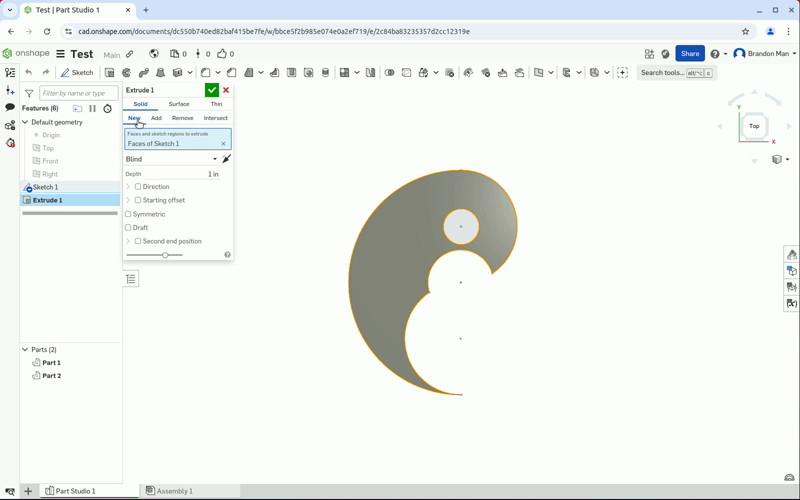
key(tab, 4)
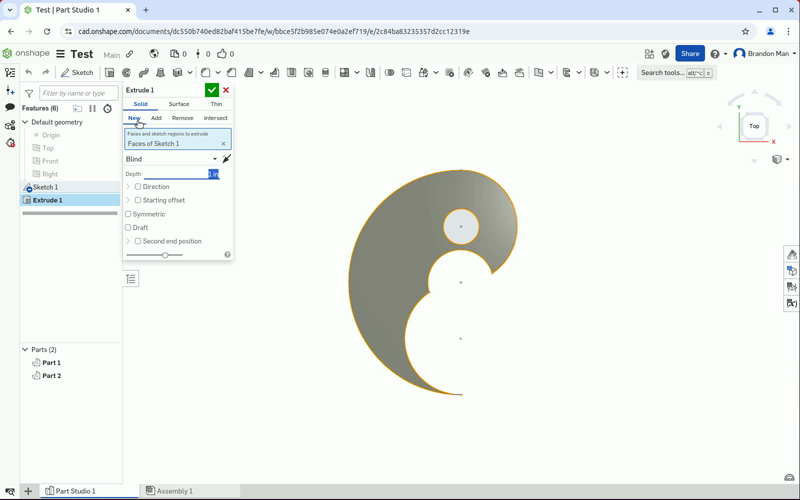
text(4.333)
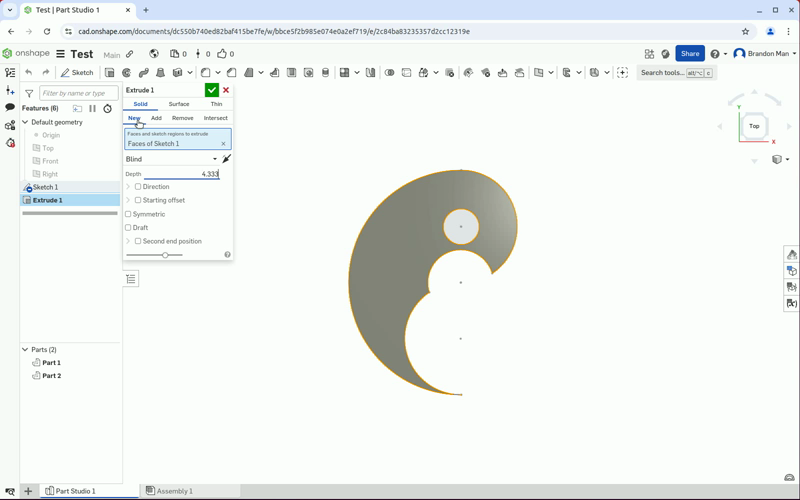
key(enter)
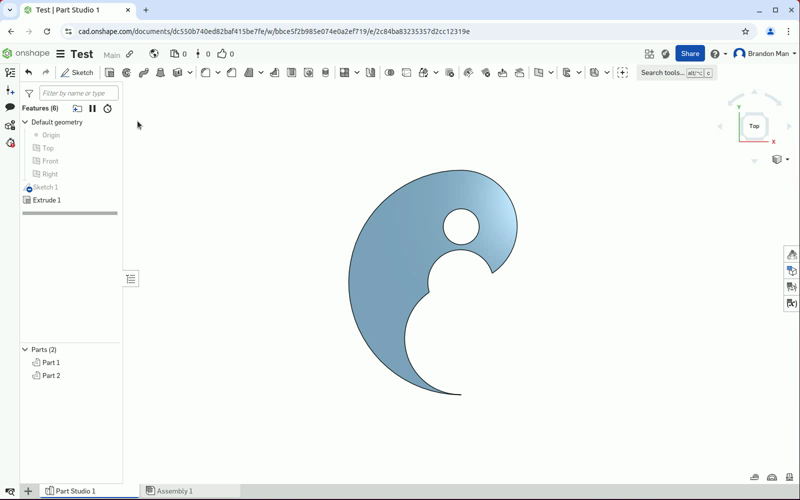
key(shift+h)
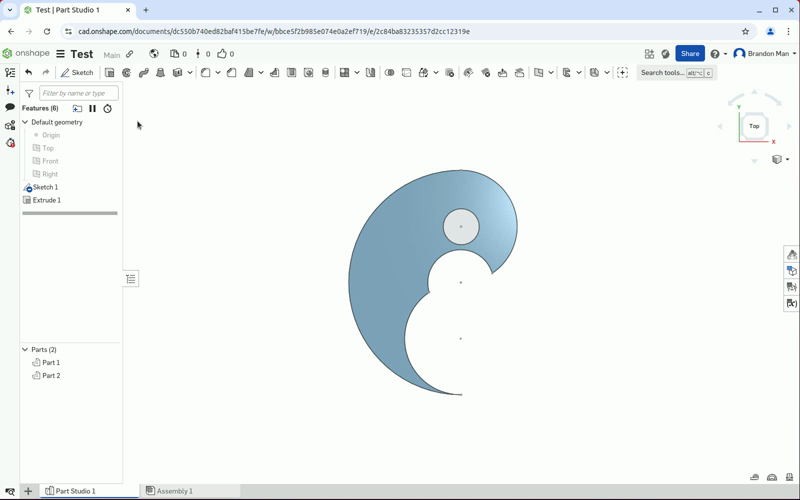
key(shift+h)
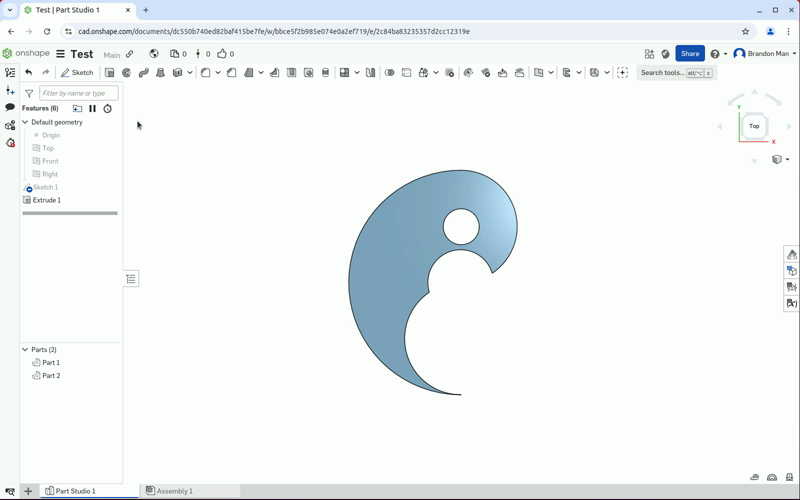
mouse_move(73, 189)
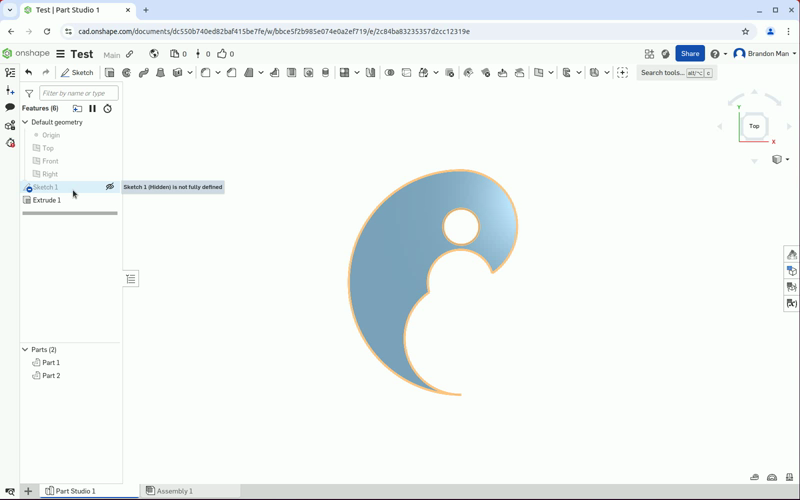
click(73, 189)
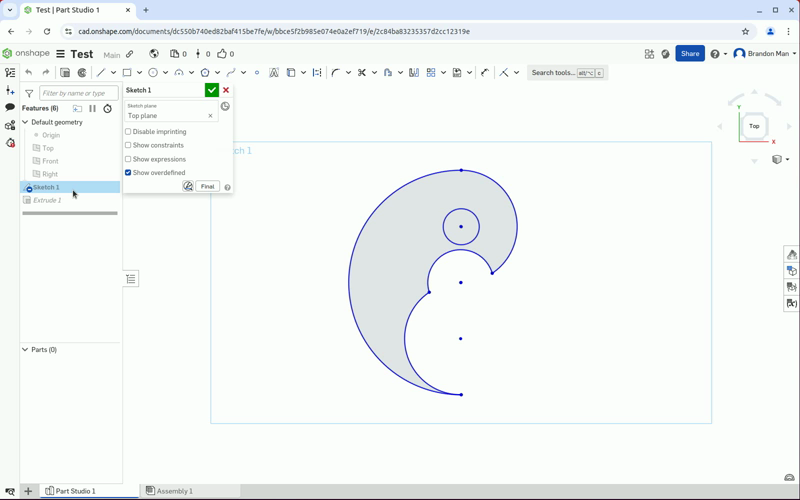
mouse_move(229, 92)
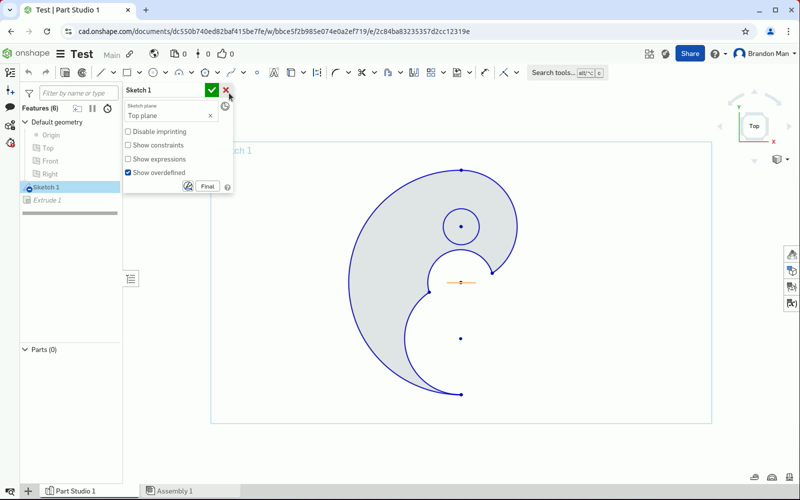
click(229, 92)
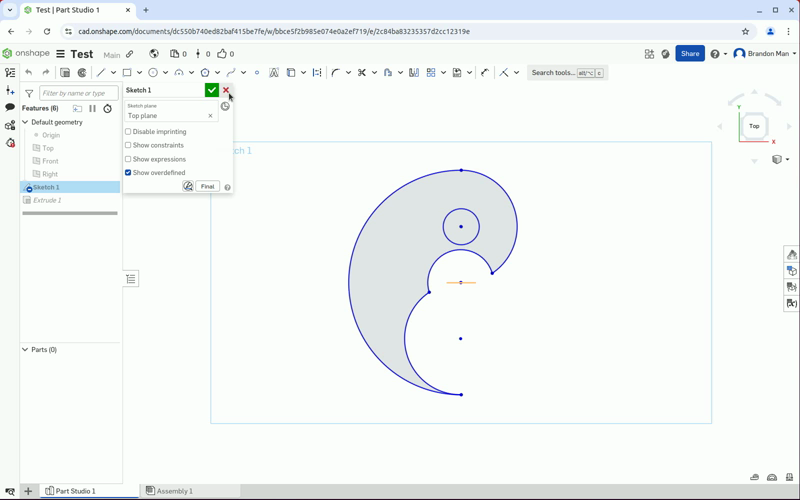
key(shift+s)
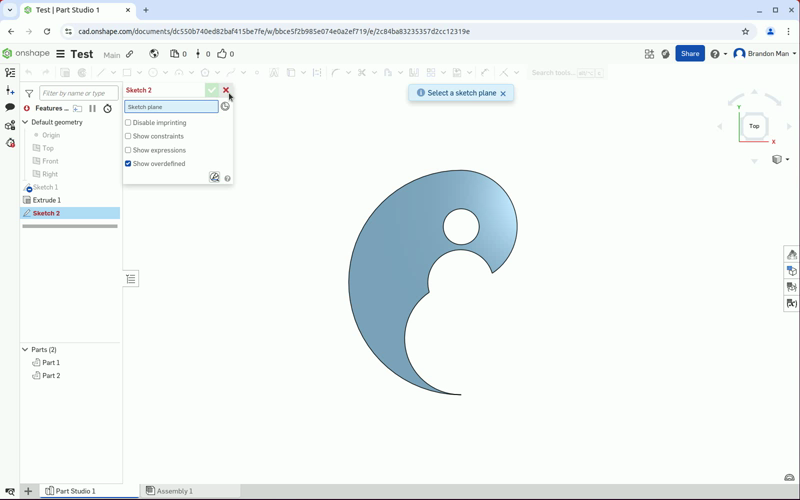
mouse_move(73, 150)
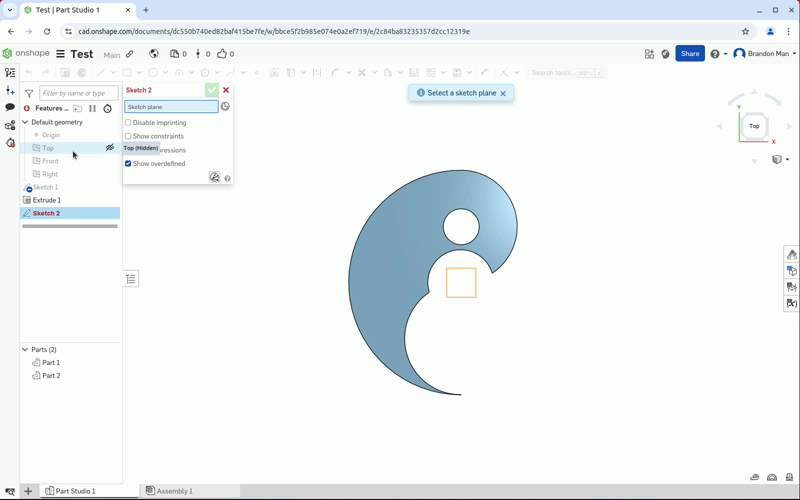
click(73, 150)
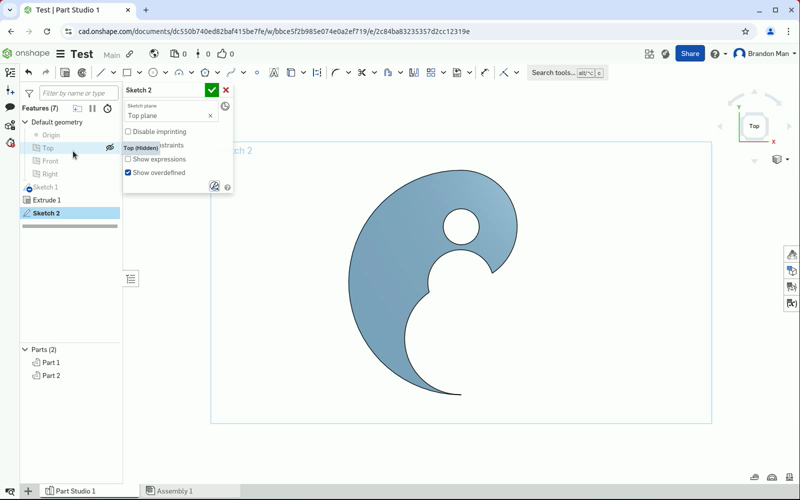
mouse_move(73, 352)
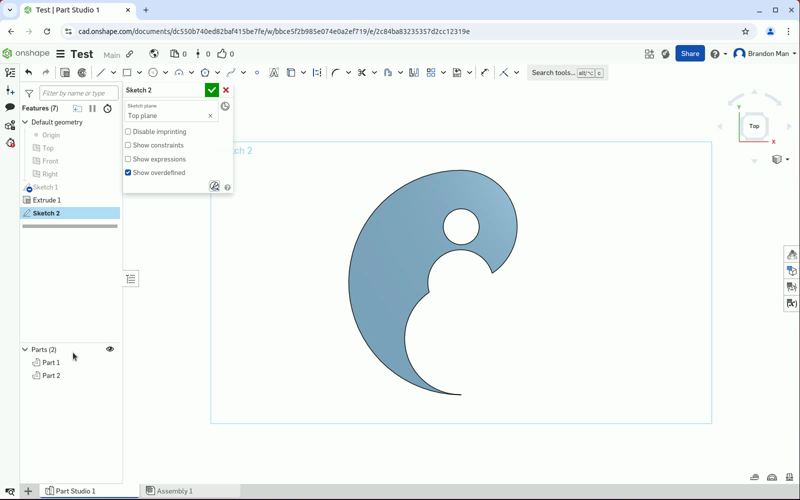
key(y)
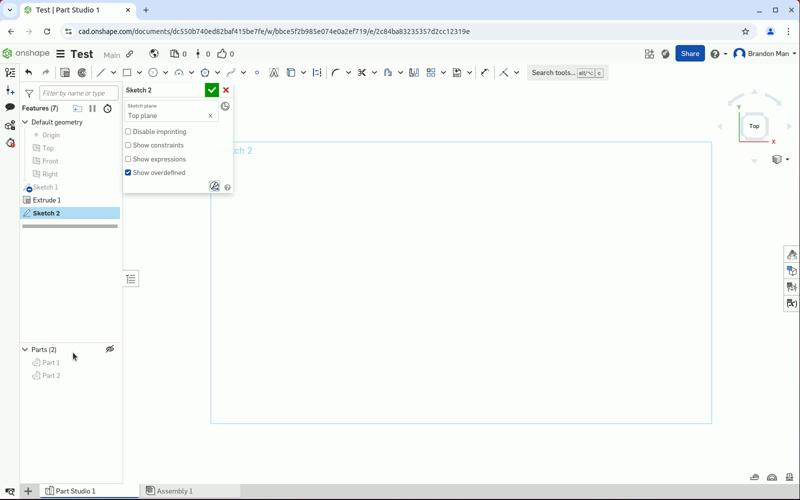
key(c)
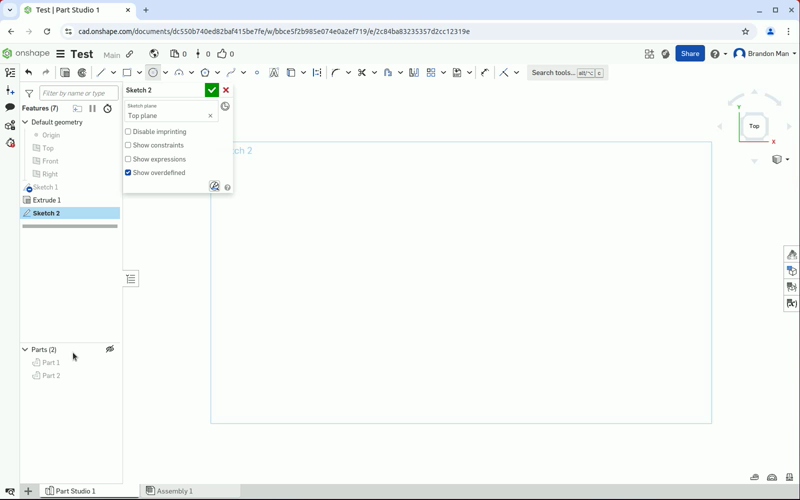
key_down(shift)
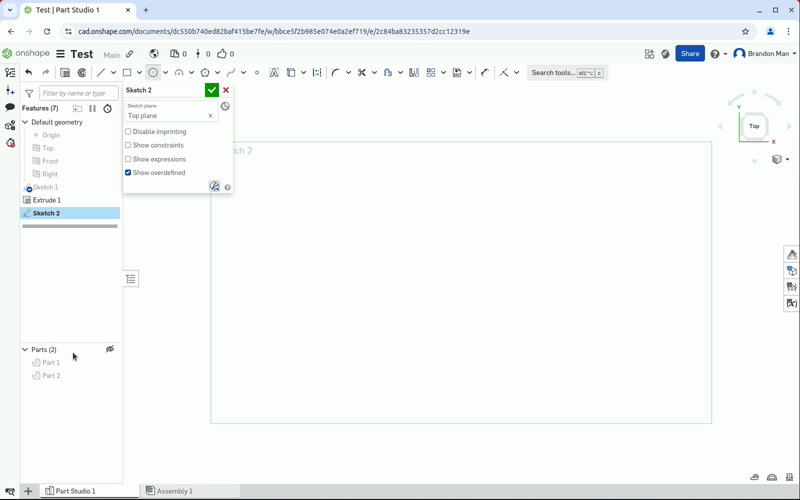
mouse_move(461, 339)
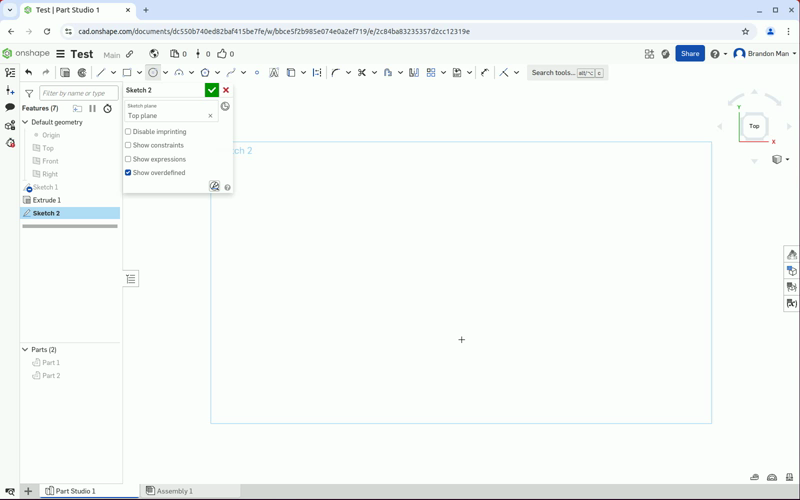
click(461, 339)
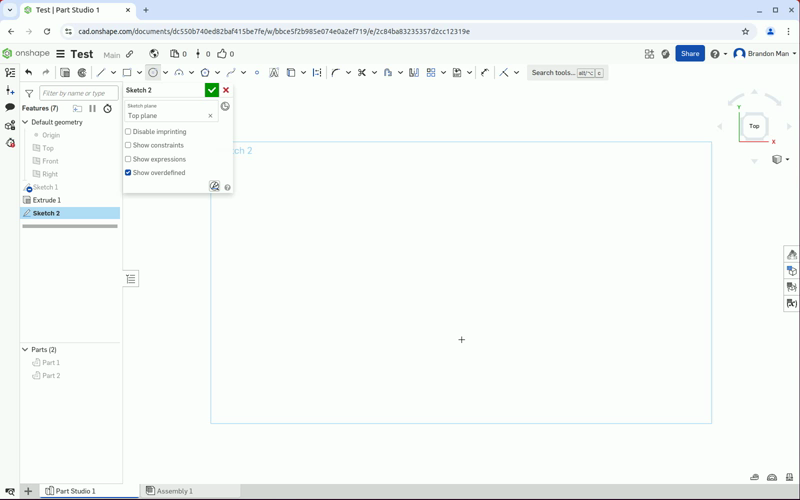
key_up(shift)
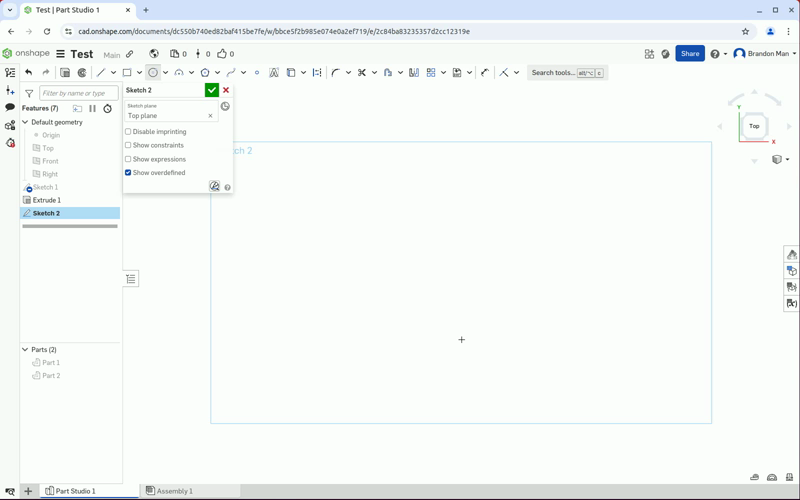
mouse_move(480, 339)
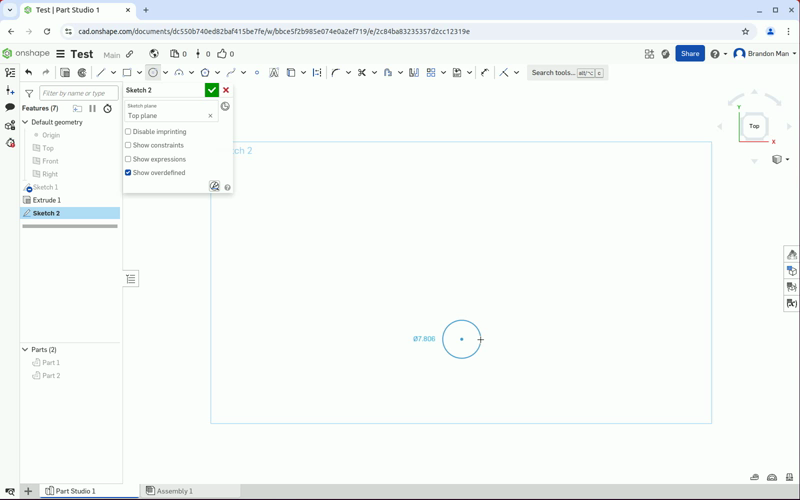
click(480, 339)
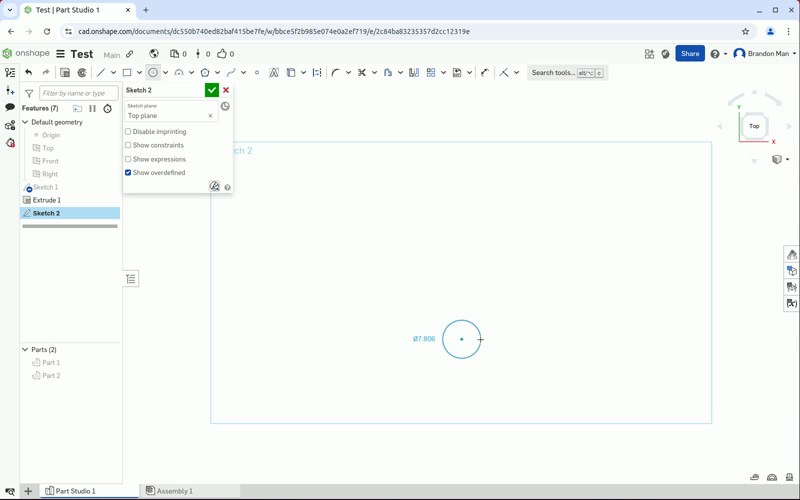
key(esc)
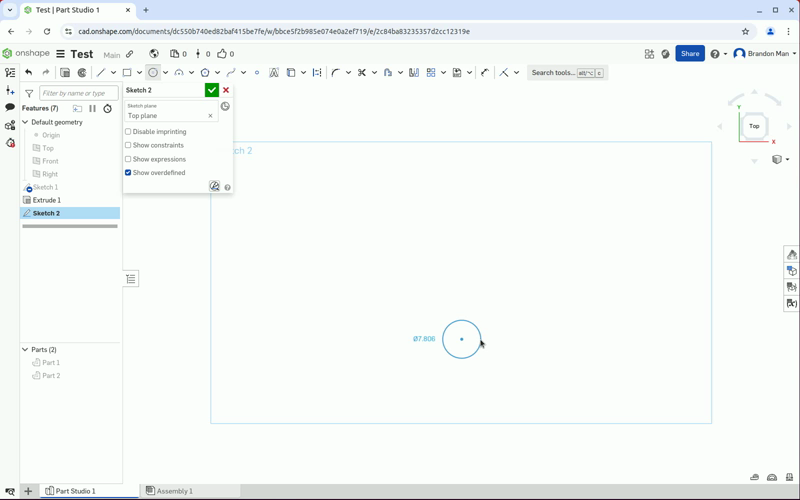
mouse_move(449, 327)
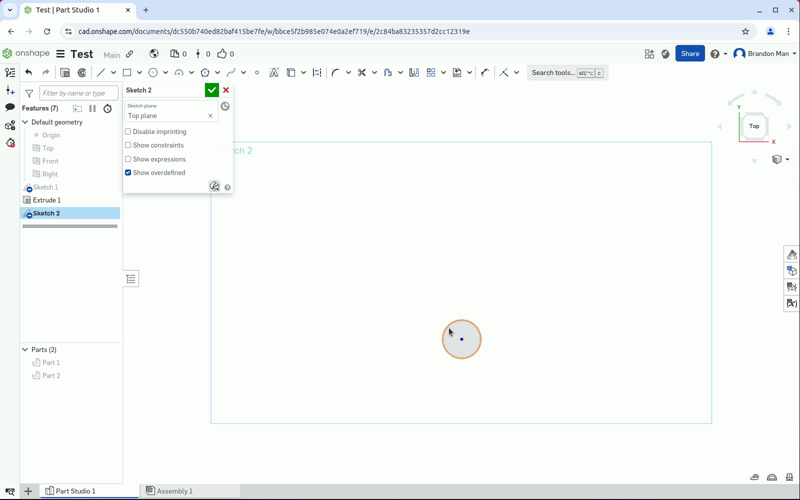
scroll(6)
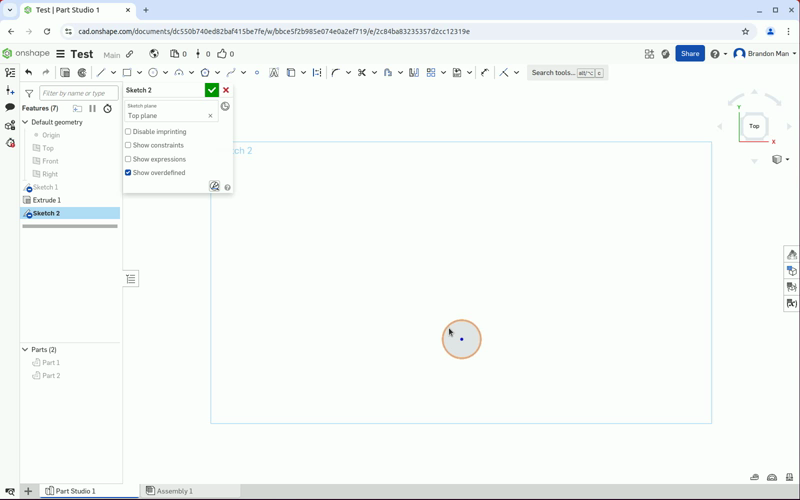
scroll(6)
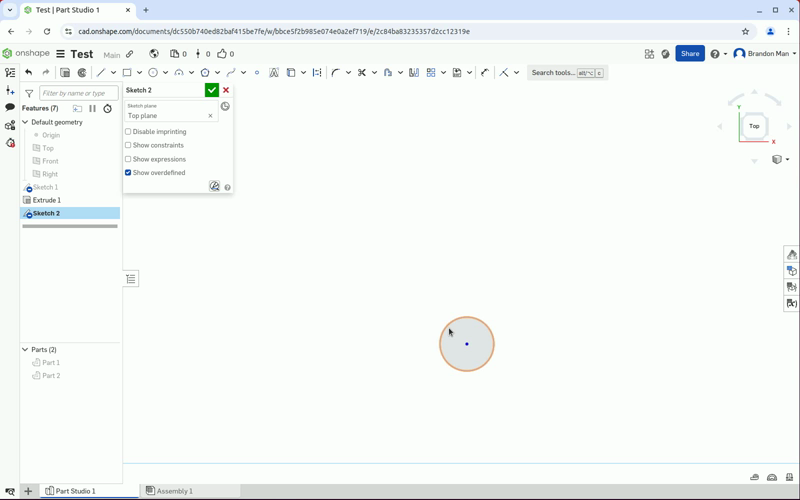
scroll(6)
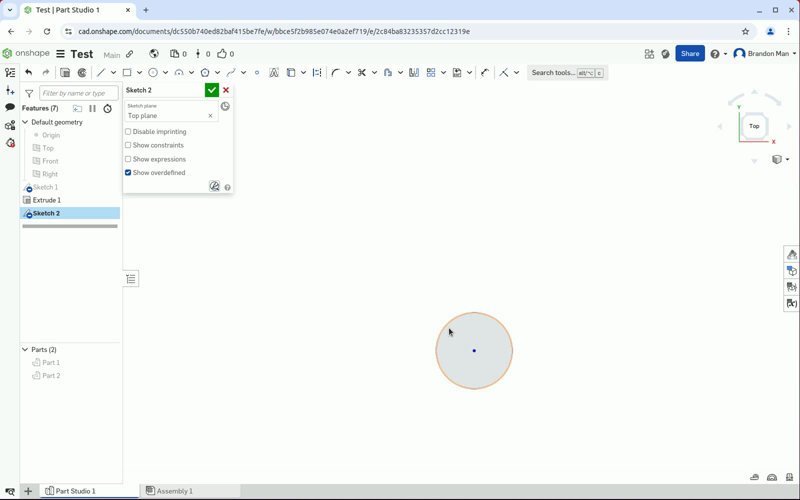
scroll(6)
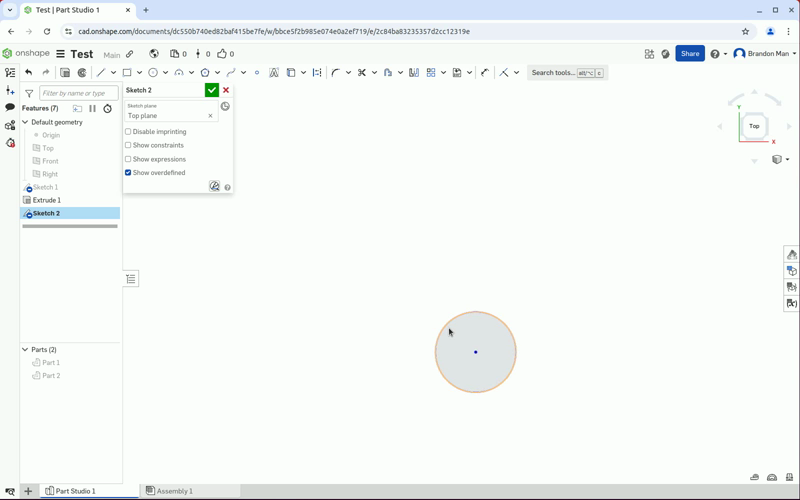
scroll(6)
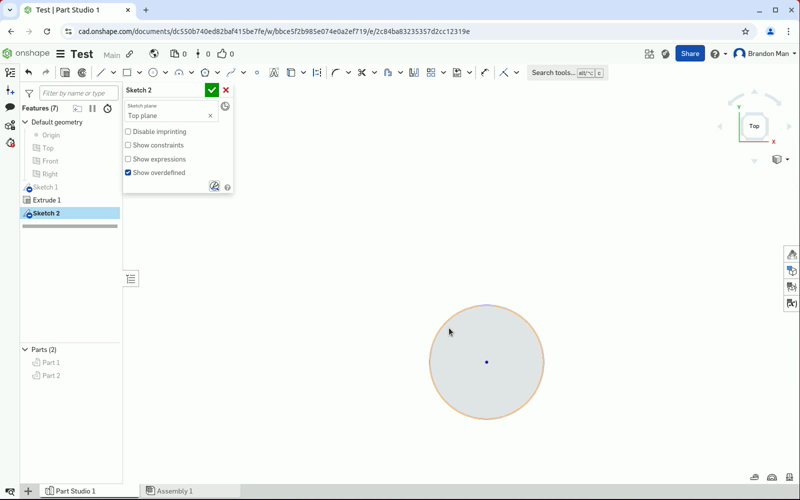
scroll(6)
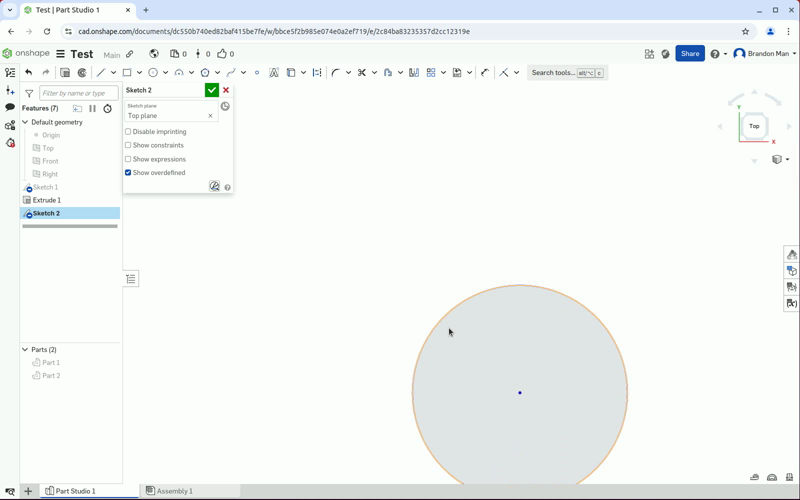
scroll(6)
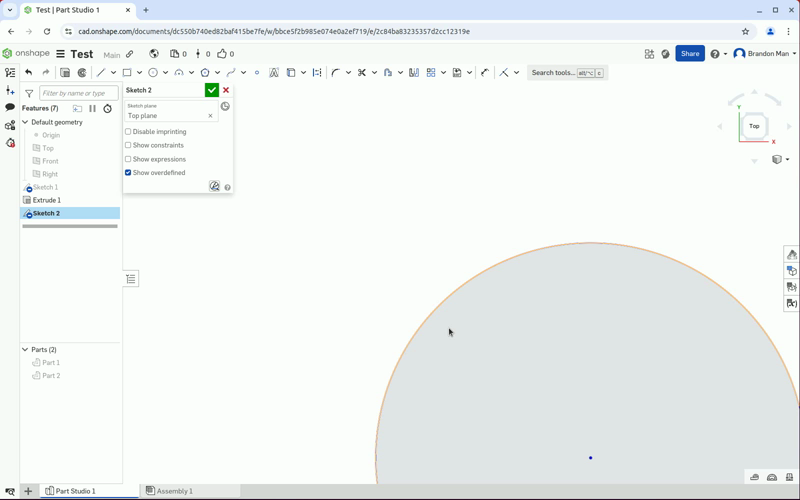
click(449, 327)
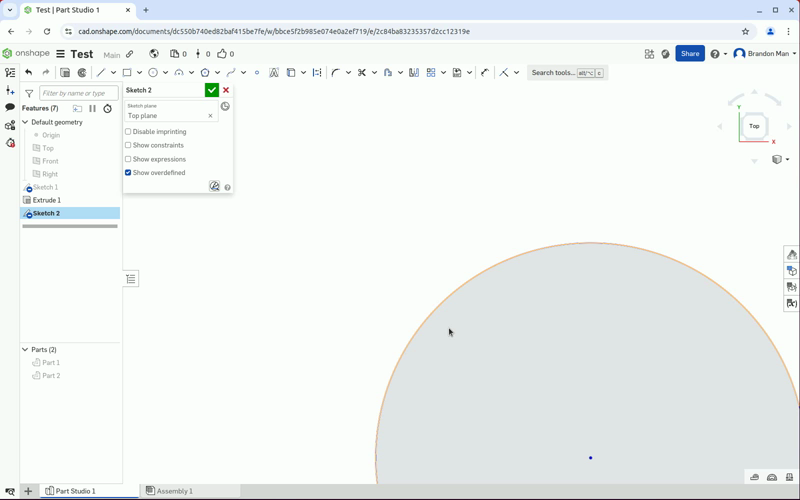
scroll(-6)
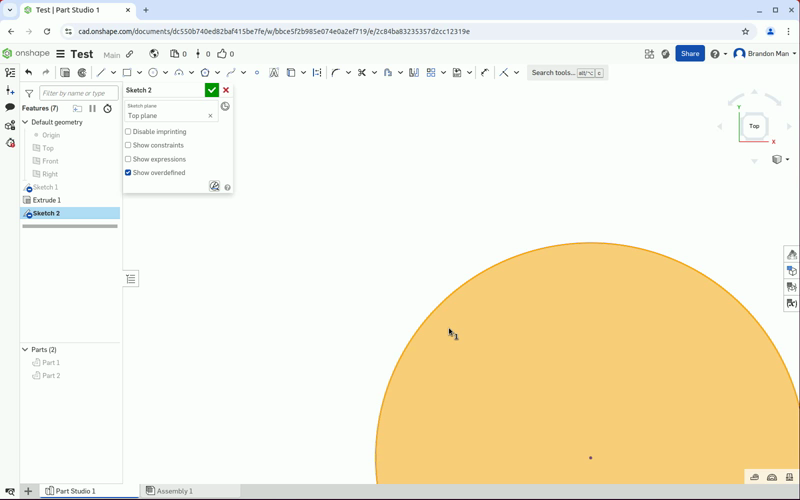
scroll(-6)
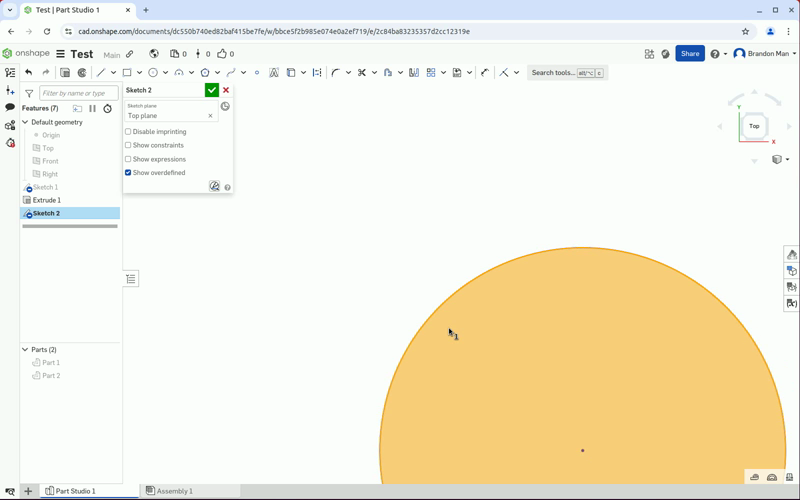
scroll(-6)
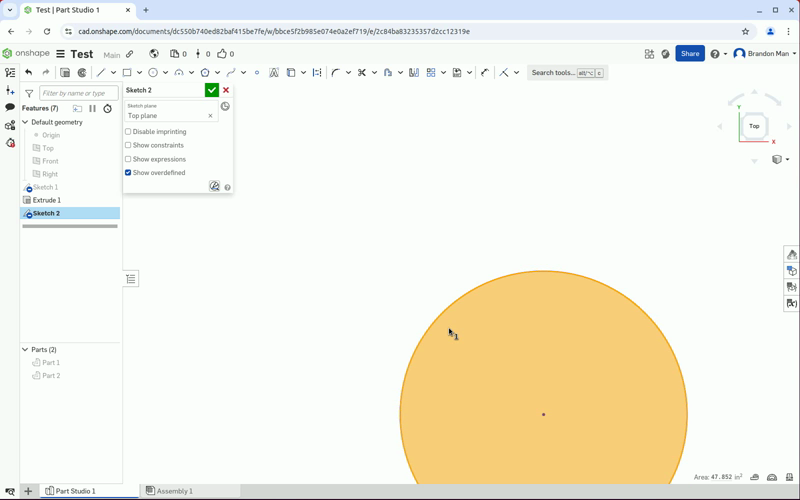
scroll(-6)
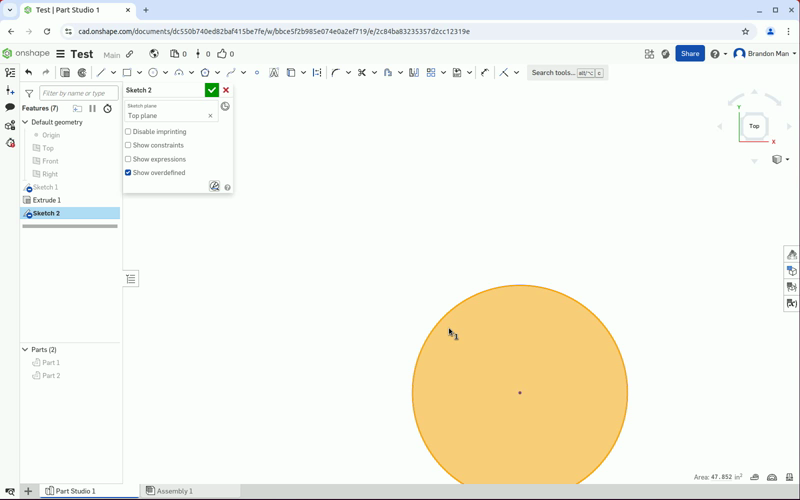
scroll(-6)
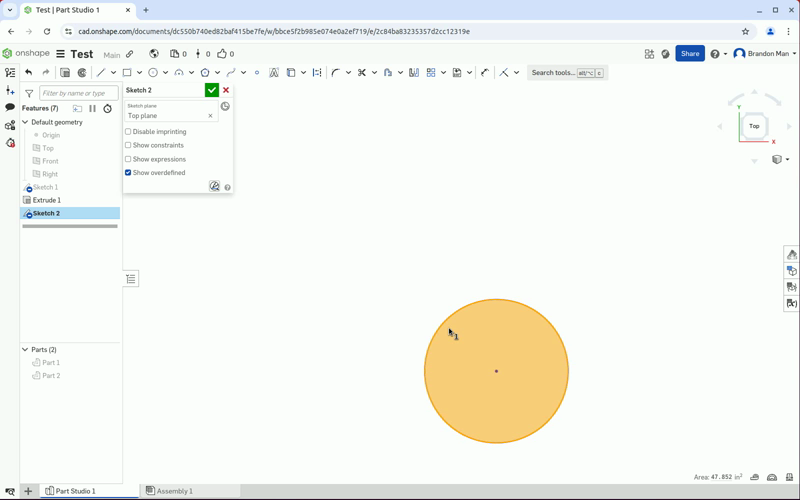
scroll(-6)
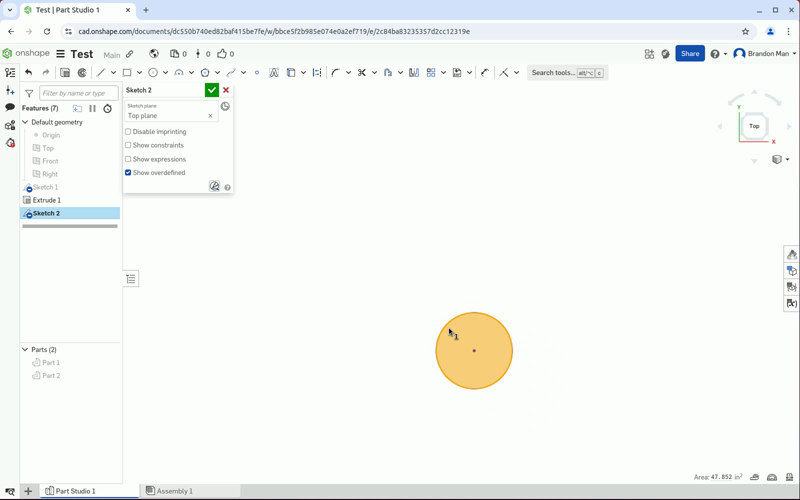
scroll(-6)
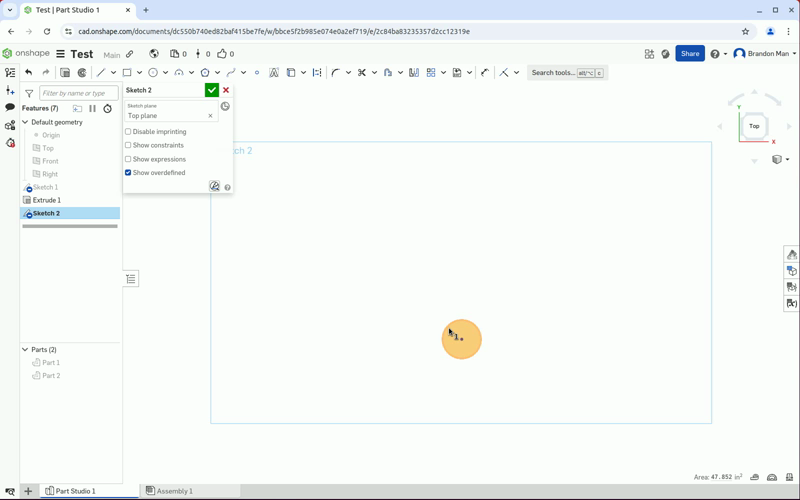
mouse_move(73, 352)
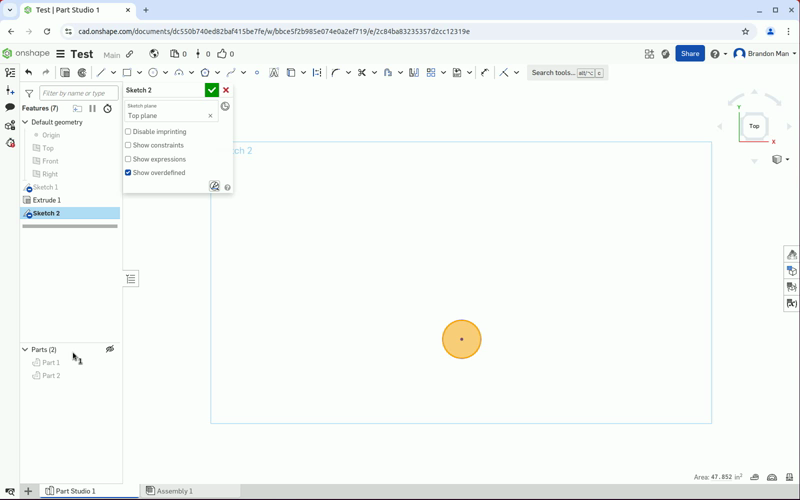
key(shift+y)
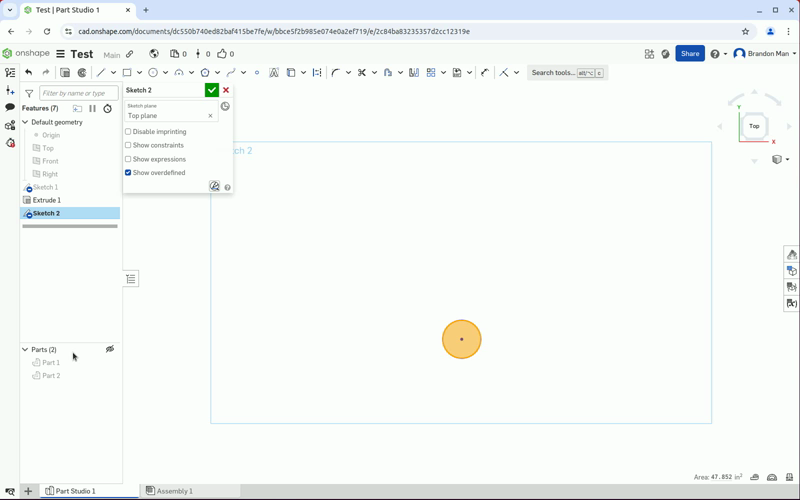
key(shift+e)
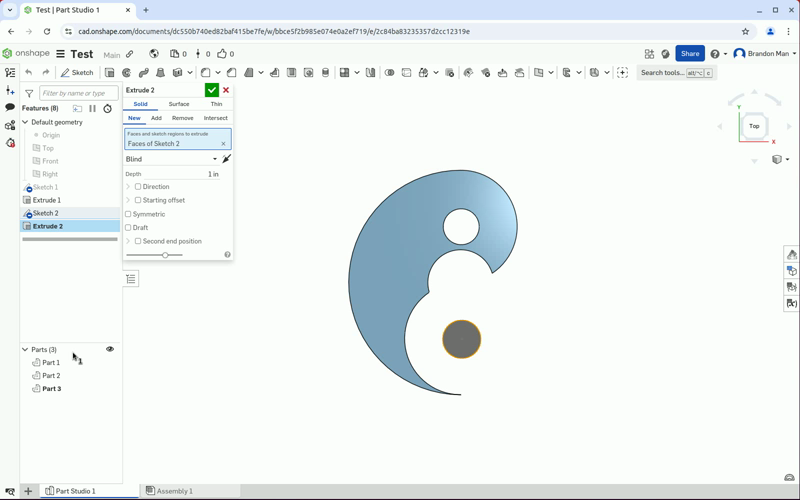
mouse_move(143, 106)
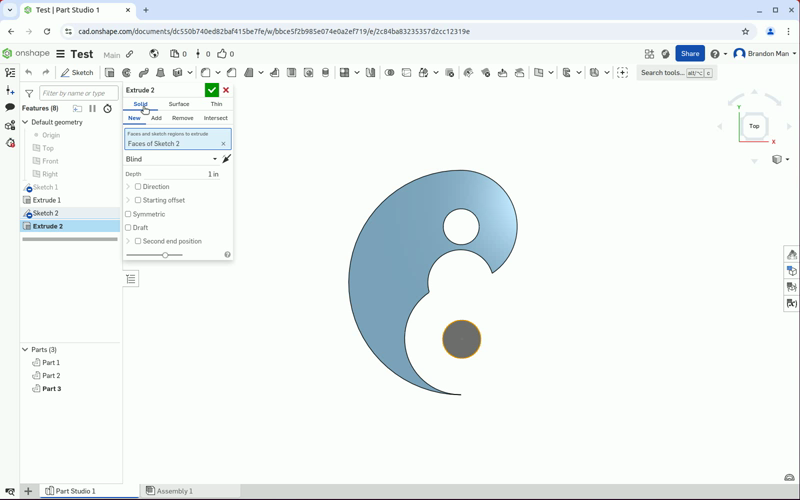
click(143, 106)
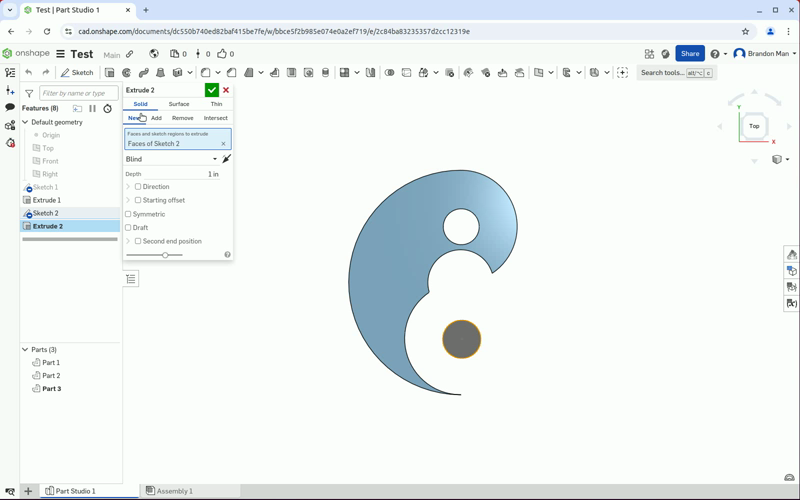
mouse_move(137, 120)
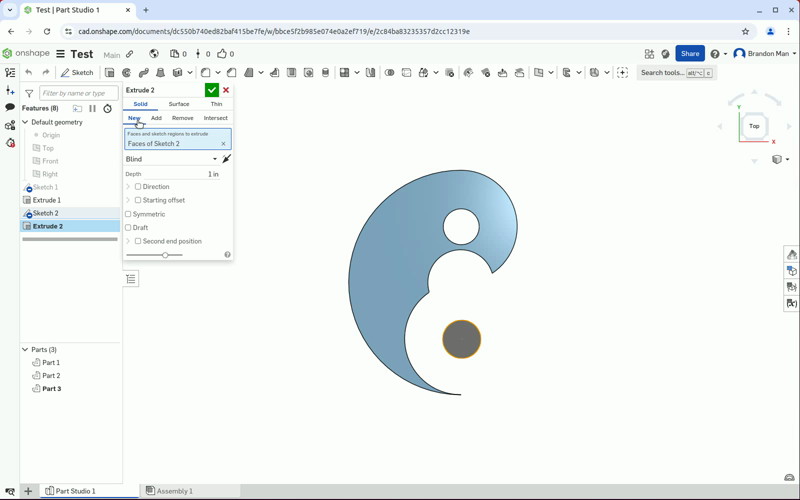
click(137, 120)
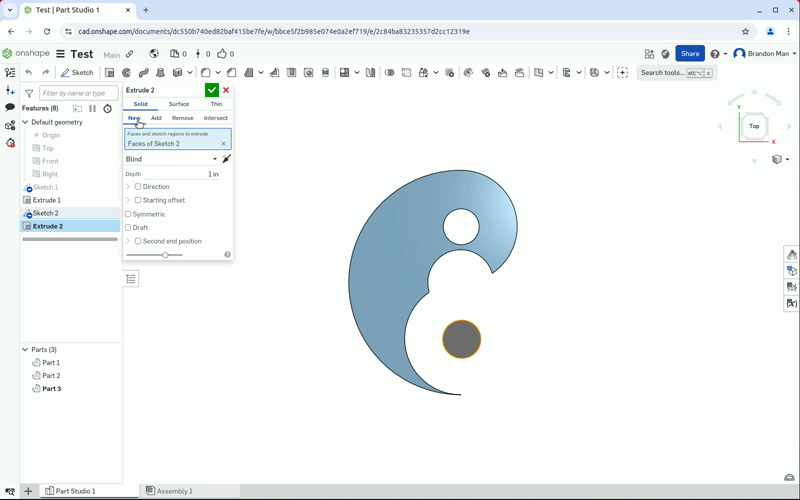
key(tab, 4)
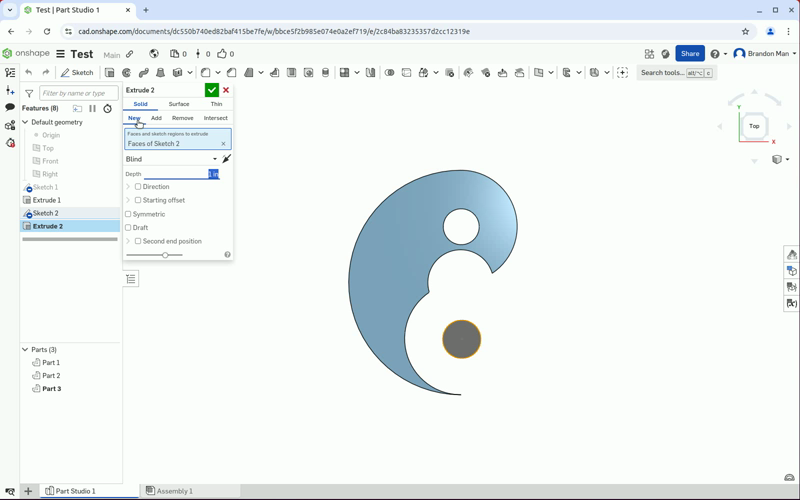
text(4.333)
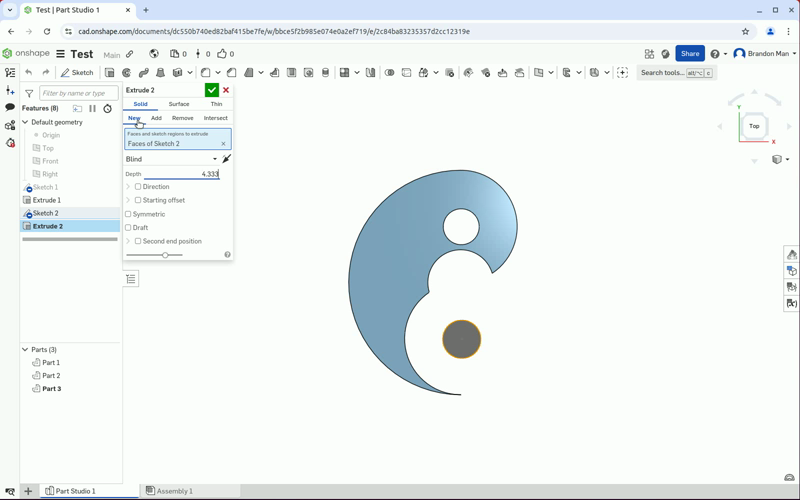
key(enter)
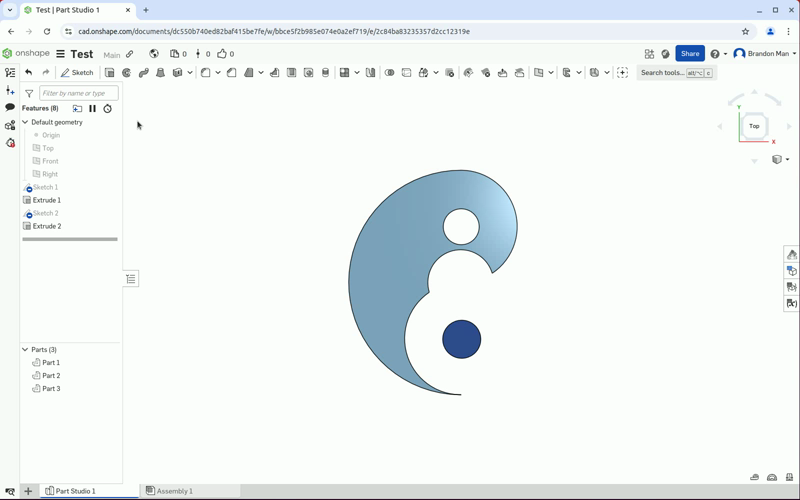
key(shift+h)
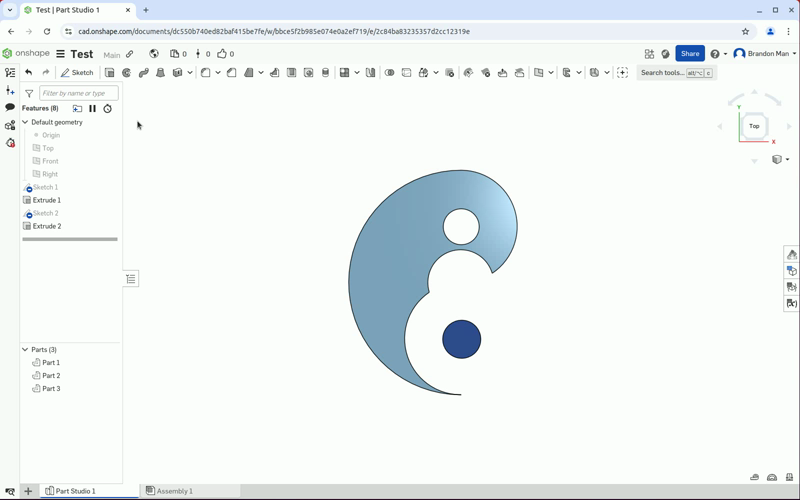
key(shift+h)
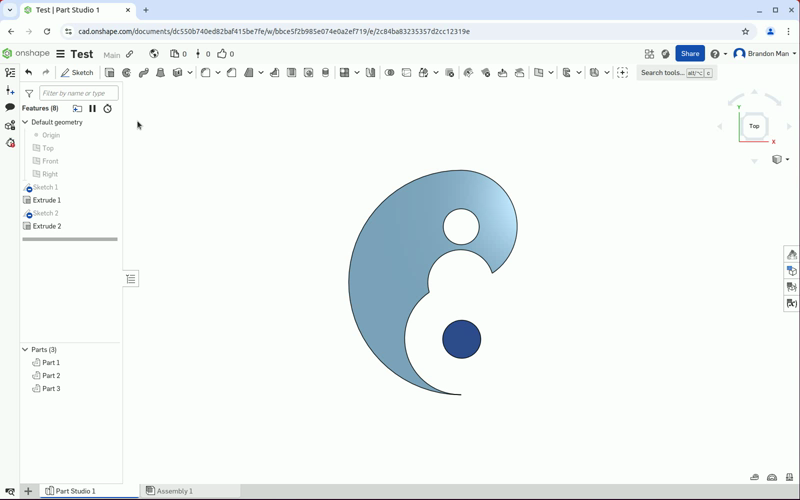
mouse_move(73, 189)
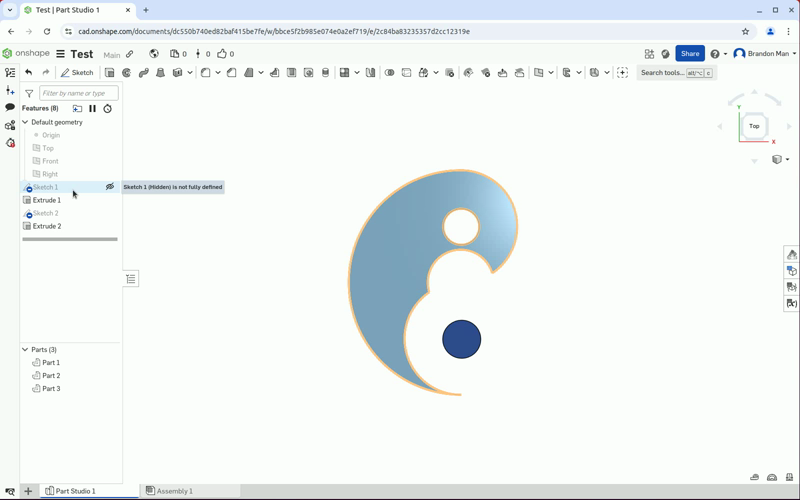
click(73, 189)
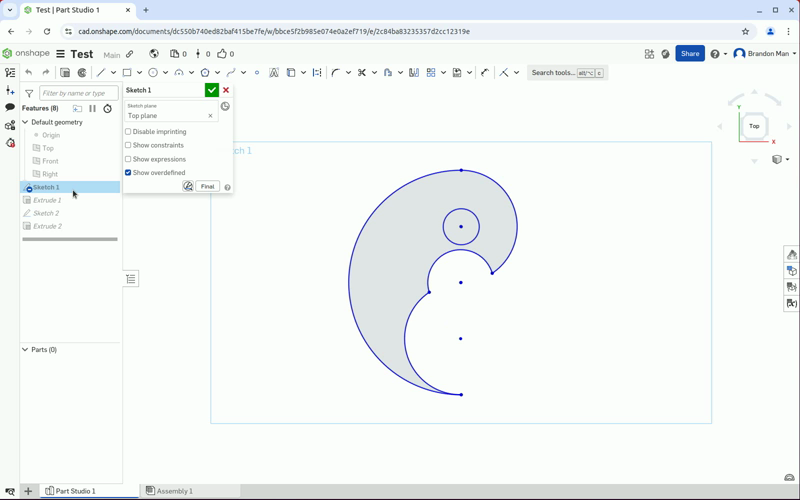
mouse_move(229, 92)
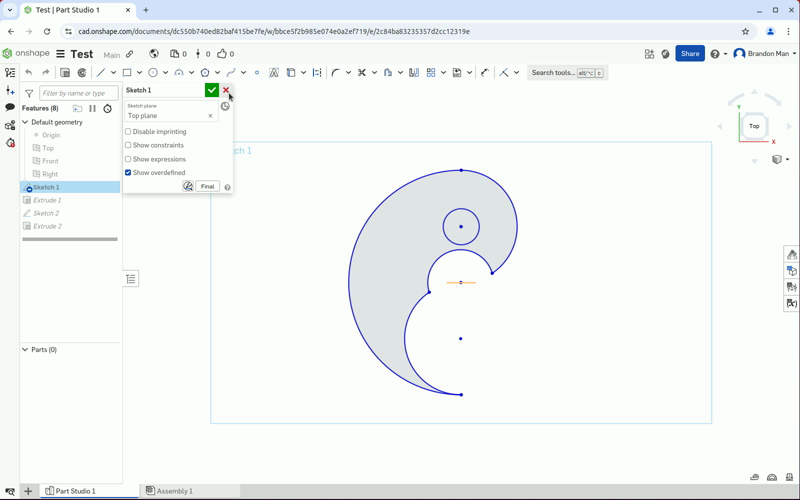
click(229, 92)
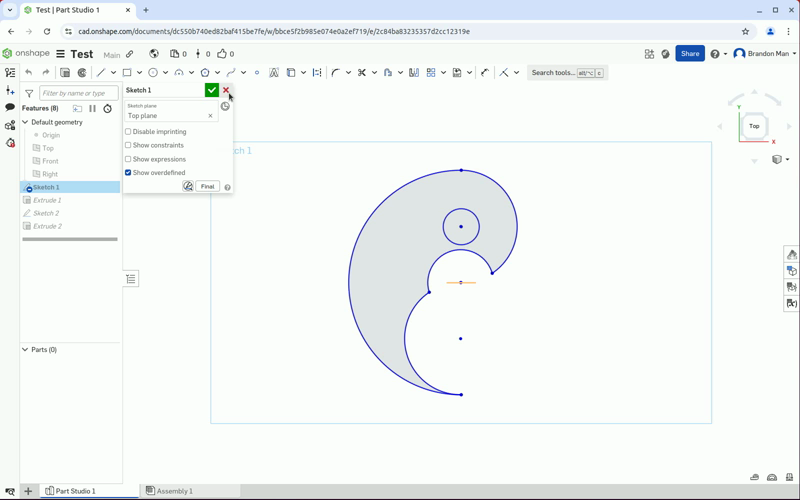
key(shift+s)
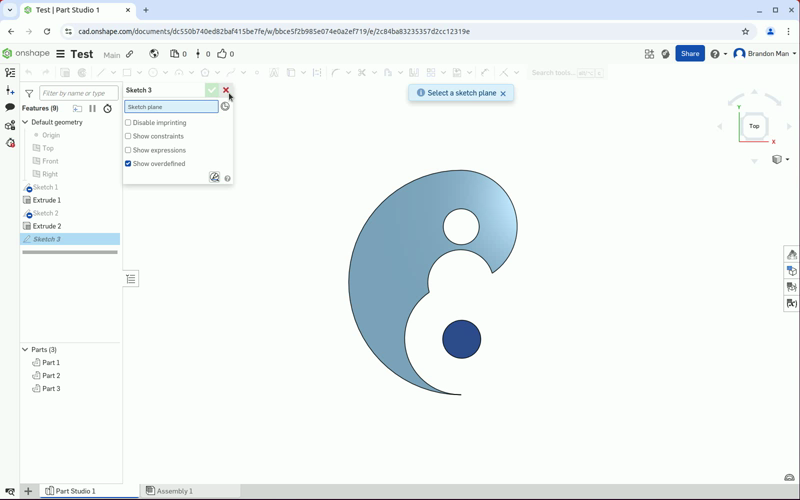
mouse_move(73, 150)
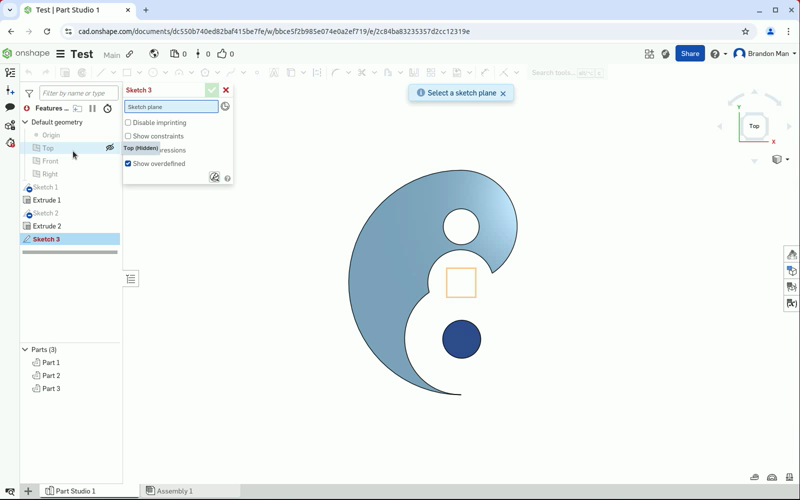
click(73, 150)
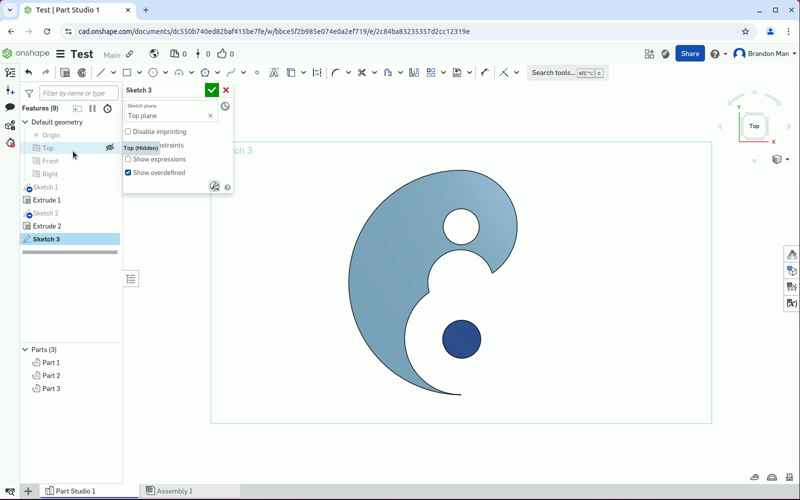
mouse_move(73, 352)
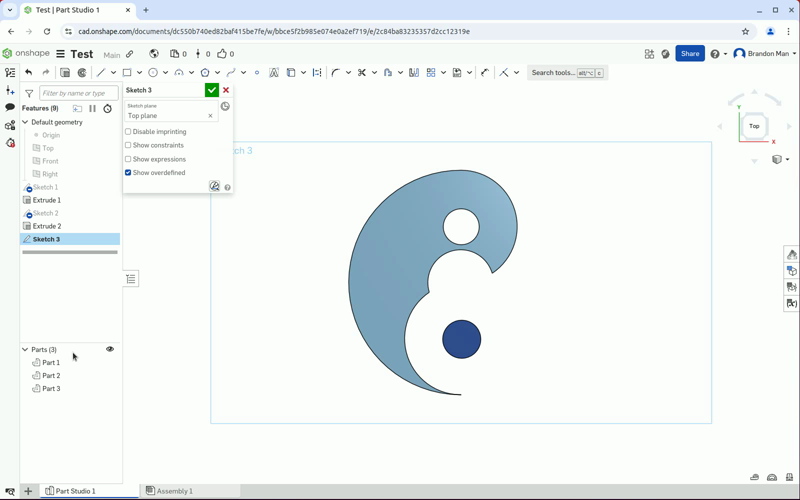
key(y)
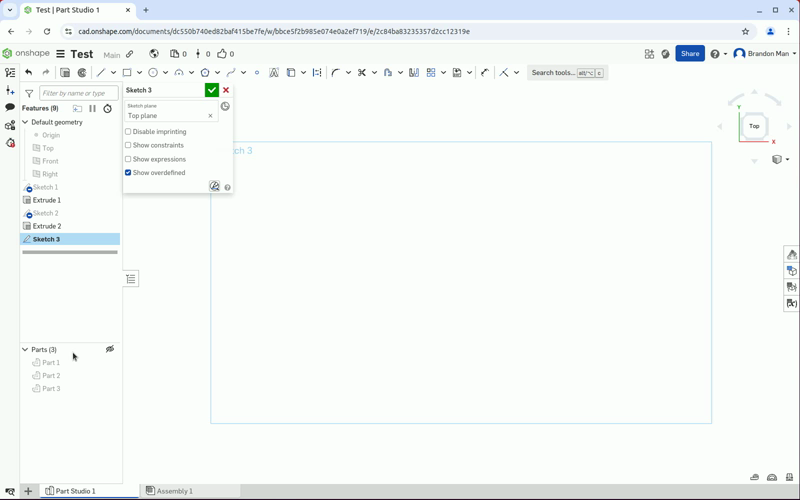
key(l)
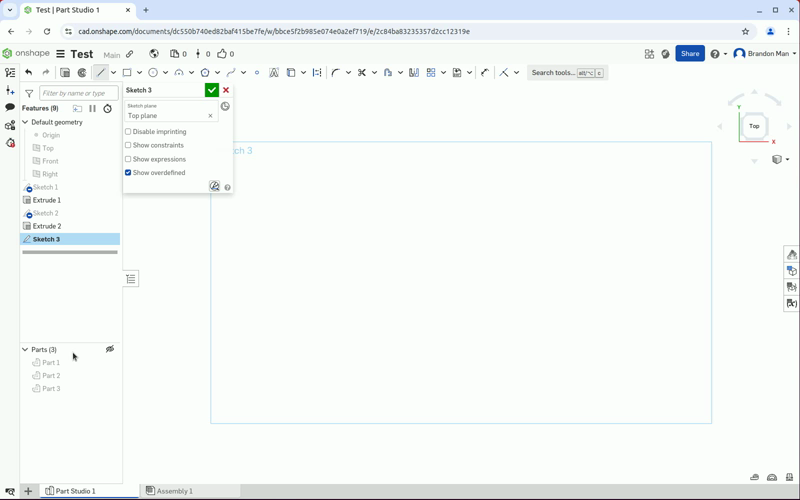
key_down(shift)
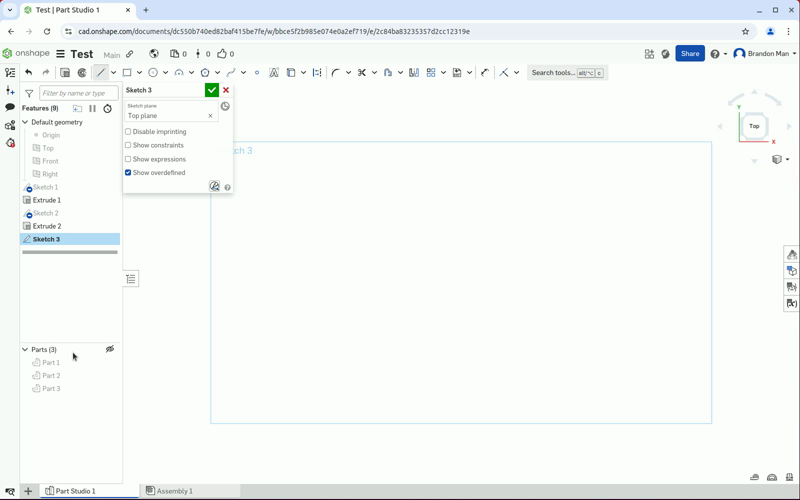
mouse_move(404, 347)
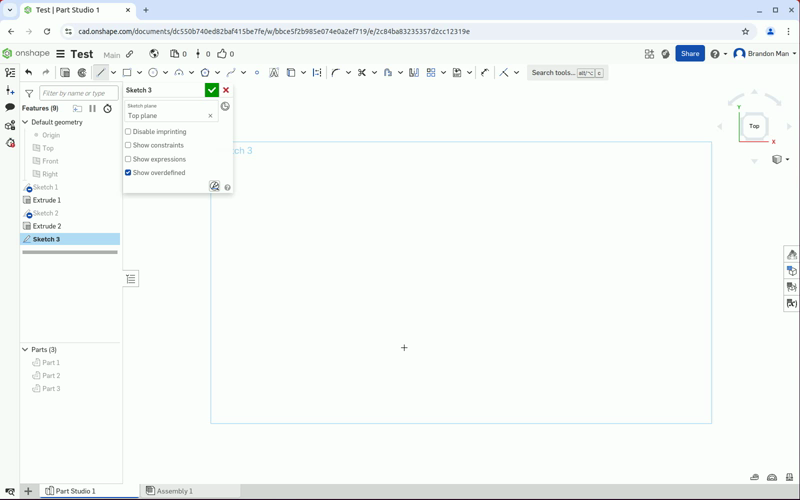
click(404, 347)
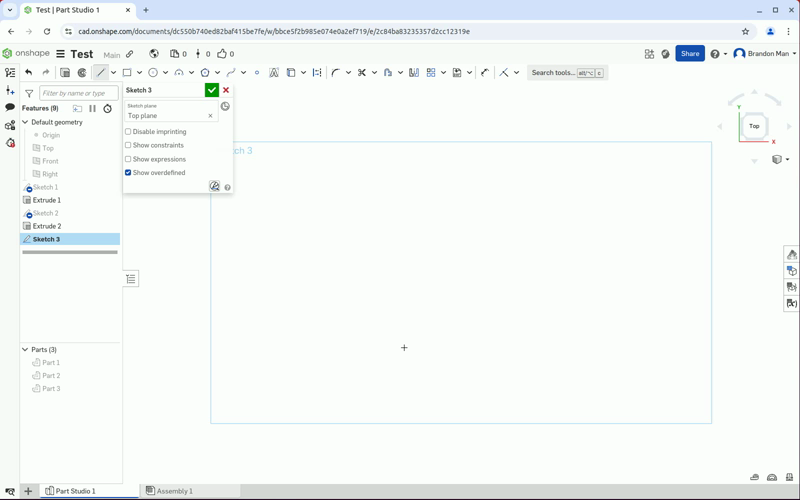
key_up(shift)
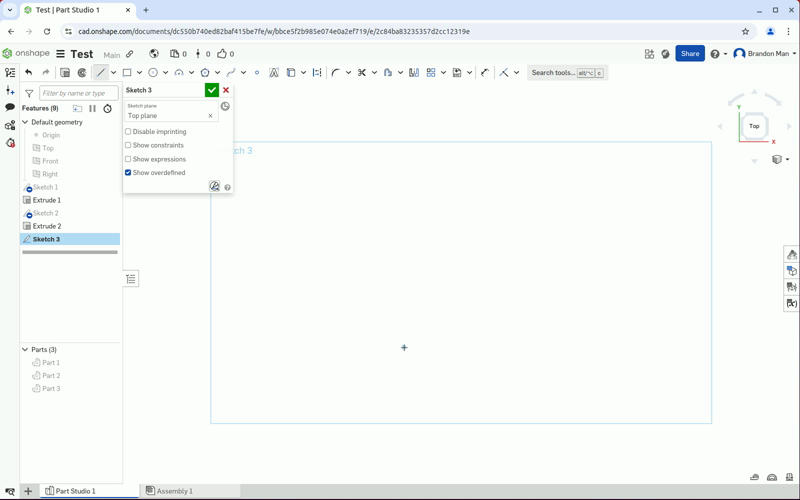
key_down(shift)
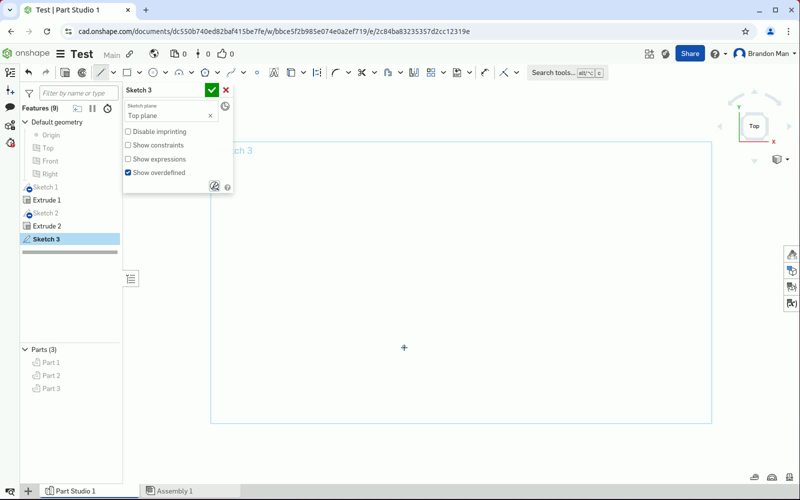
mouse_move(434, 347)
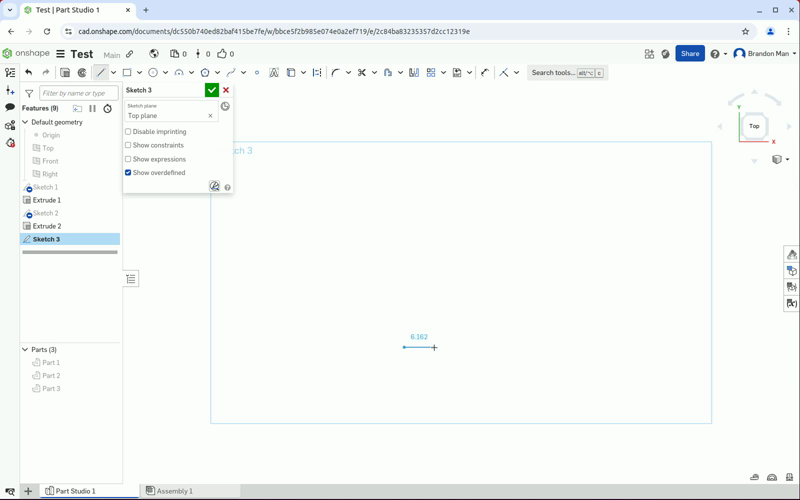
mouse_move(461, 347)
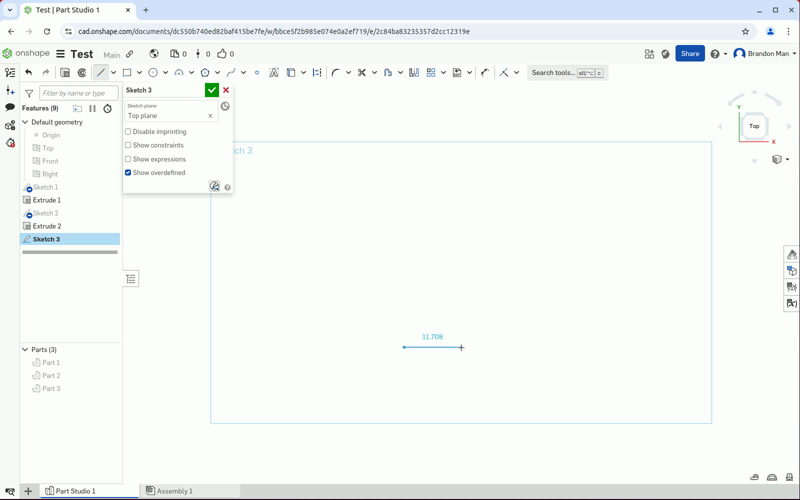
click(461, 347)
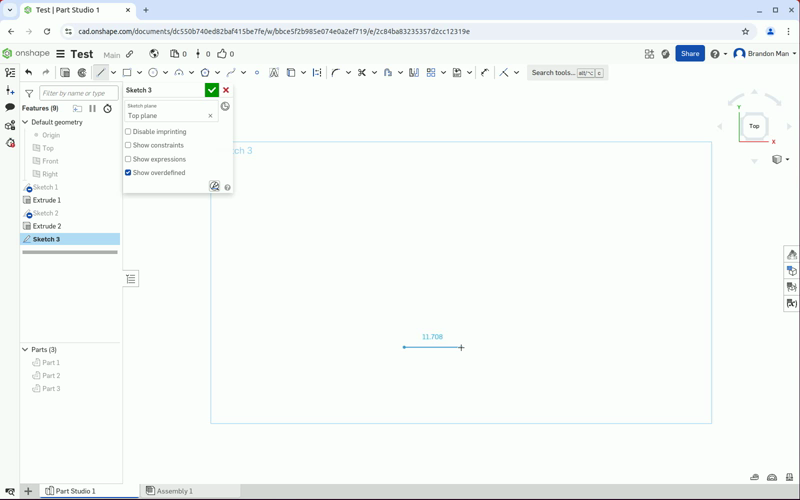
key_up(shift)
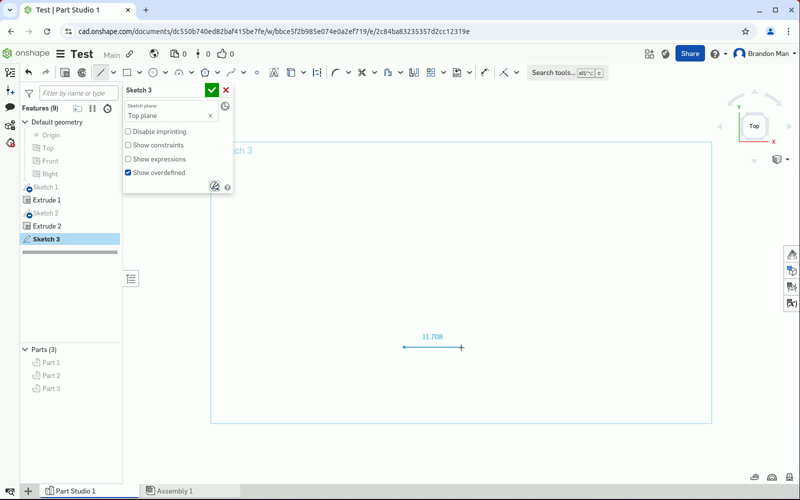
key_down(shift)
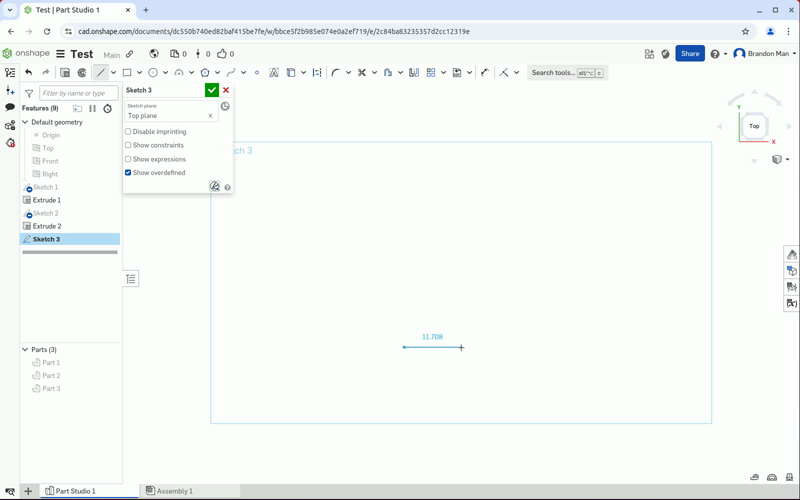
mouse_move(491, 347)
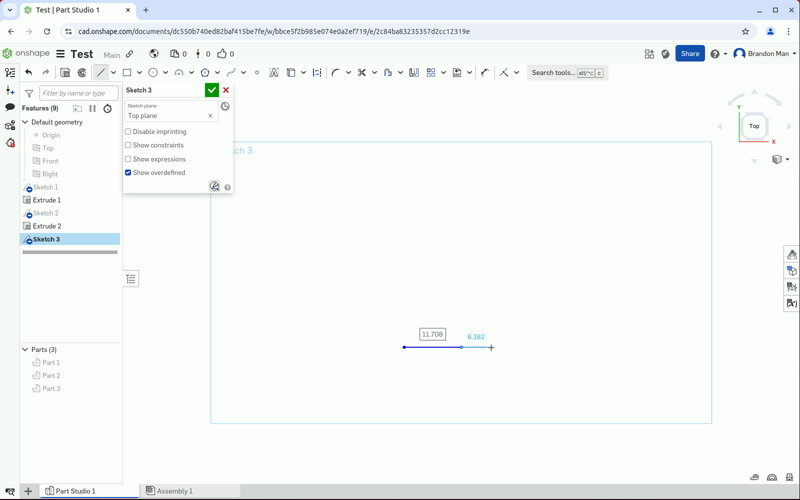
mouse_move(461, 332)
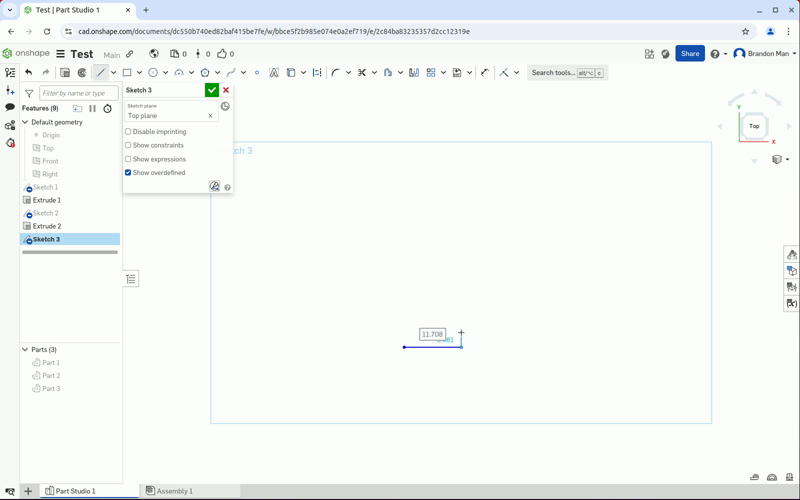
click(461, 332)
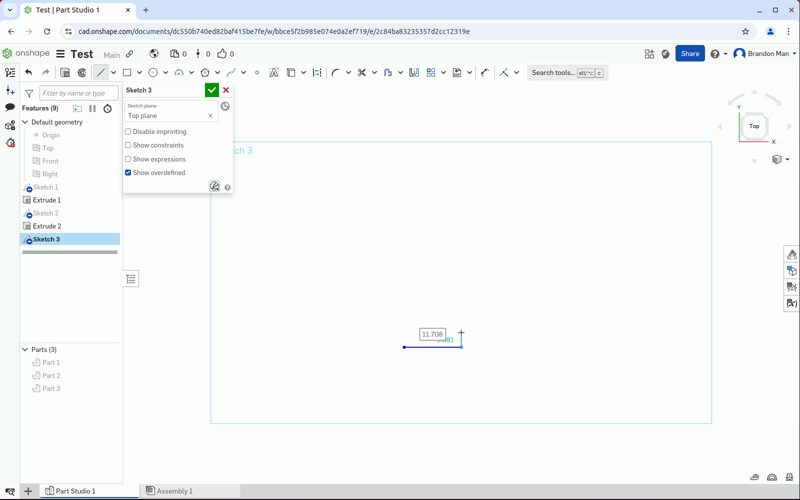
key_up(shift)
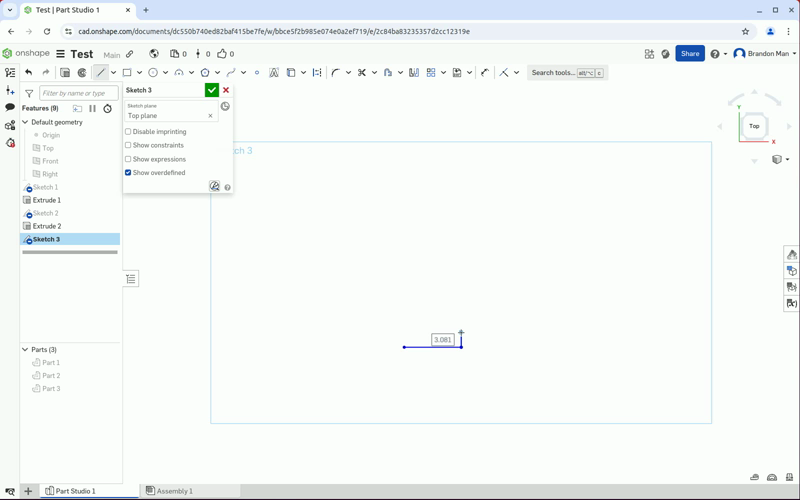
key_down(shift)
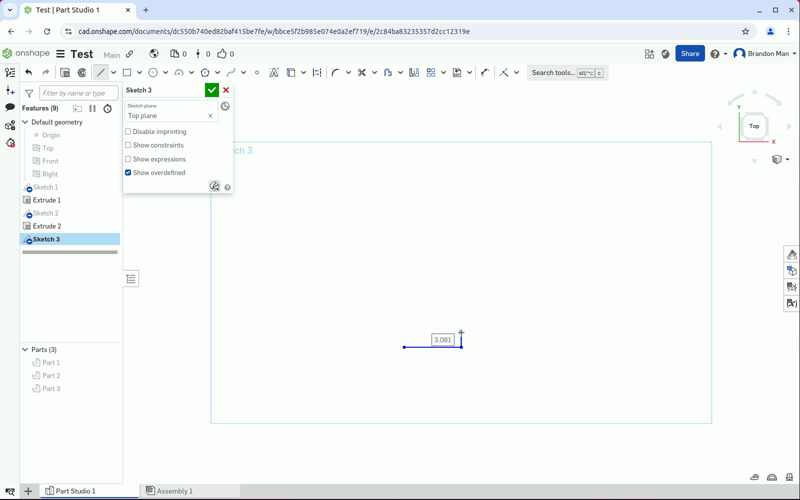
mouse_move(491, 332)
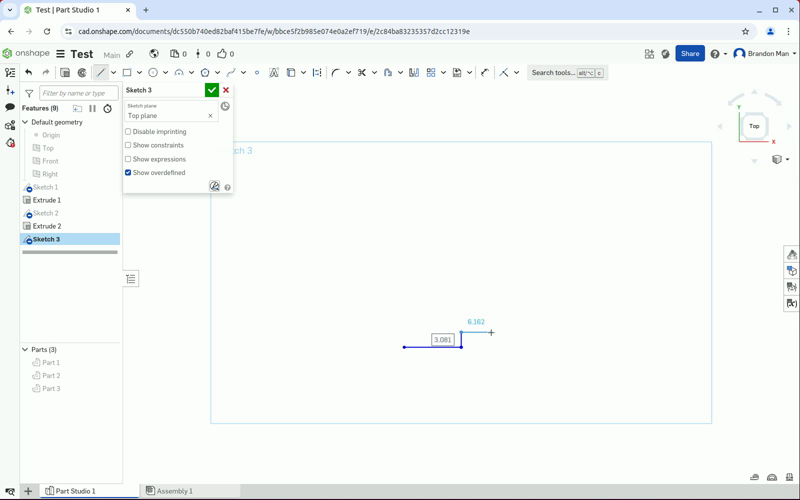
mouse_move(404, 332)
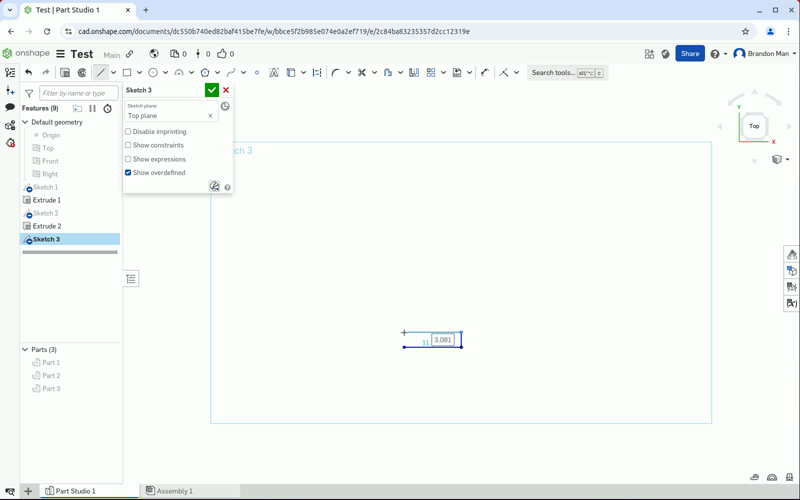
click(404, 332)
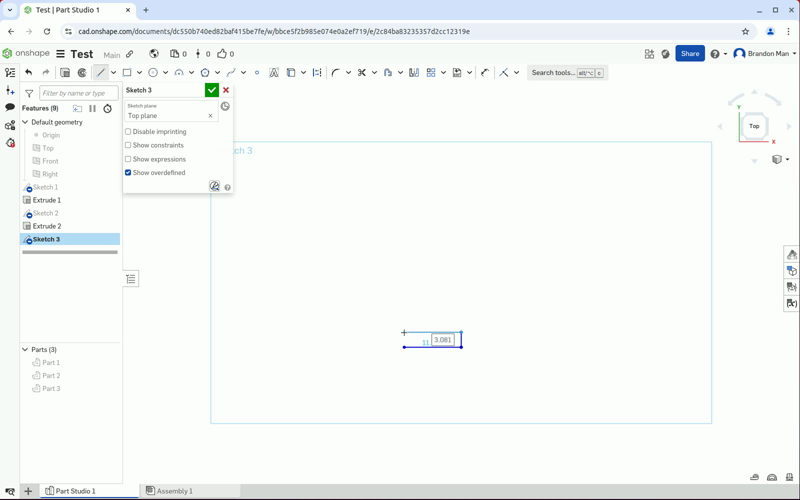
key_up(shift)
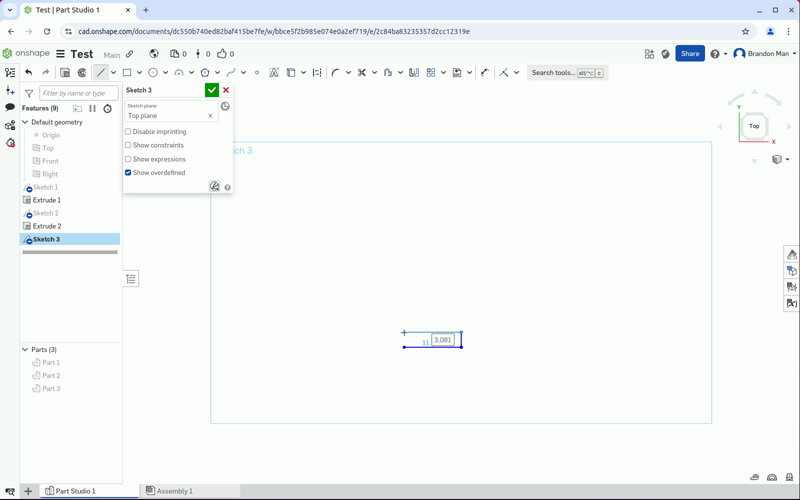
mouse_move(434, 332)
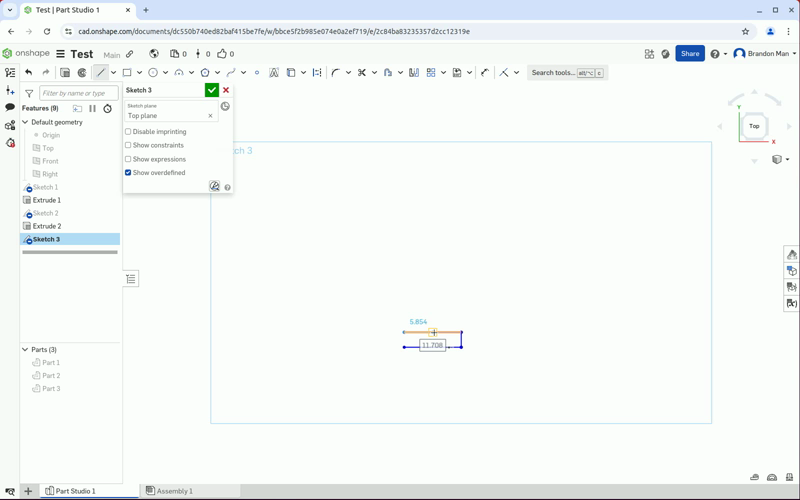
key_down(shift)
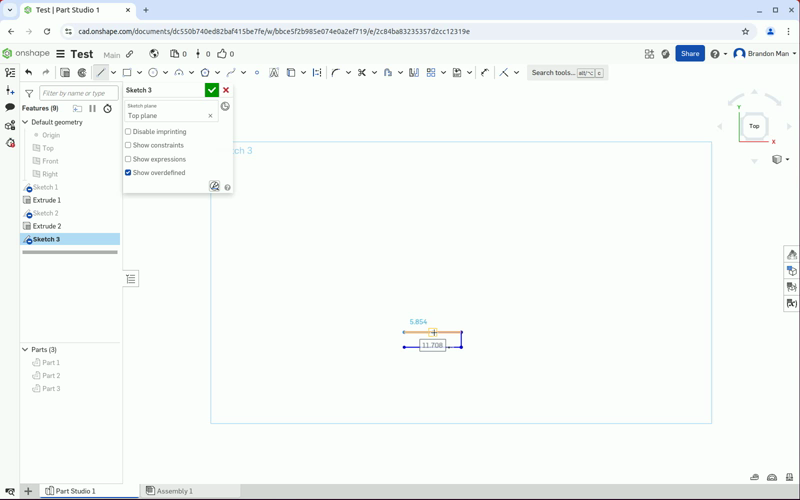
mouse_move(404, 347)
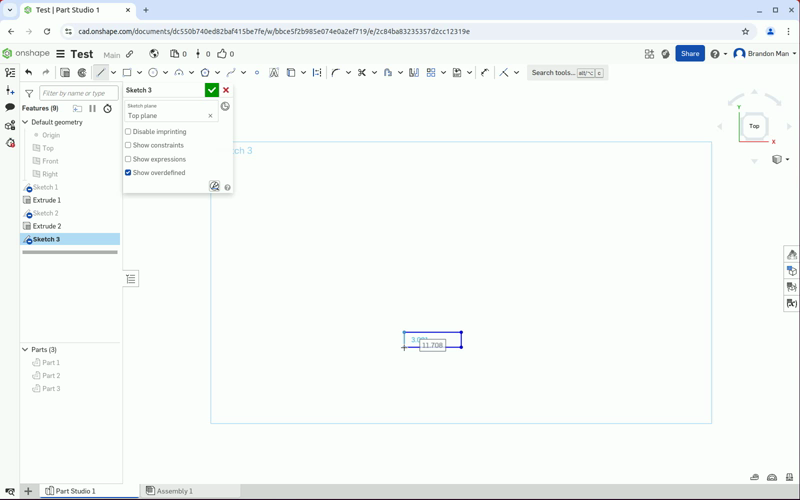
key_up(shift)
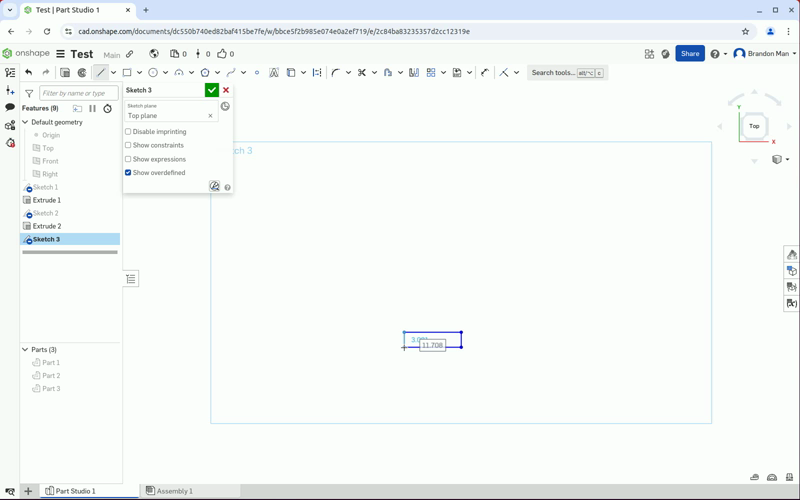
click(404, 347)
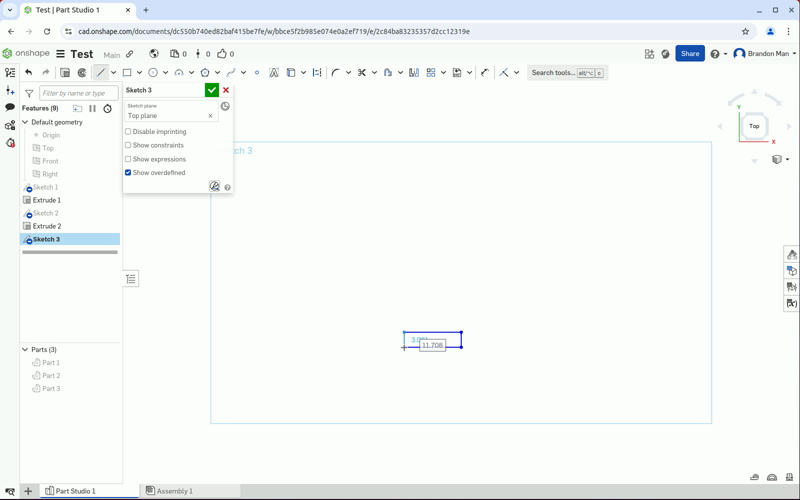
key(esc)
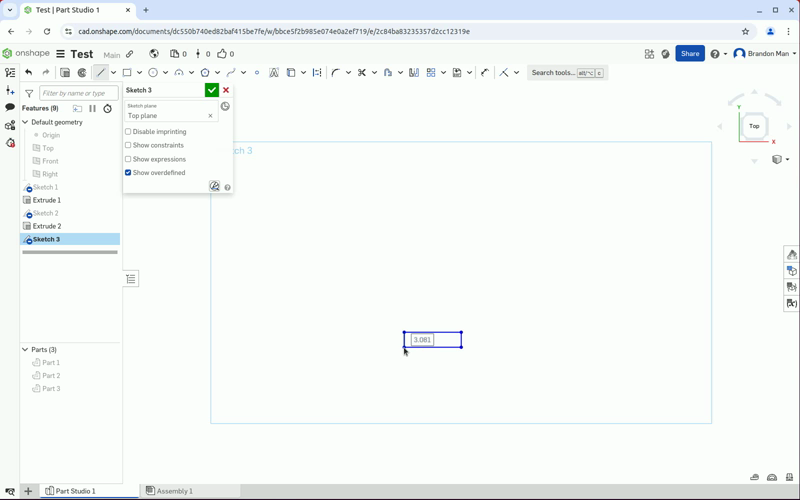
mouse_move(442, 333)
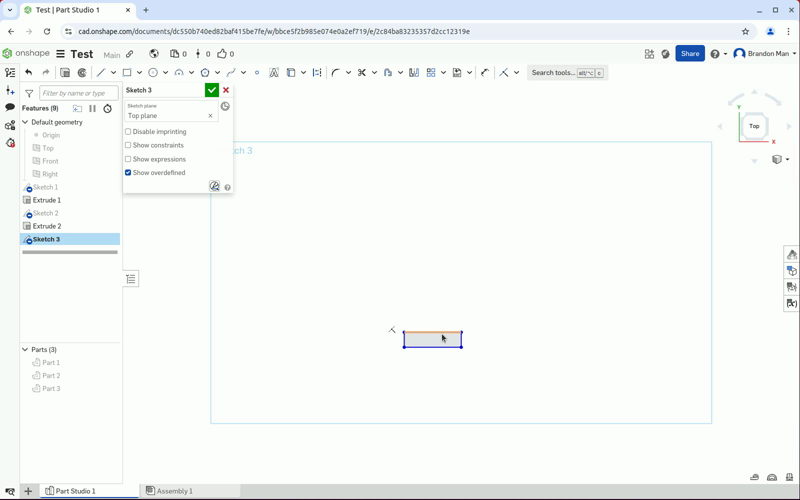
scroll(6)
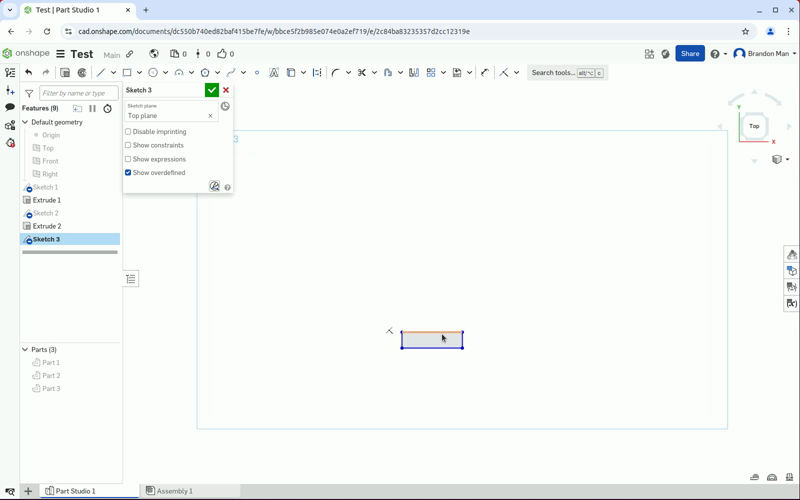
scroll(6)
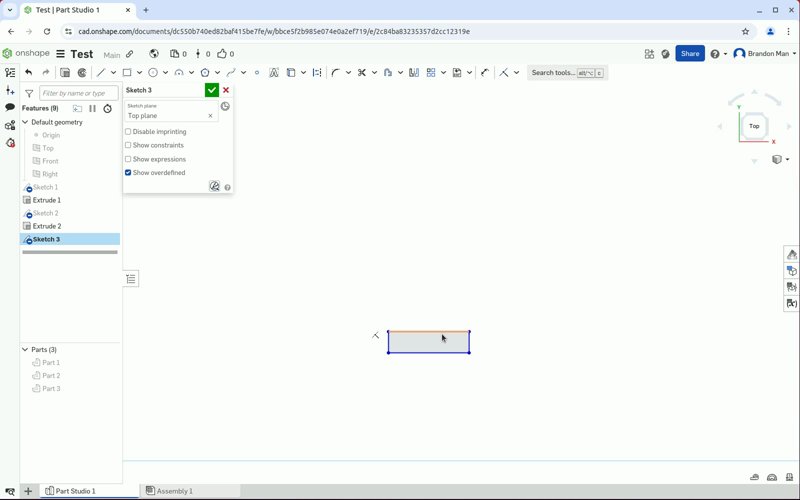
scroll(6)
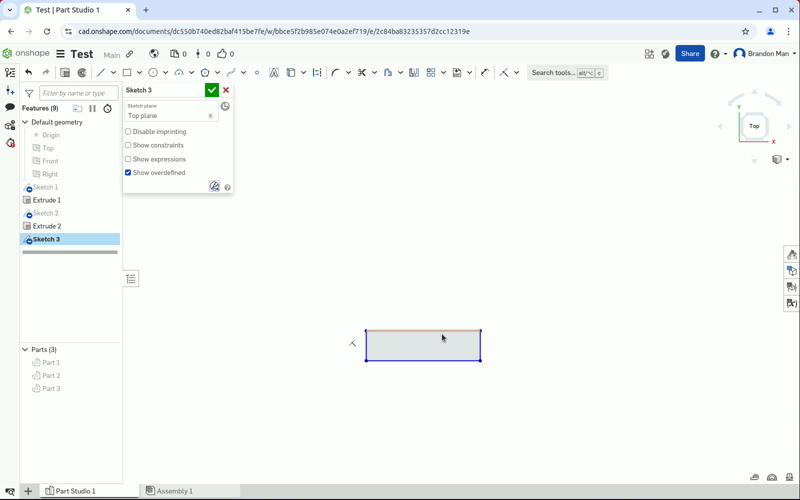
scroll(6)
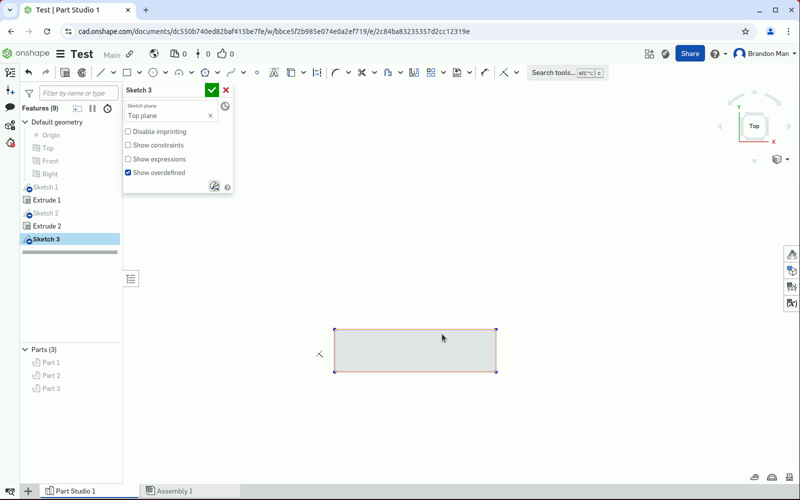
scroll(6)
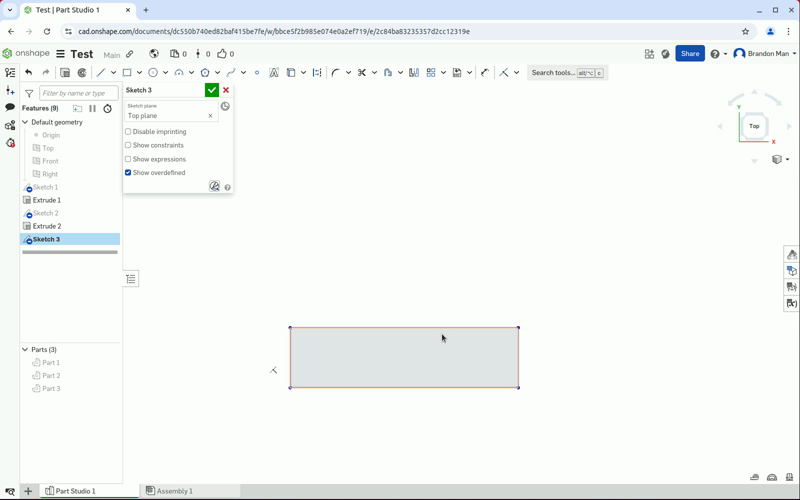
scroll(6)
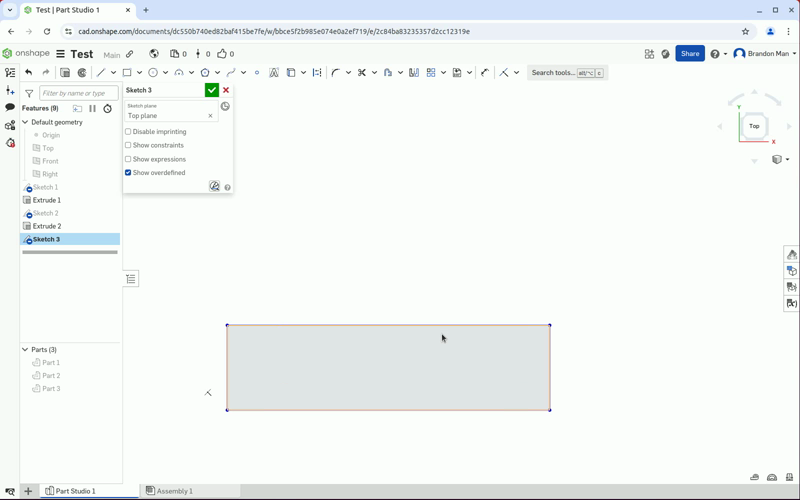
scroll(6)
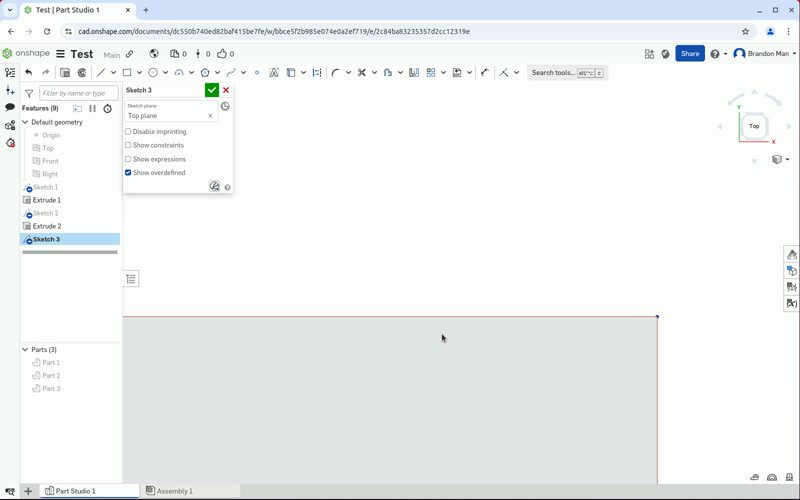
click(442, 333)
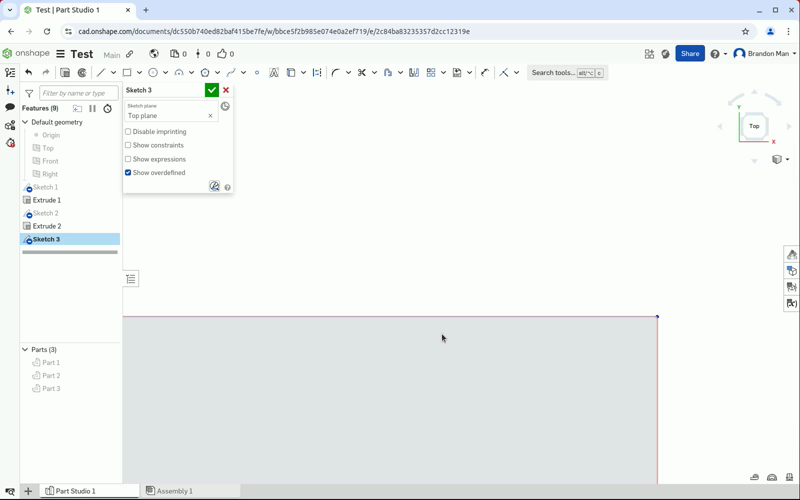
scroll(-6)
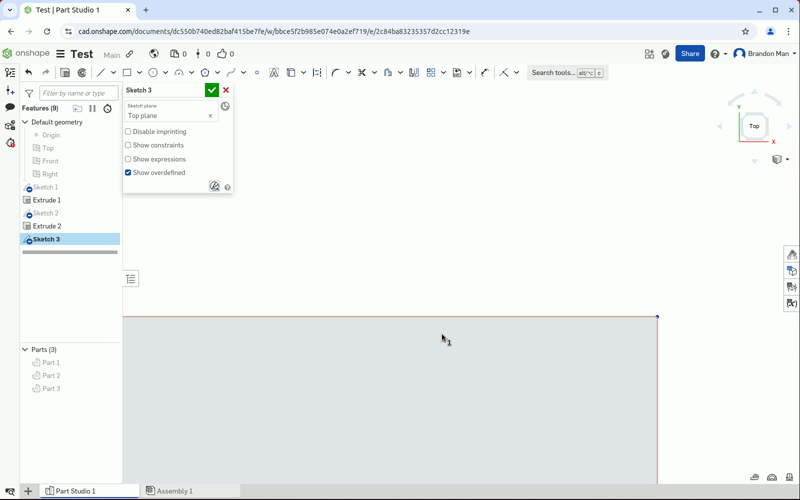
scroll(-6)
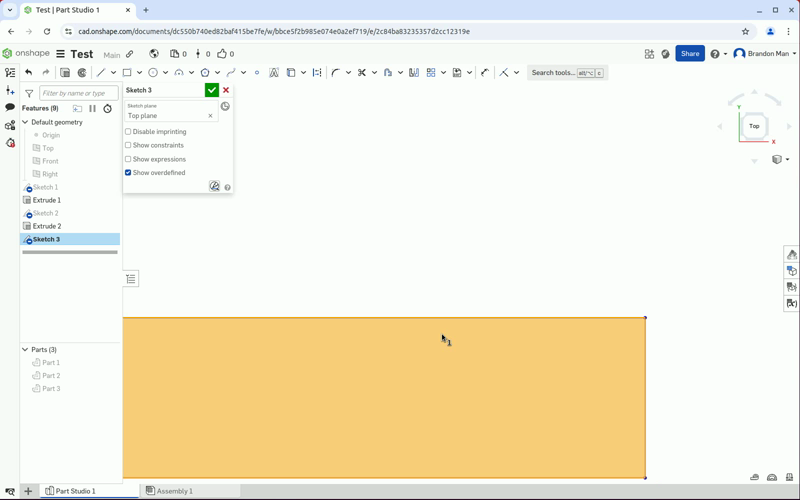
scroll(-6)
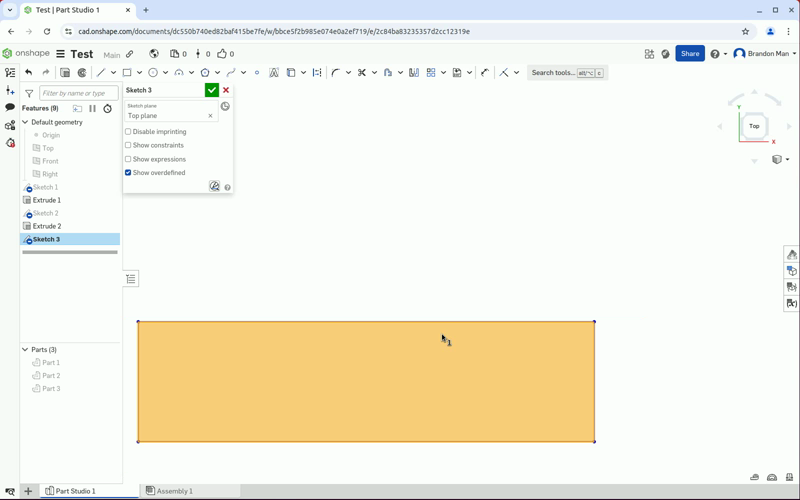
scroll(-6)
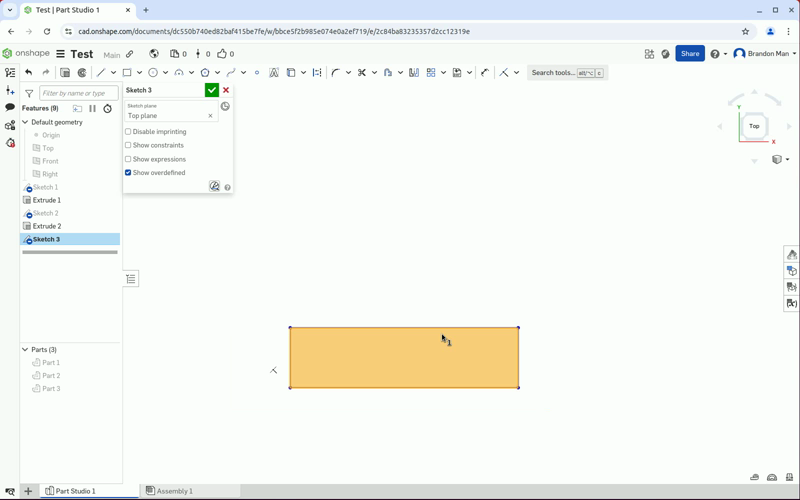
scroll(-6)
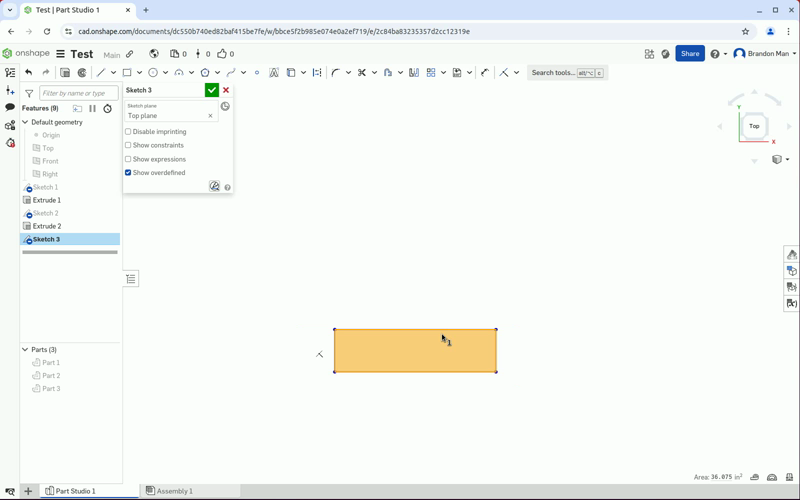
scroll(-6)
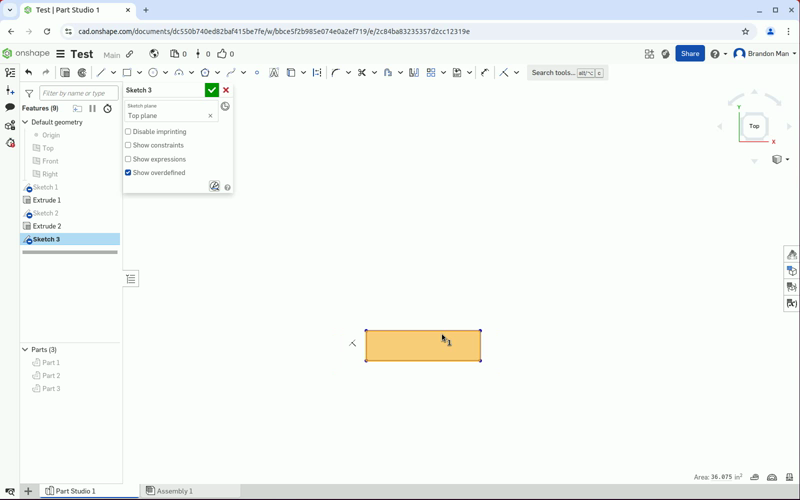
scroll(-6)
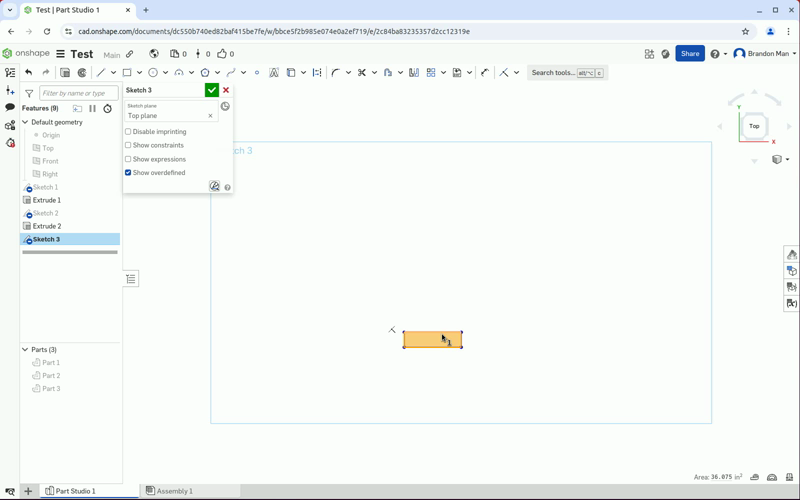
mouse_move(73, 352)
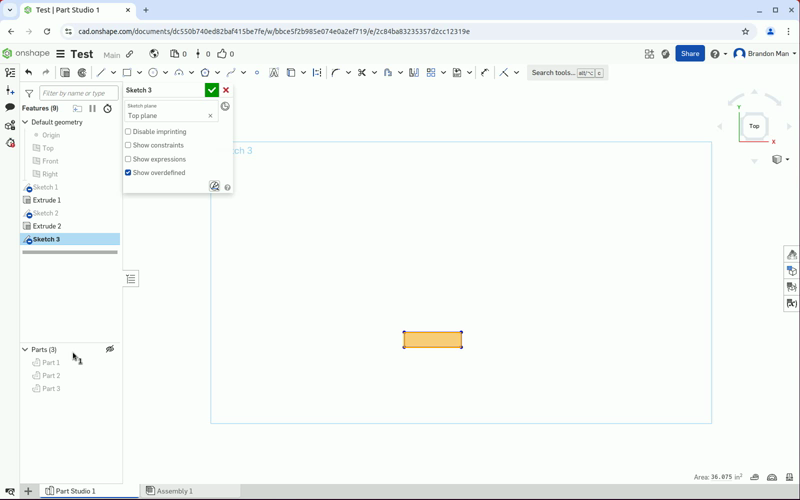
key(shift+y)
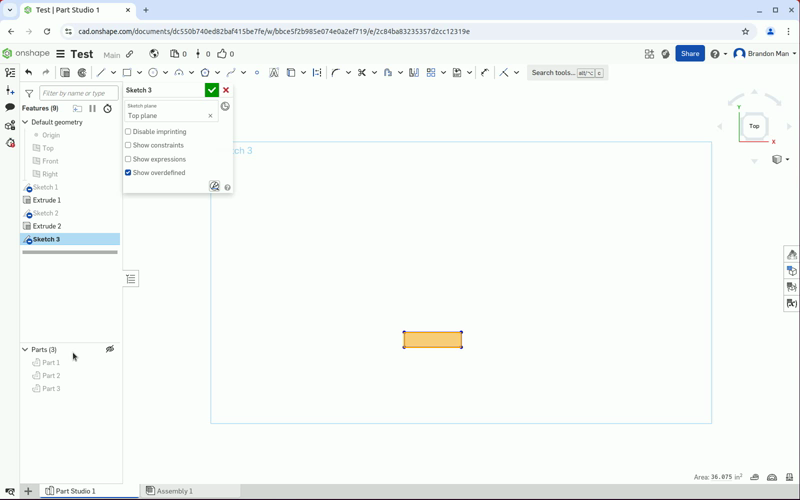
key(shift+e)
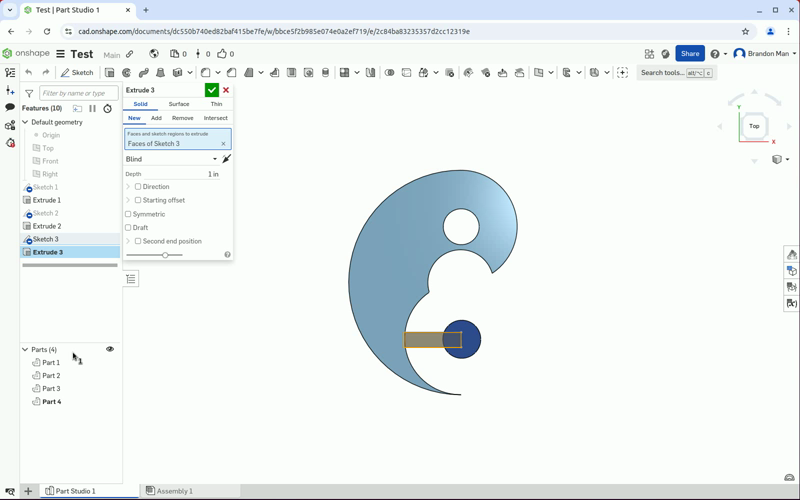
mouse_move(143, 106)
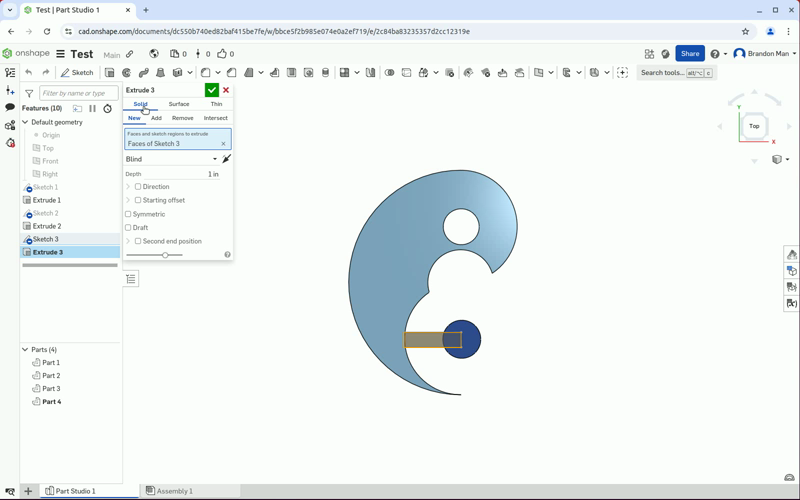
click(143, 106)
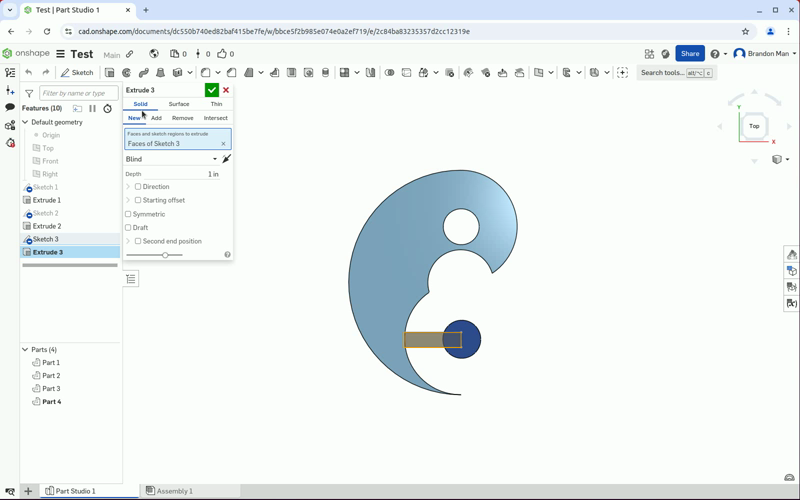
mouse_move(137, 120)
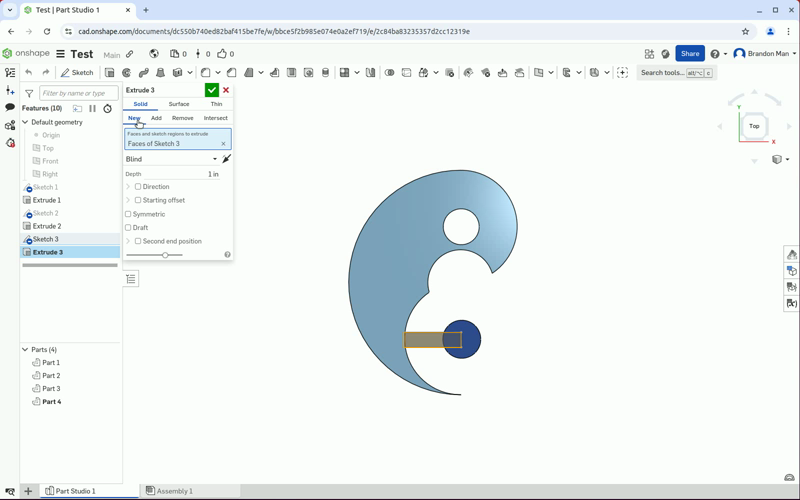
click(137, 120)
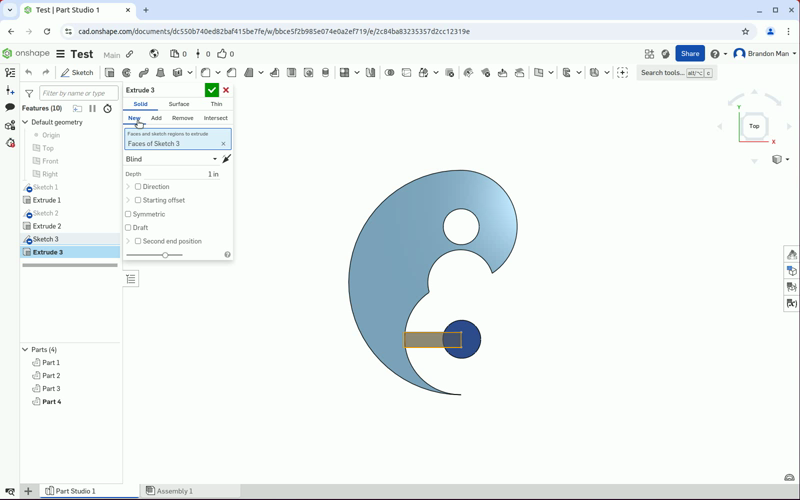
key(tab, 4)
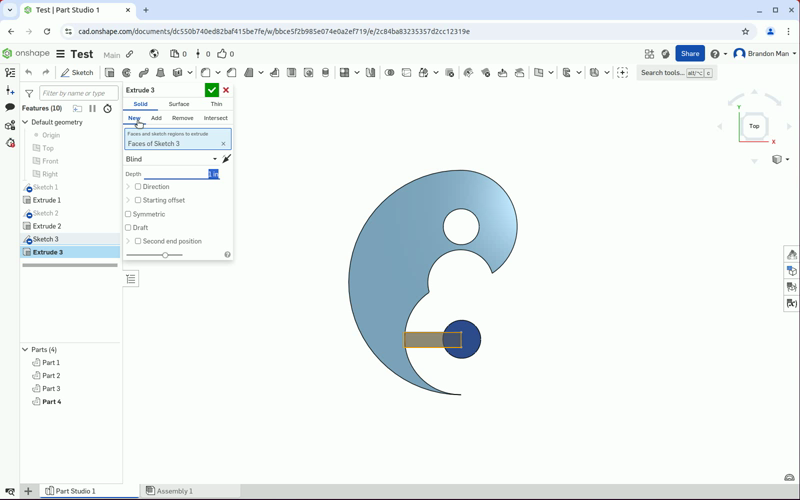
text(2.166)
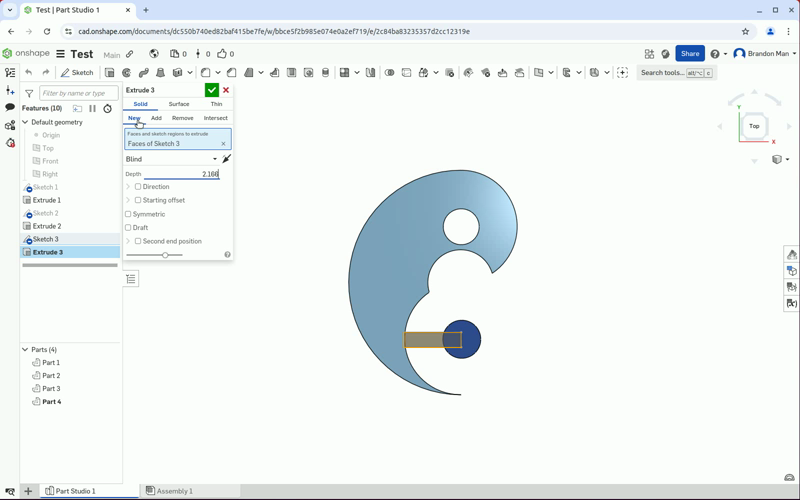
key(enter)
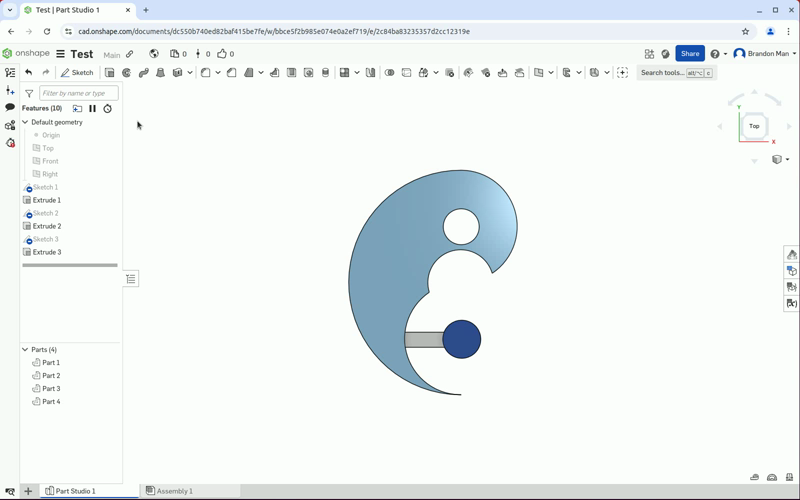
key(shift+h)
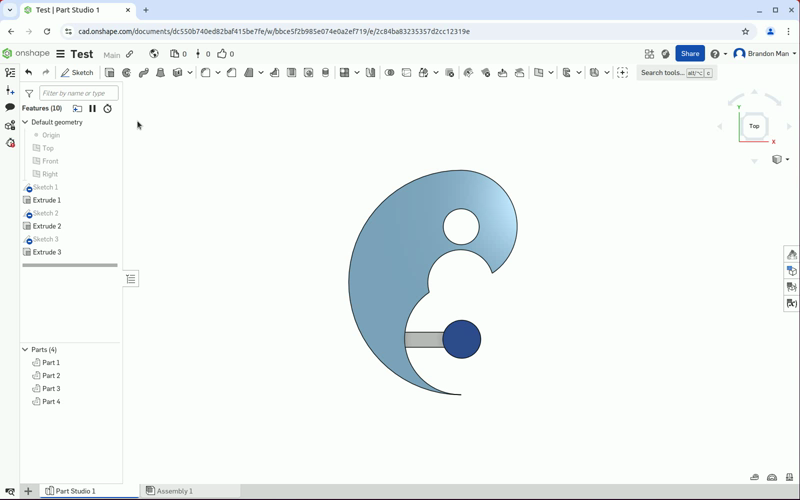
key(shift+h)
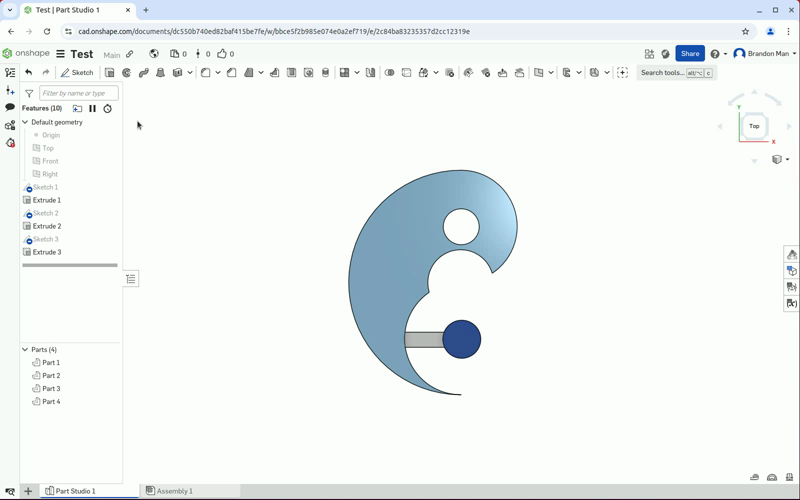
mouse_move(73, 189)
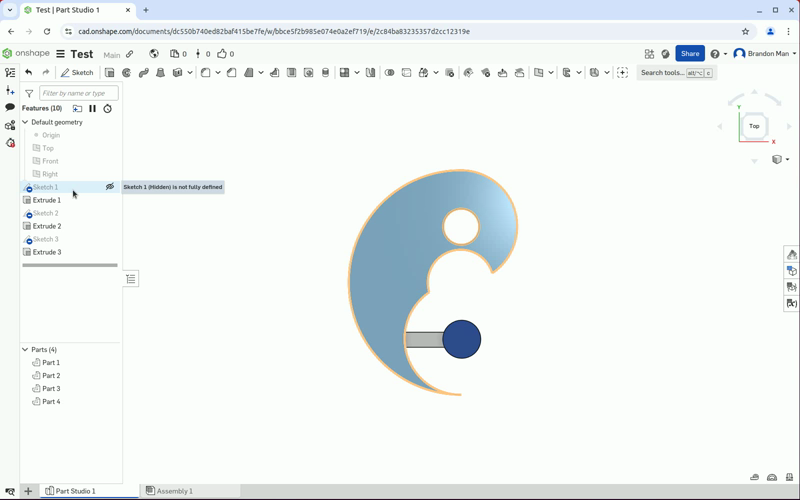
click(73, 189)
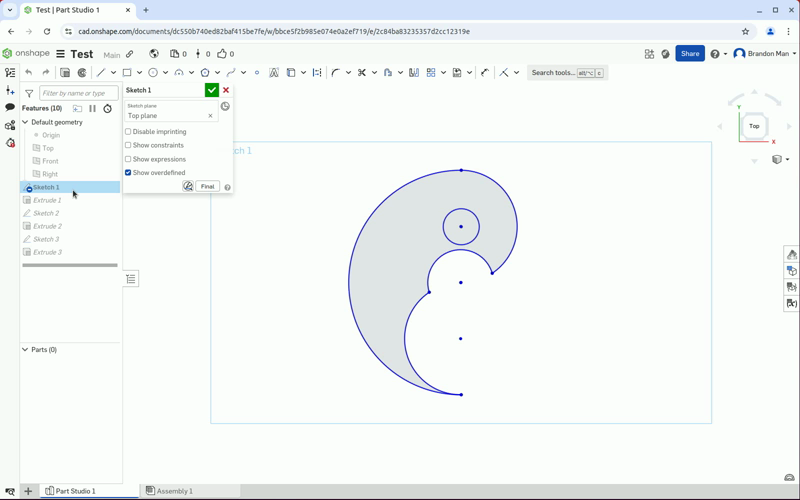
mouse_move(229, 92)
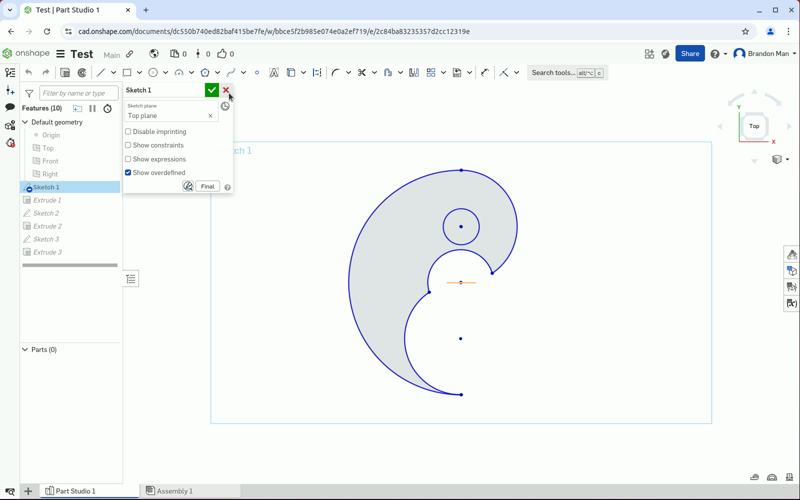
click(229, 92)
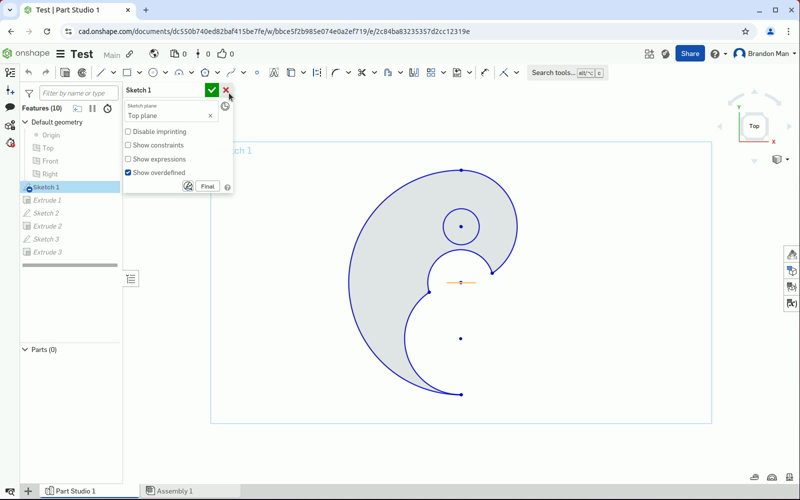
key(shift+s)
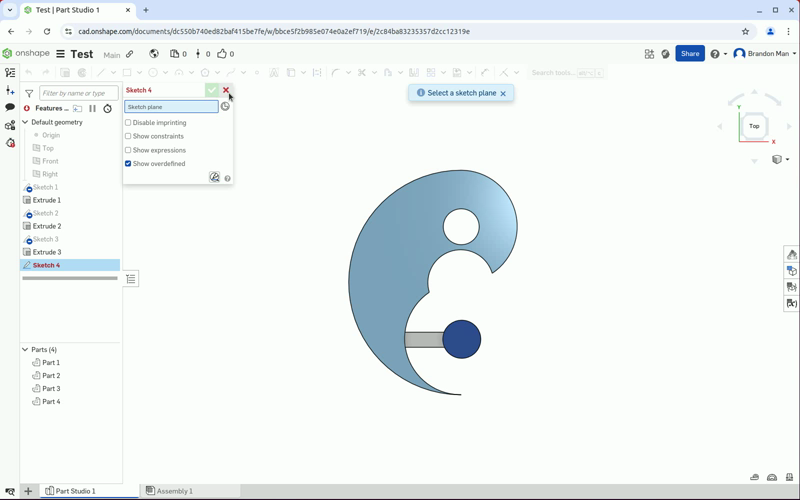
mouse_move(73, 150)
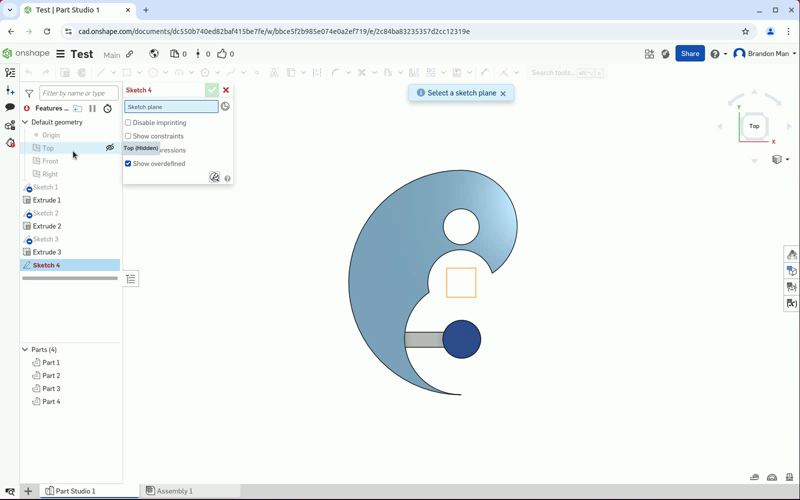
click(73, 150)
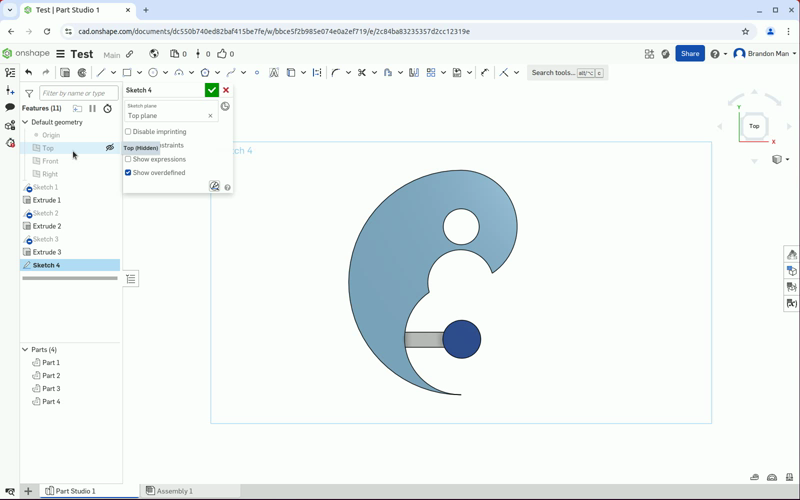
mouse_move(73, 352)
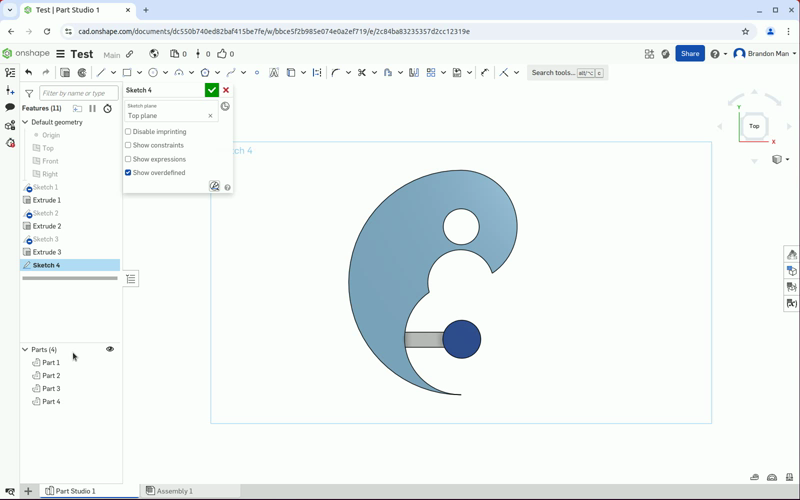
key(y)
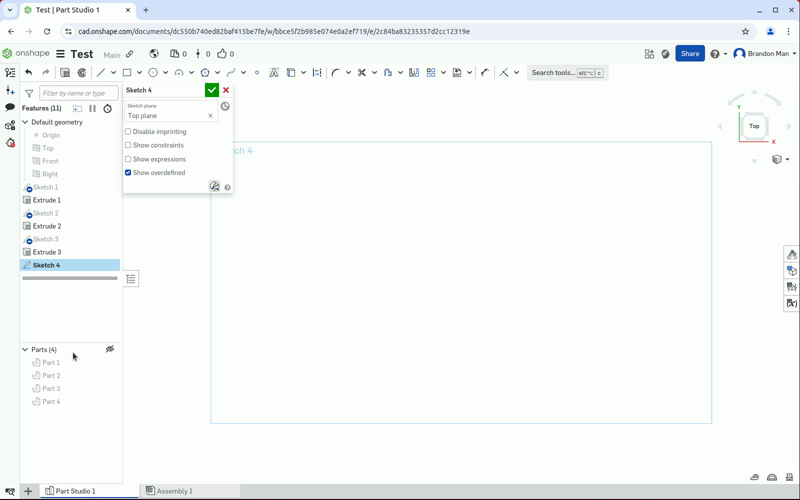
key(l)
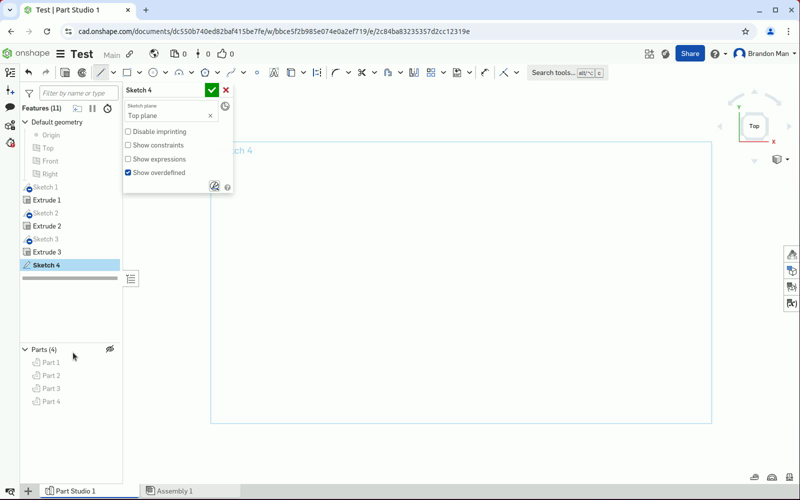
key_down(shift)
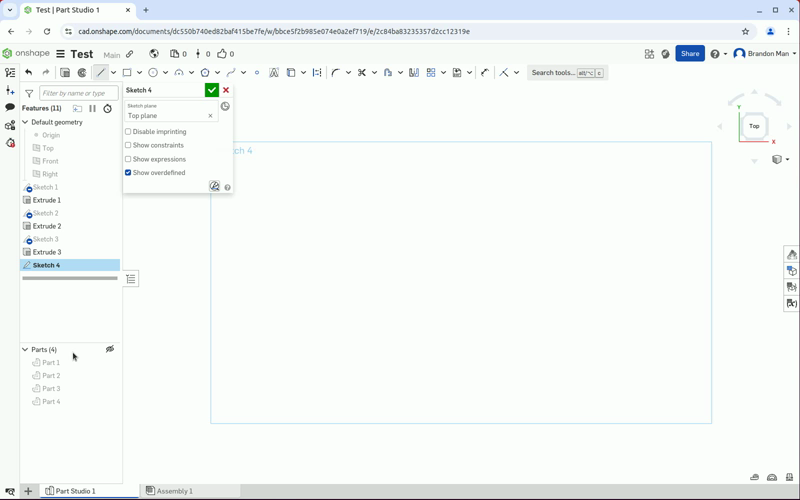
mouse_move(460, 233)
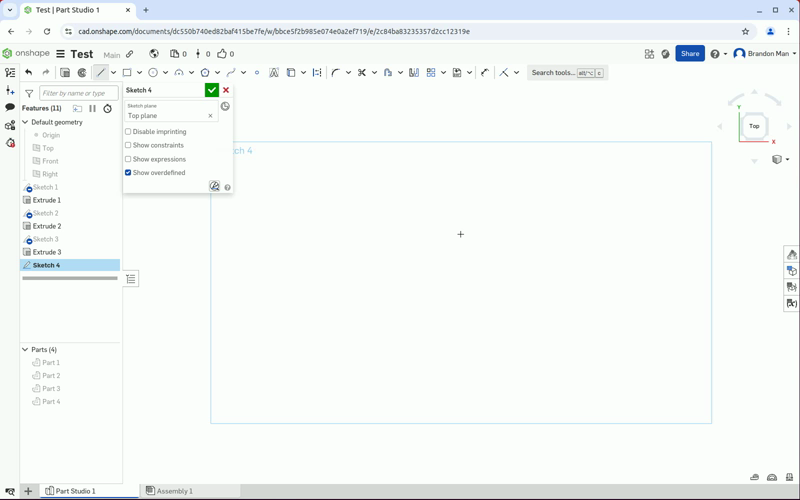
click(460, 233)
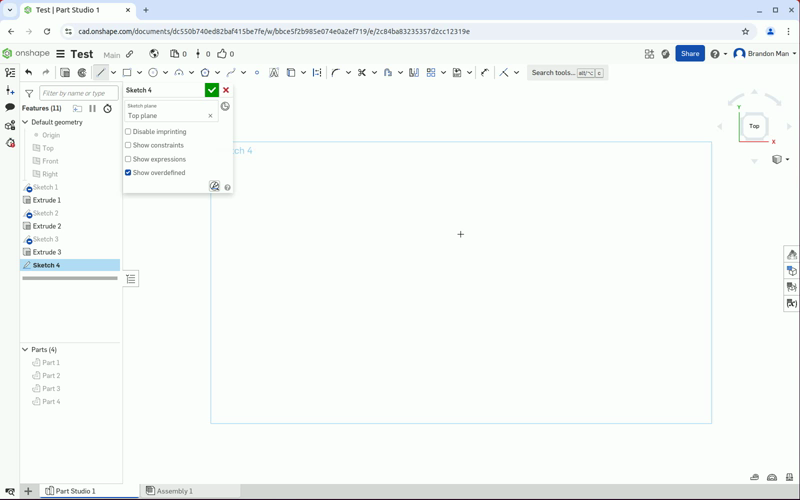
key_up(shift)
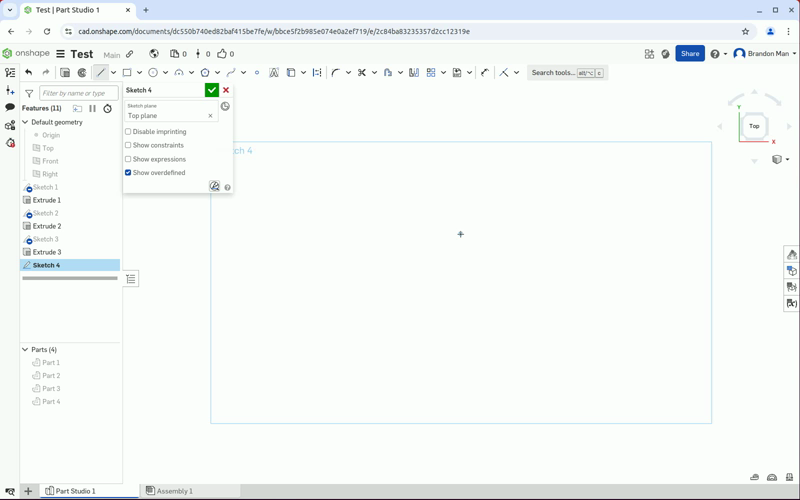
key_down(shift)
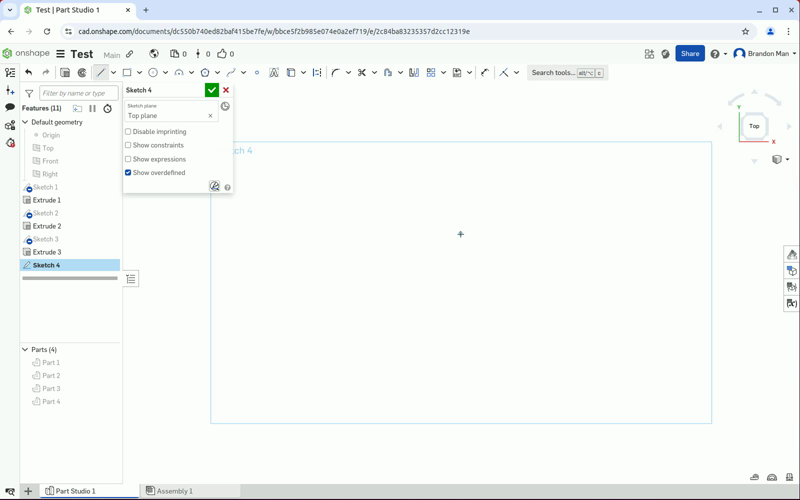
mouse_move(528, 233)
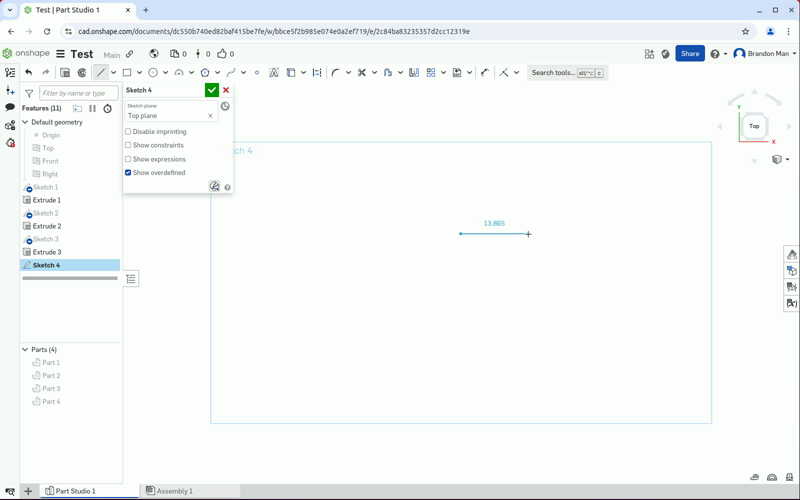
click(528, 233)
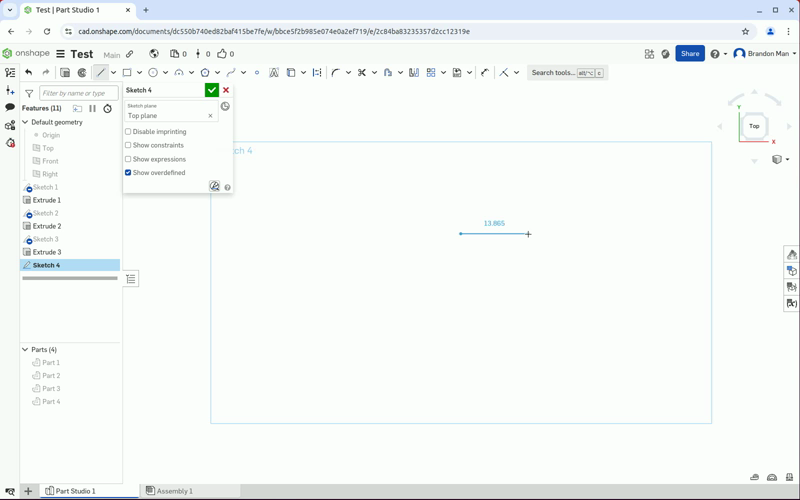
key_up(shift)
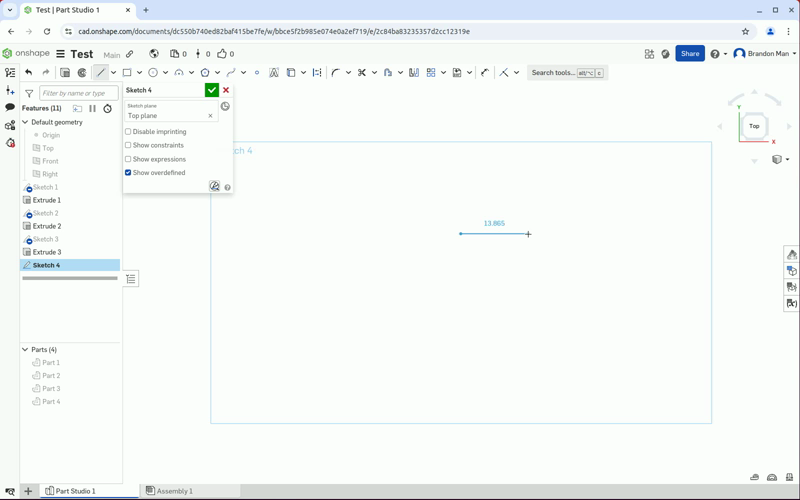
key_down(shift)
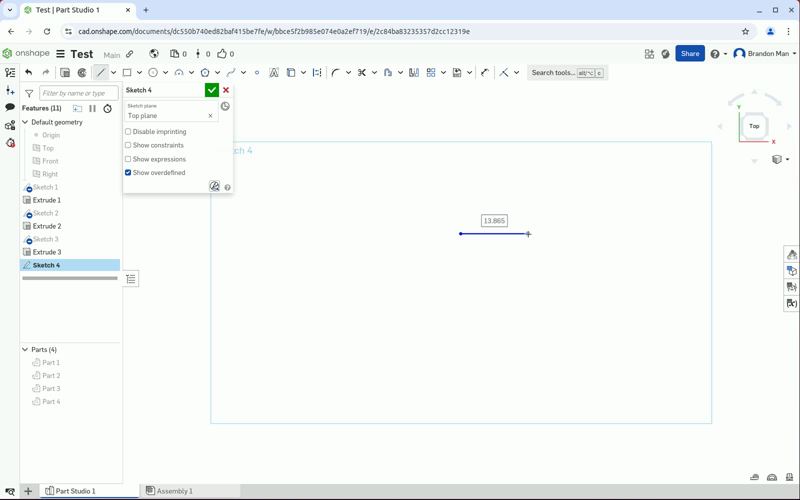
mouse_move(558, 233)
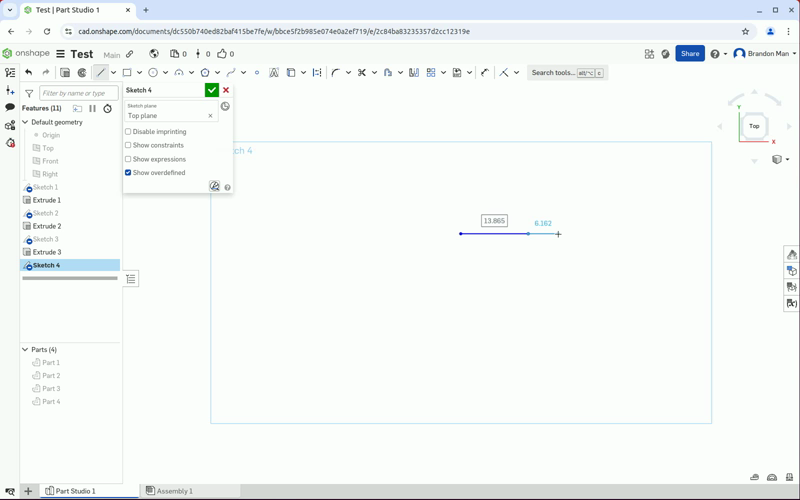
mouse_move(528, 218)
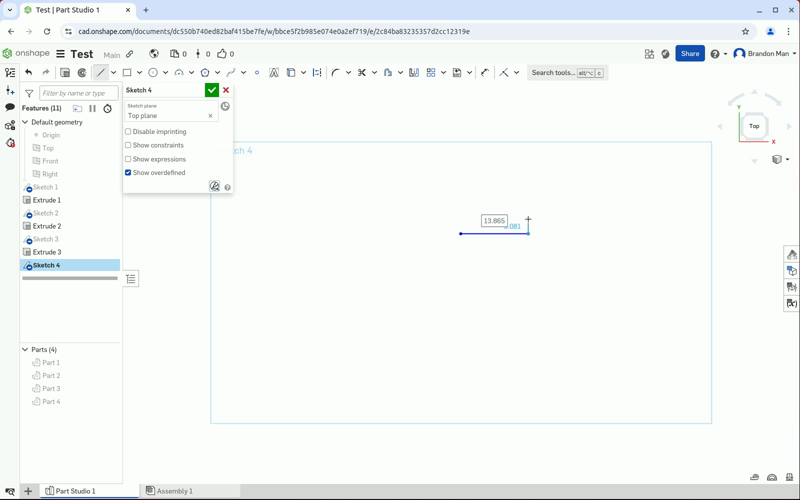
click(528, 218)
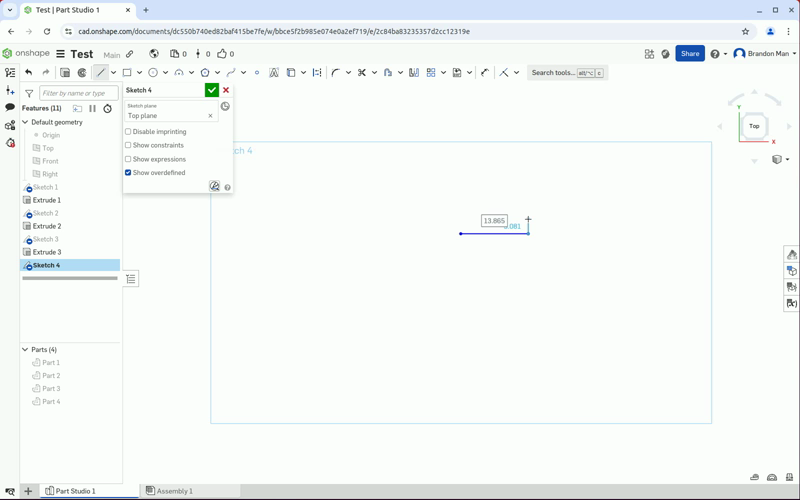
key_up(shift)
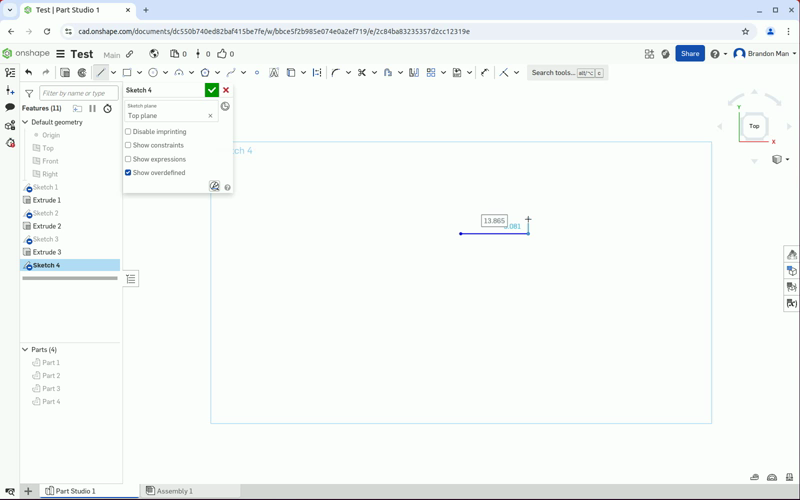
key_down(shift)
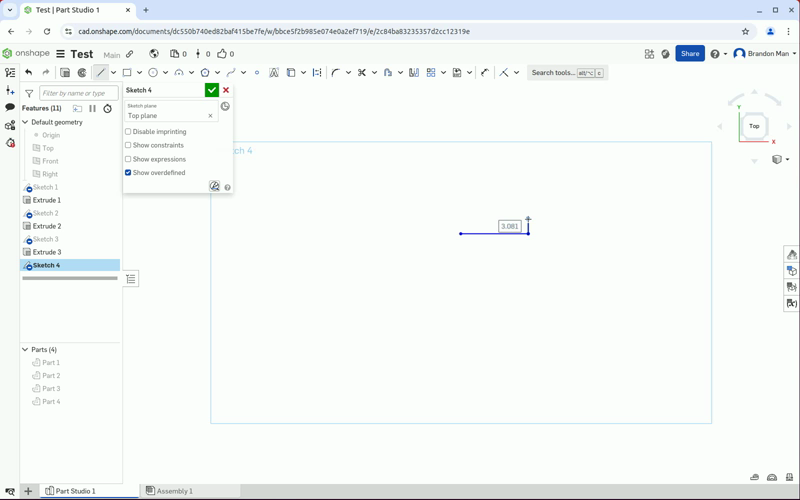
mouse_move(460, 218)
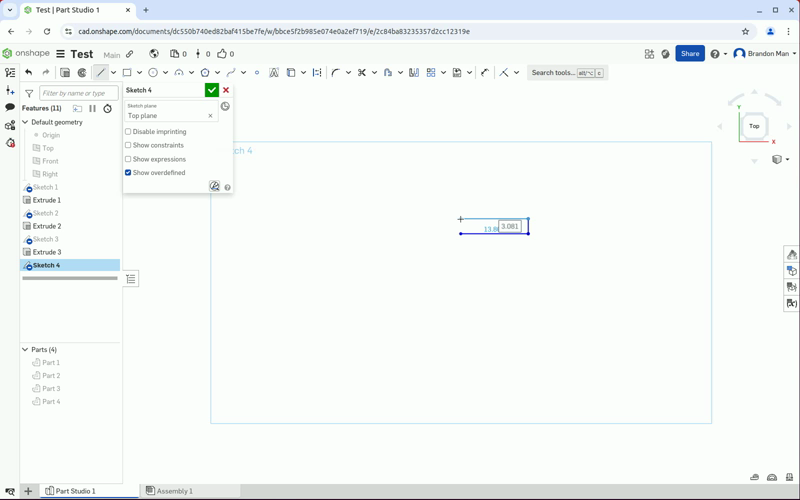
click(460, 218)
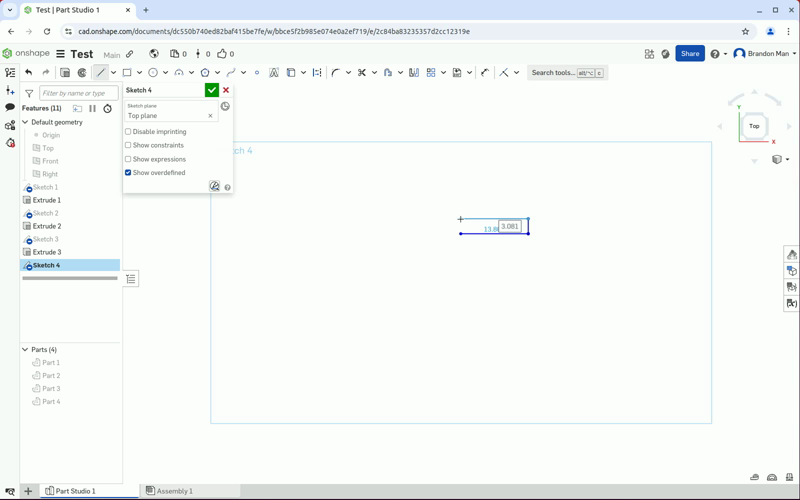
key_up(shift)
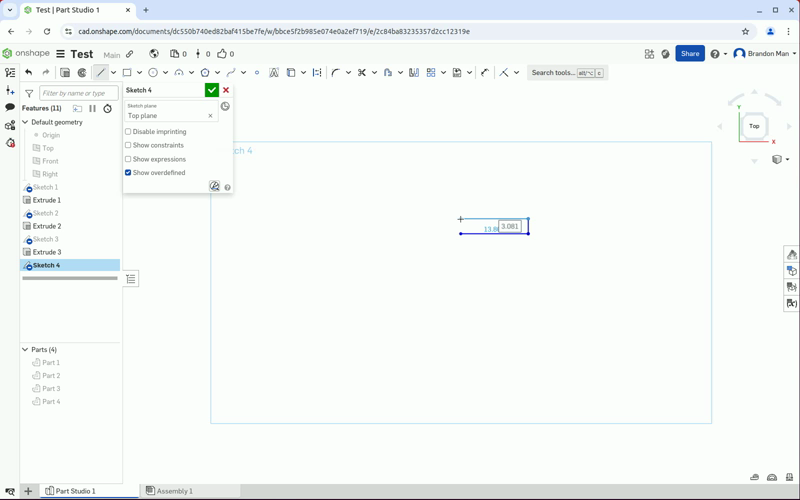
mouse_move(490, 218)
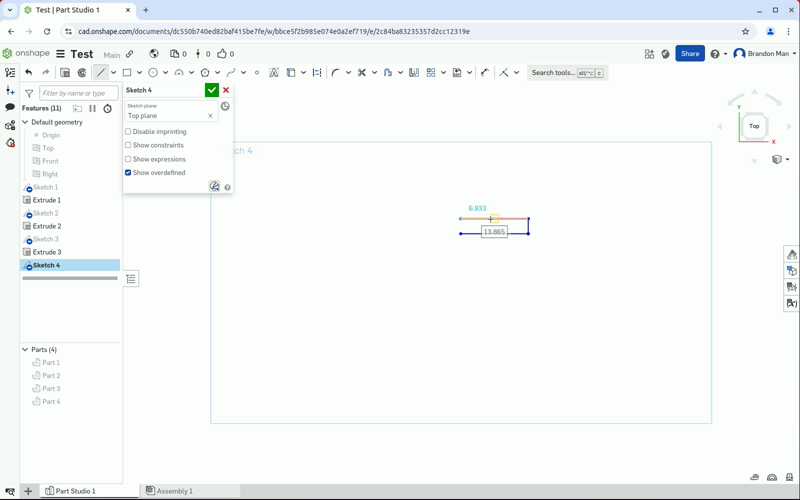
key_down(shift)
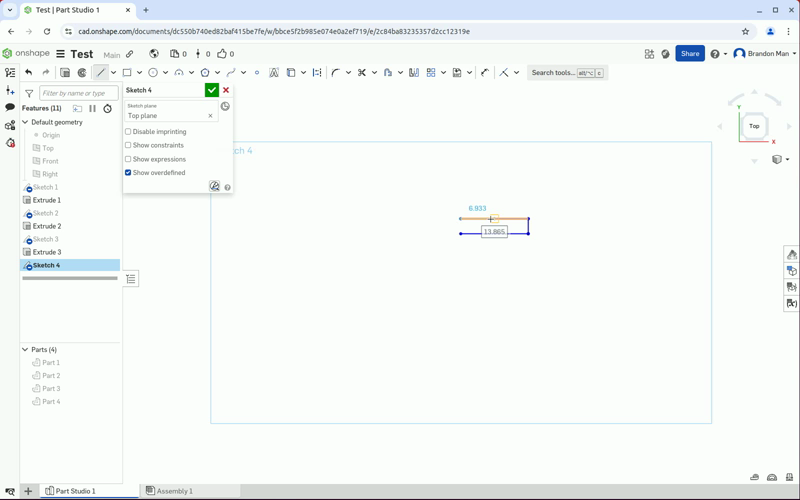
mouse_move(460, 233)
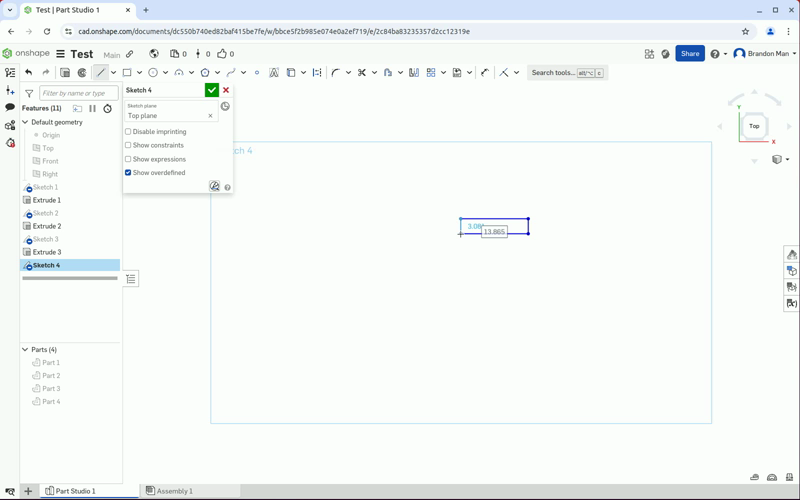
key_up(shift)
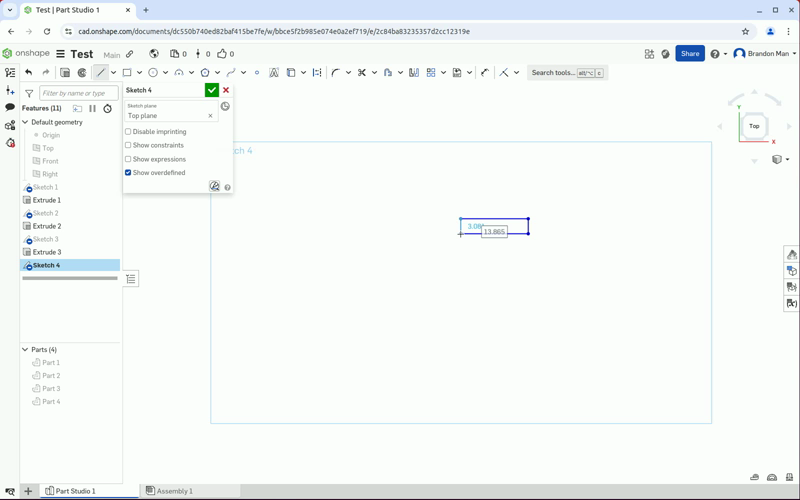
click(460, 233)
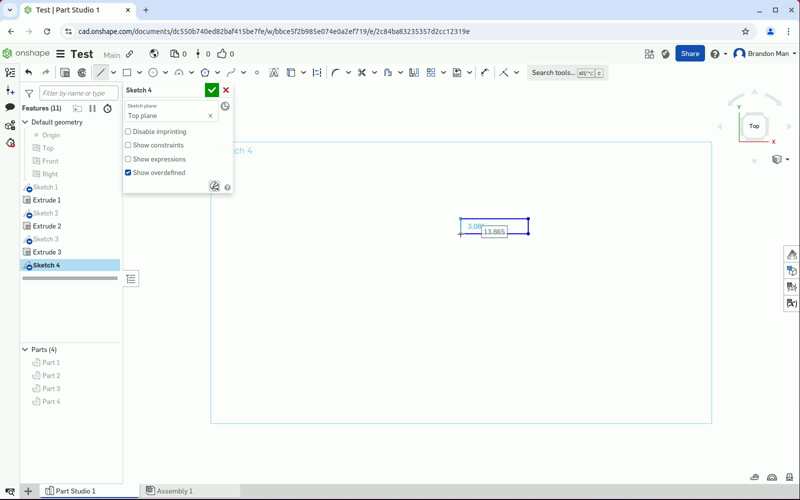
key(esc)
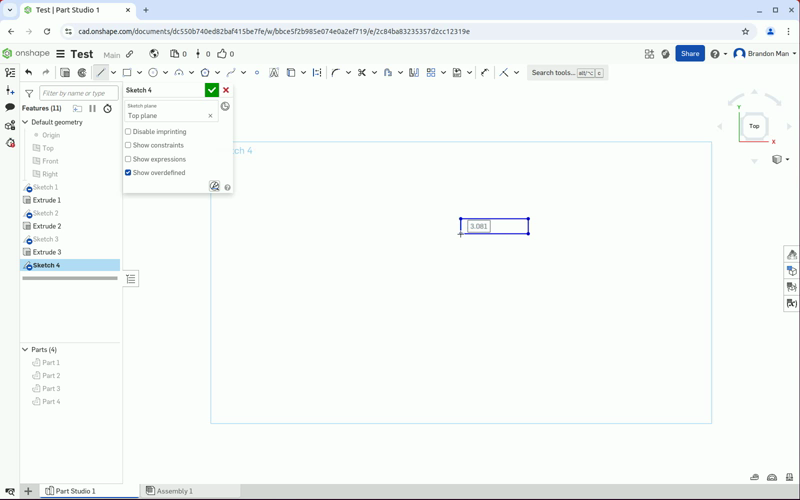
mouse_move(511, 229)
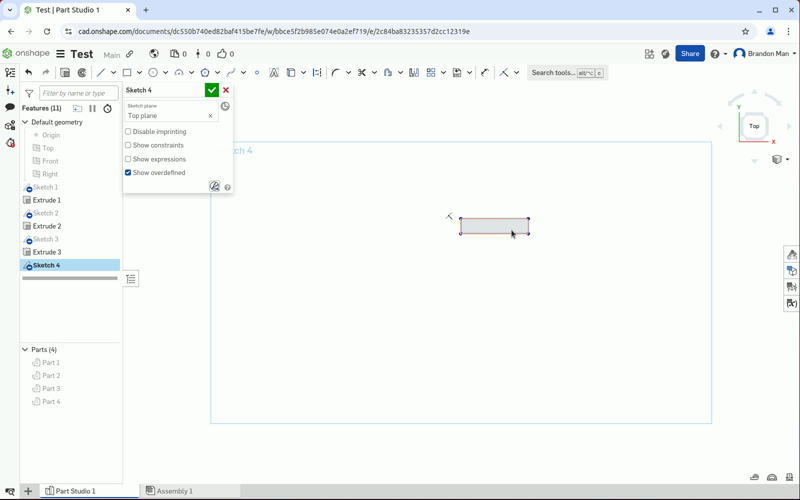
scroll(6)
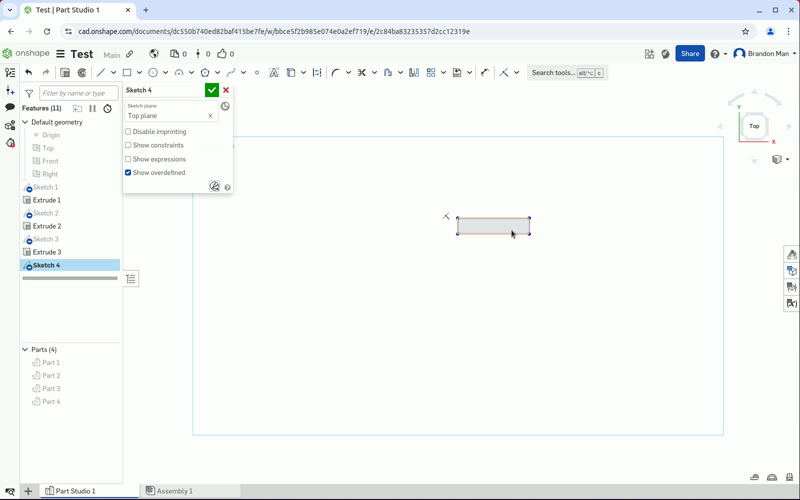
scroll(6)
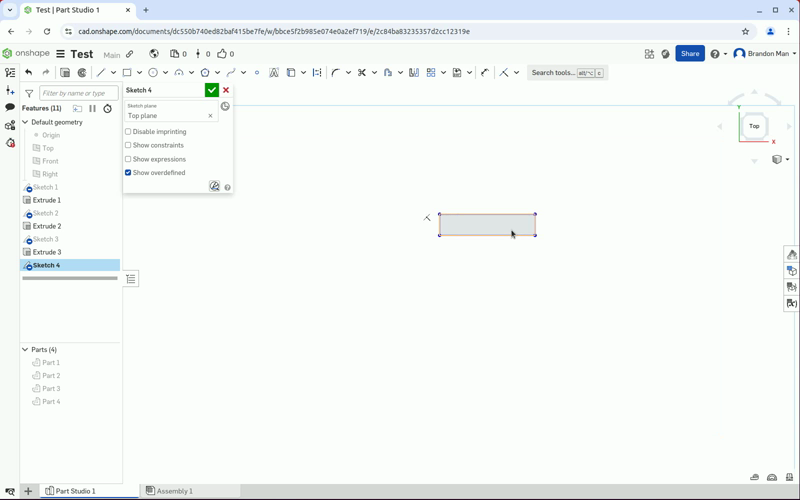
scroll(6)
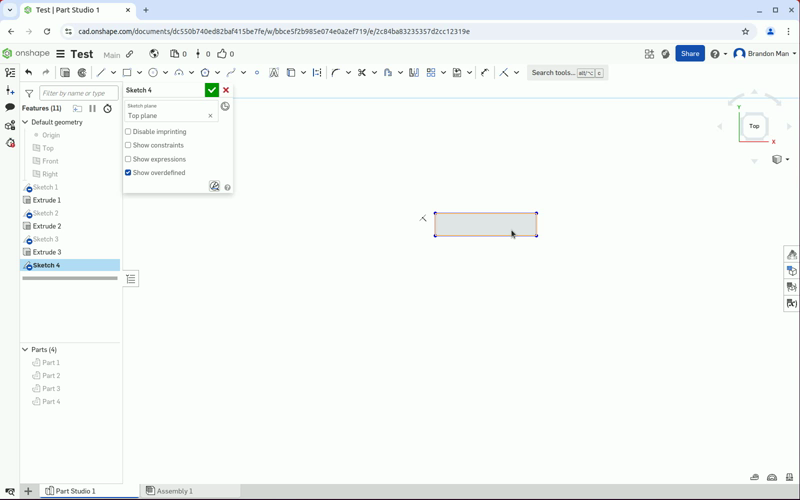
scroll(6)
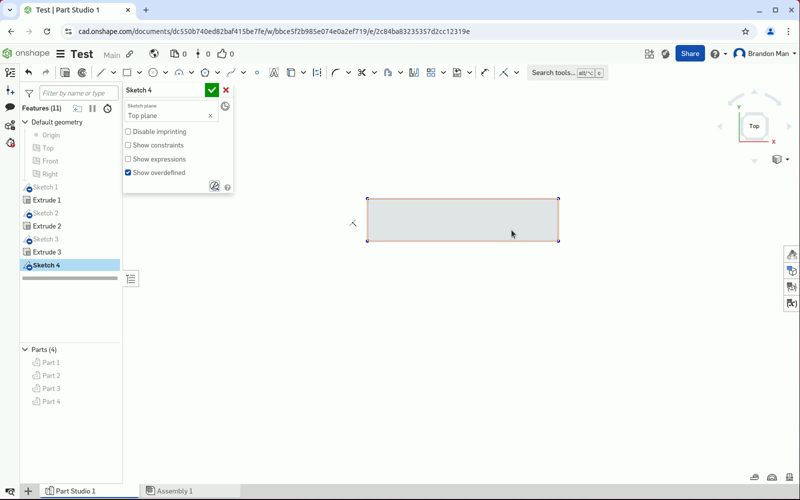
scroll(6)
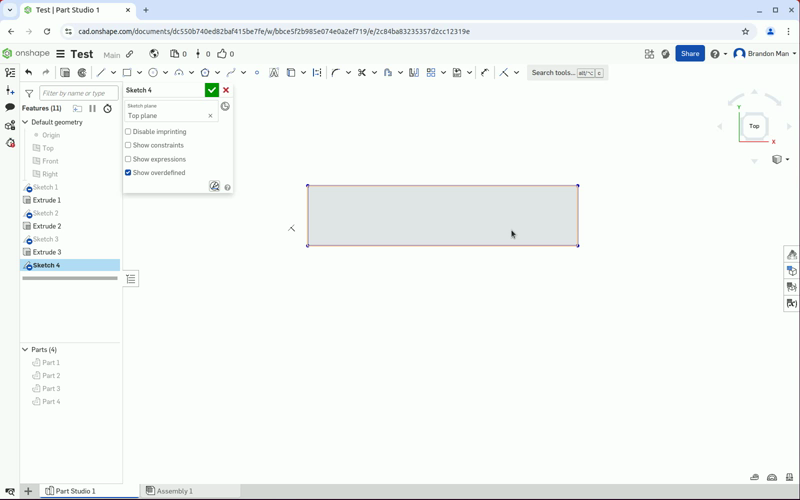
scroll(6)
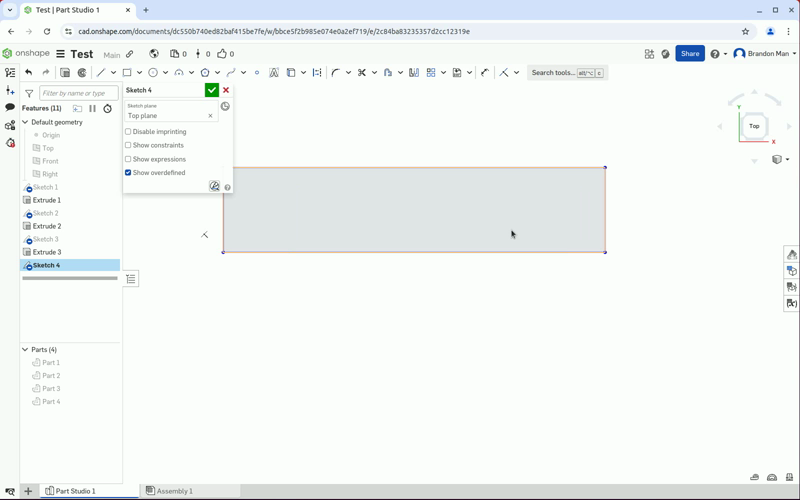
scroll(6)
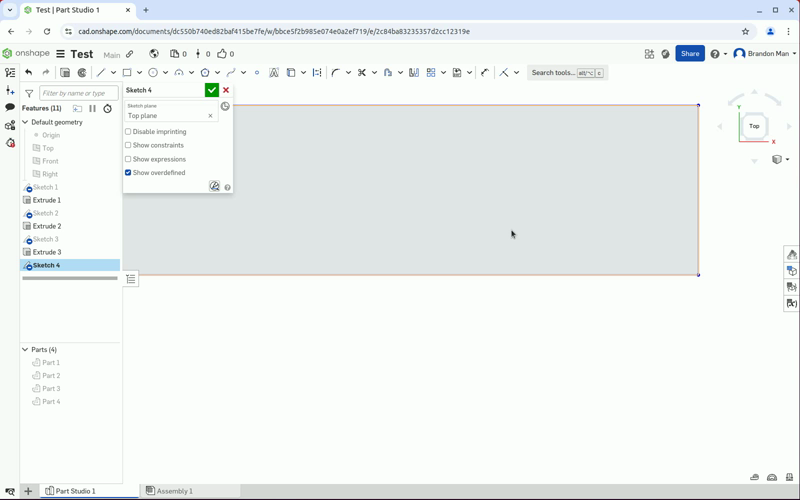
click(511, 229)
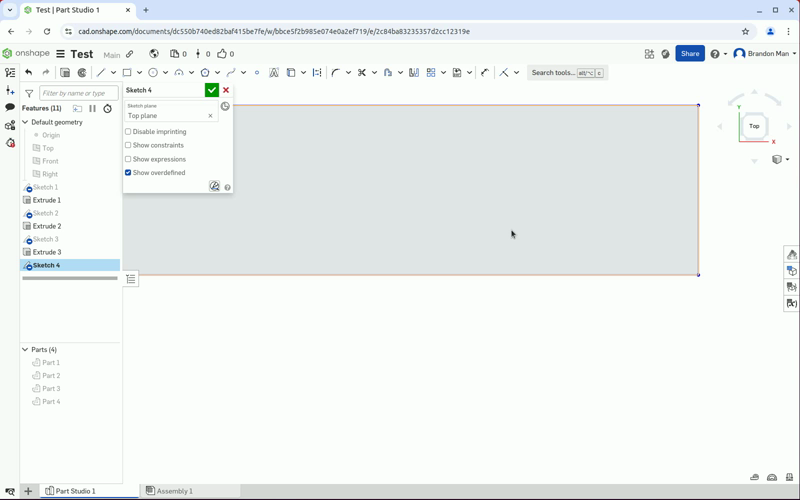
scroll(-6)
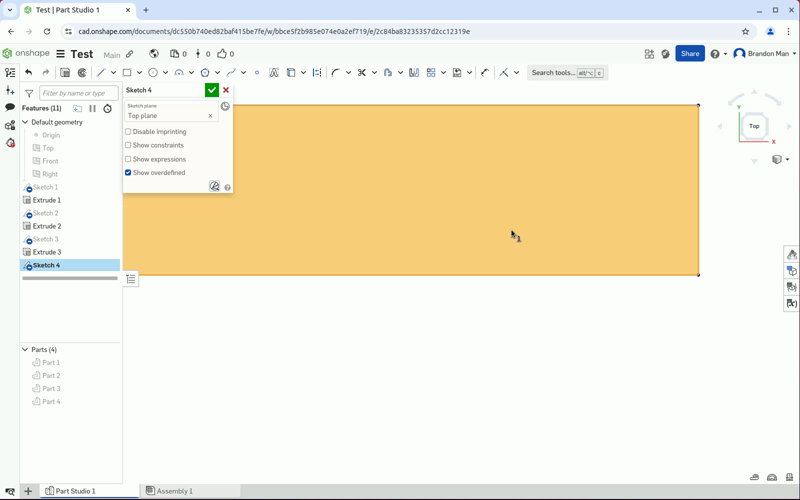
scroll(-6)
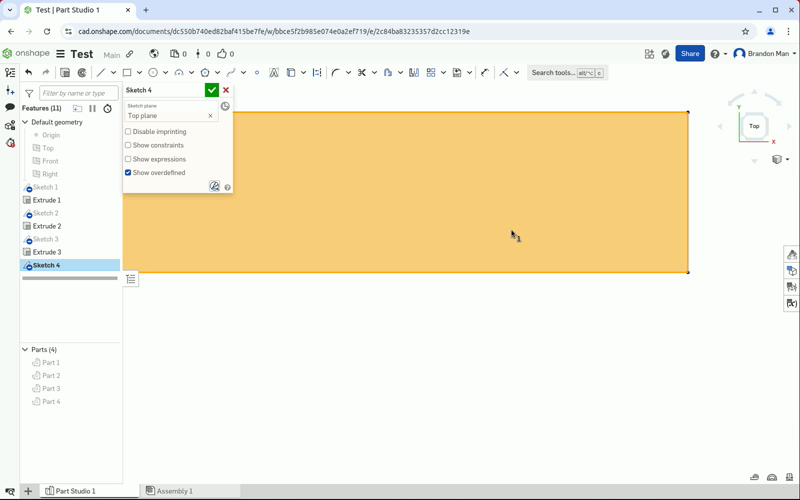
scroll(-6)
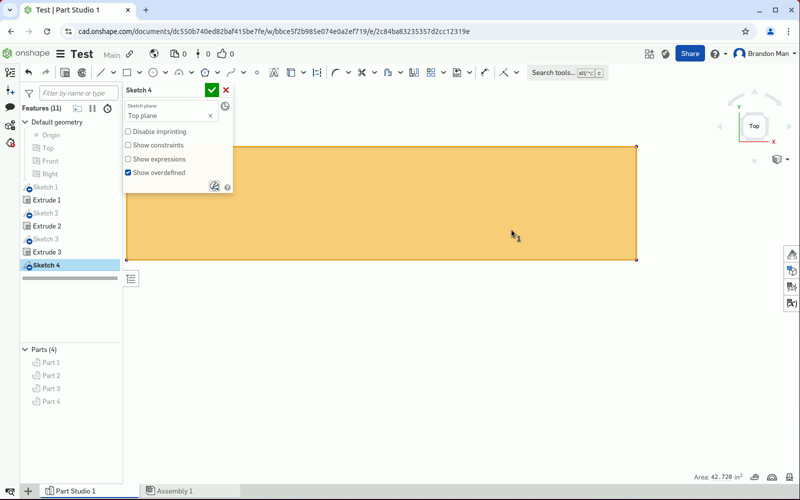
scroll(-6)
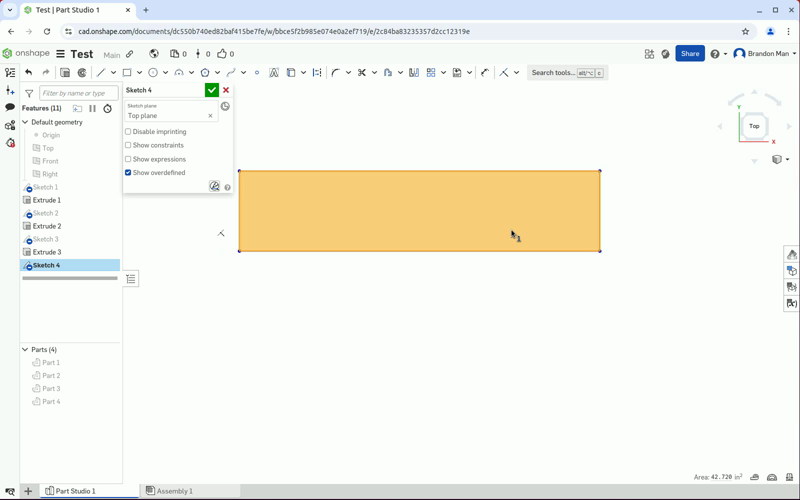
scroll(-6)
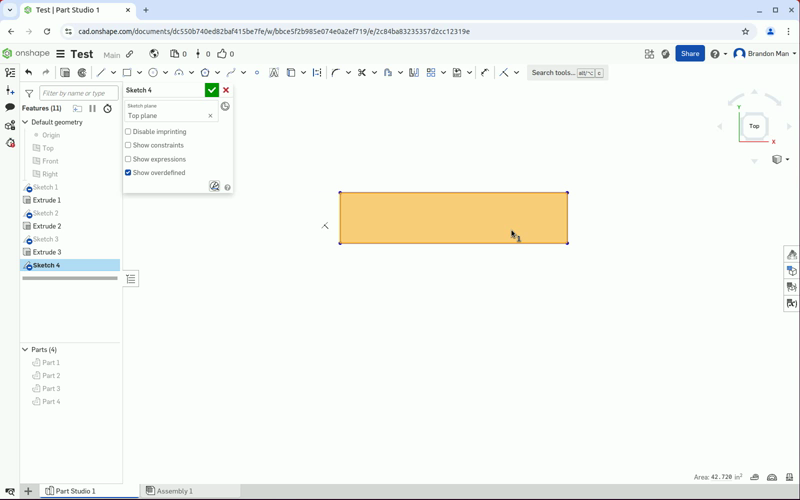
scroll(-6)
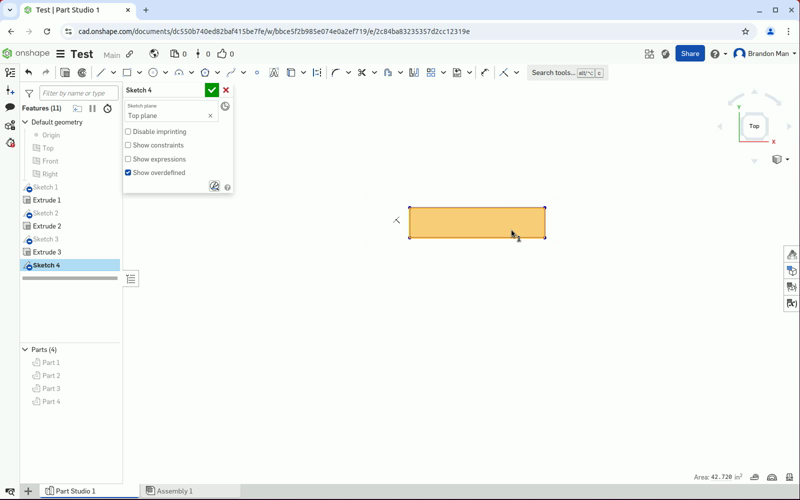
scroll(-6)
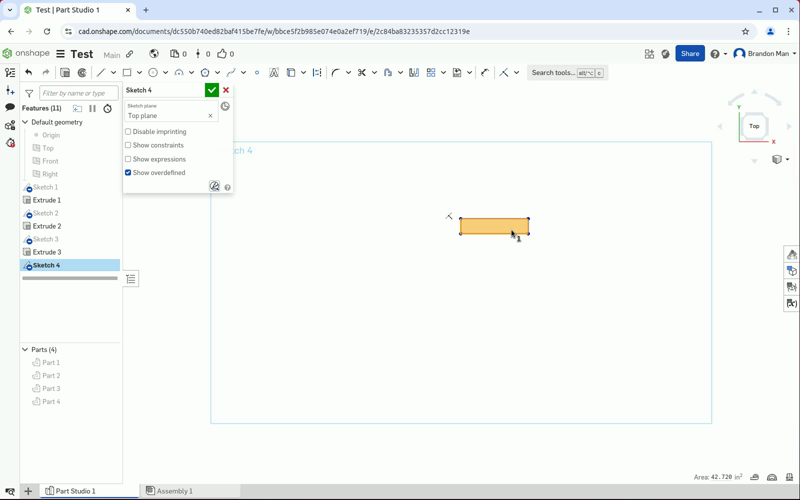
mouse_move(73, 352)
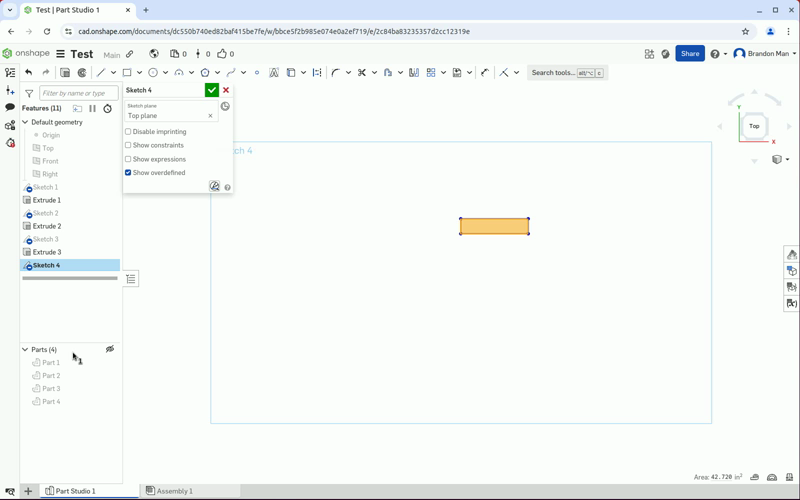
key(shift+y)
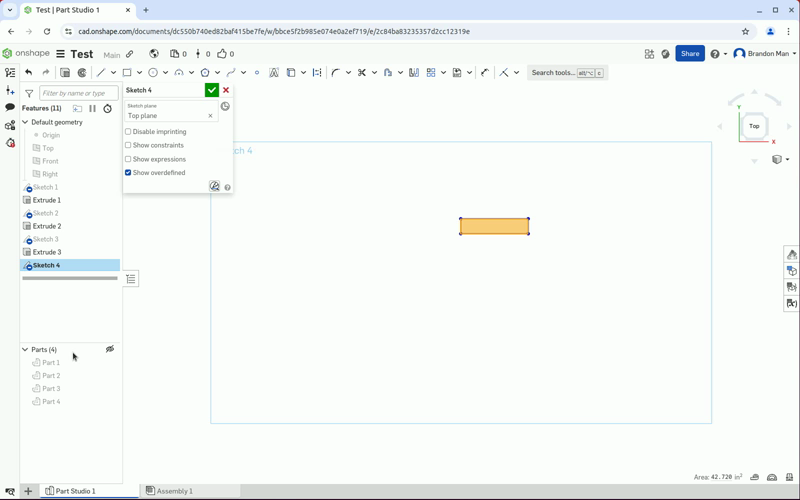
key(shift+e)
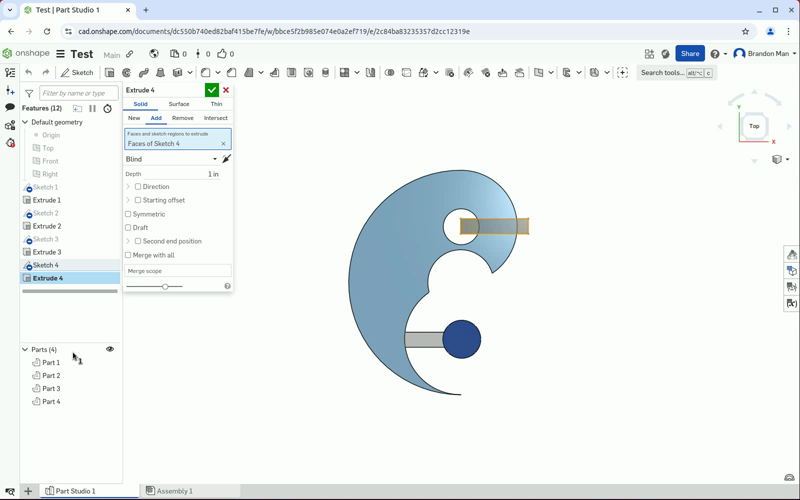
mouse_move(143, 106)
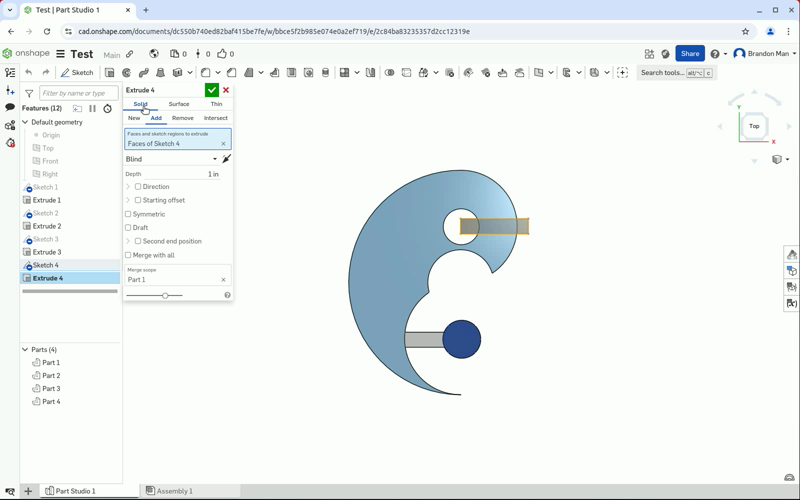
click(143, 106)
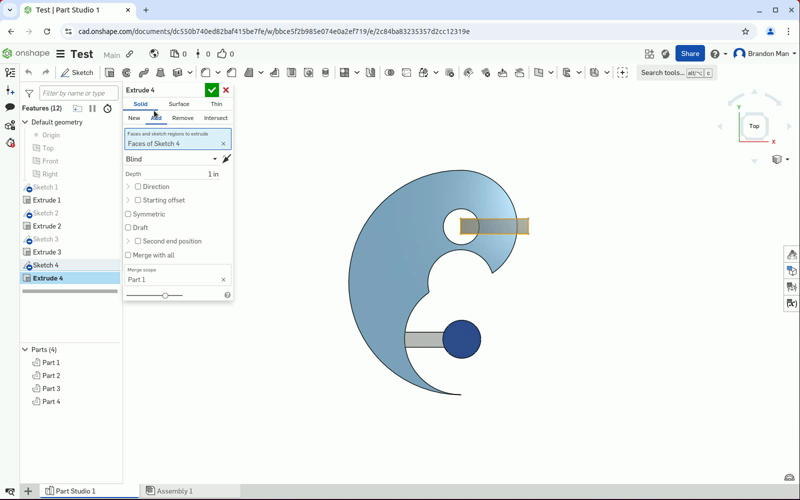
mouse_move(186, 120)
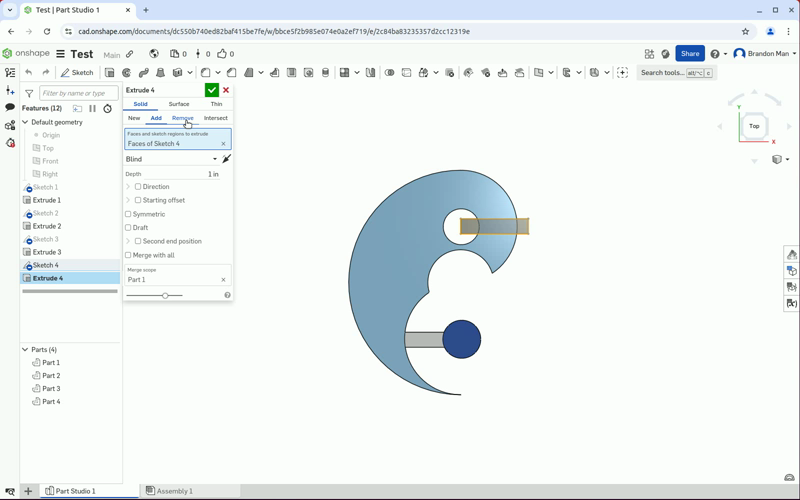
click(186, 120)
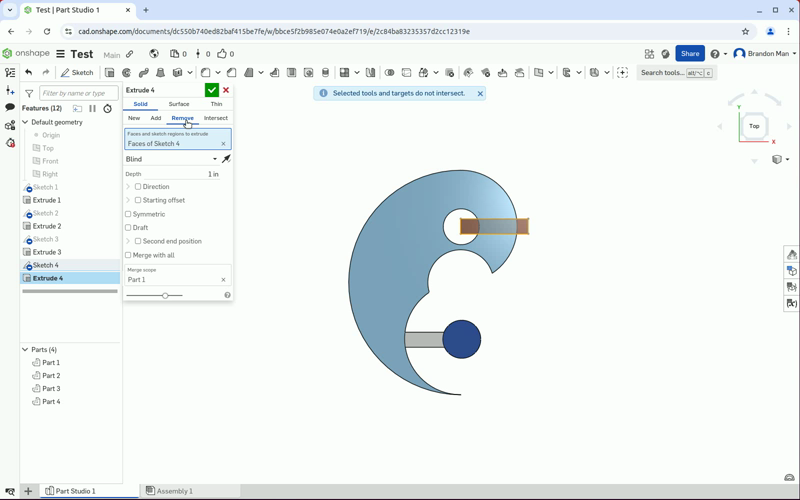
key(tab, 4)
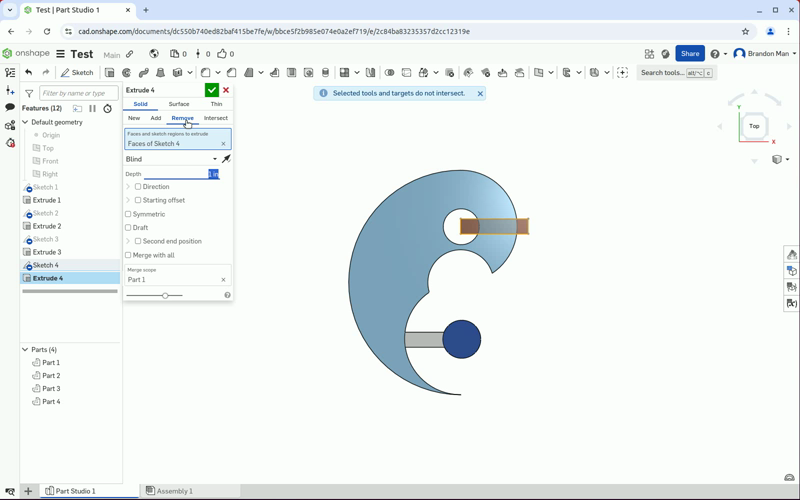
text(-2.166)
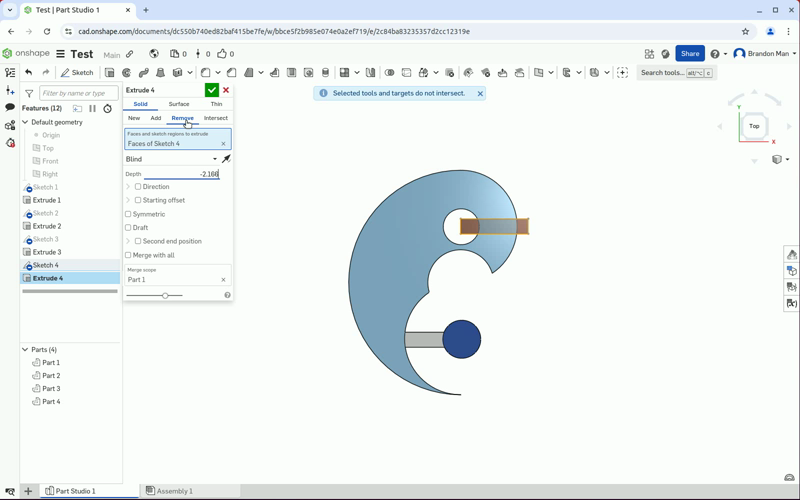
key(tab, 6)
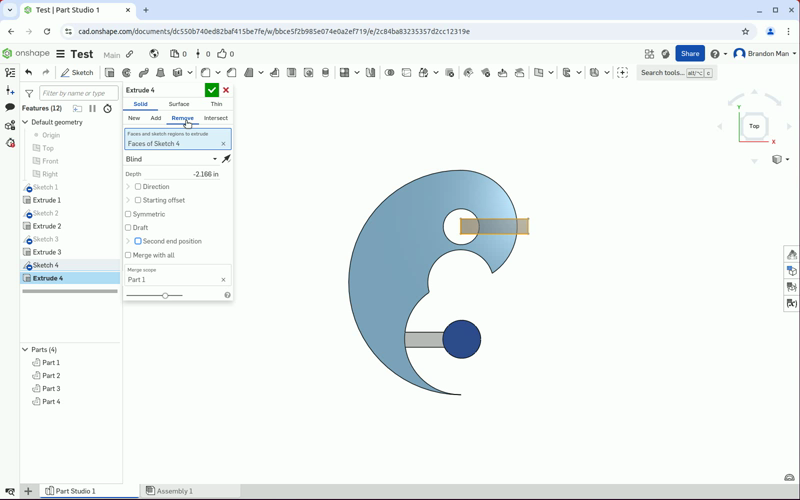
key(space)
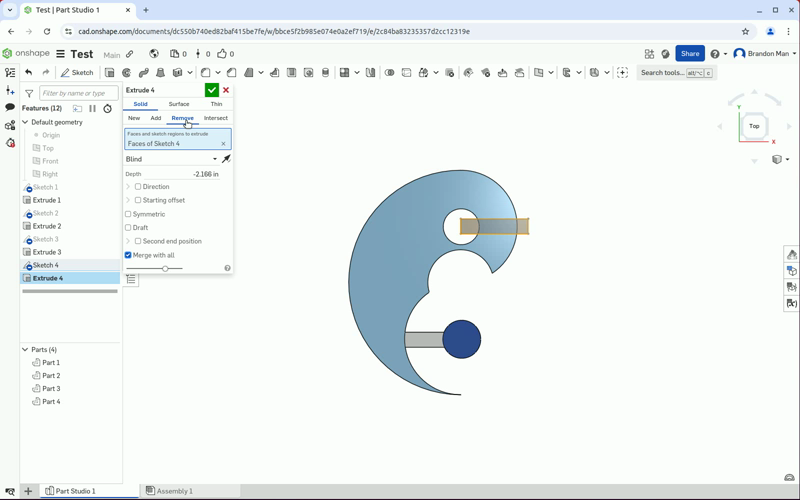
key(enter)
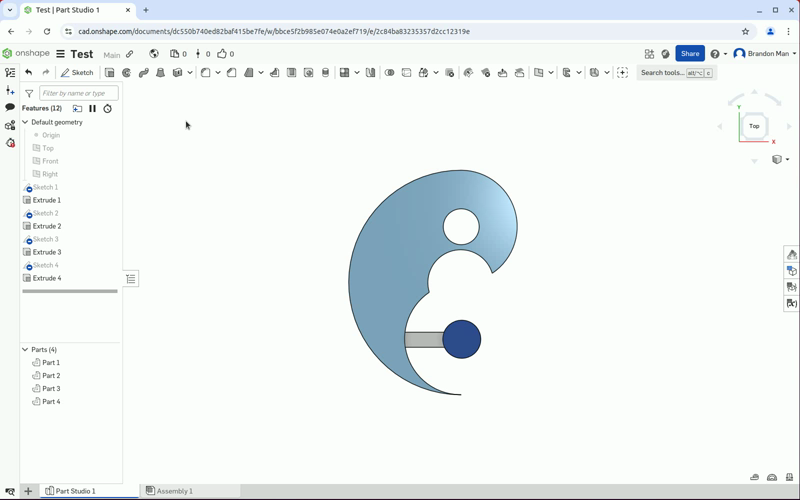
key(shift+h)
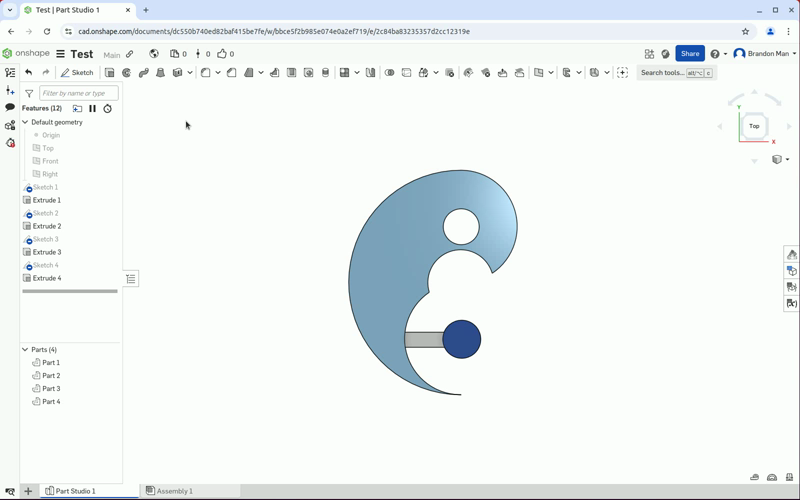
key(shift+h)
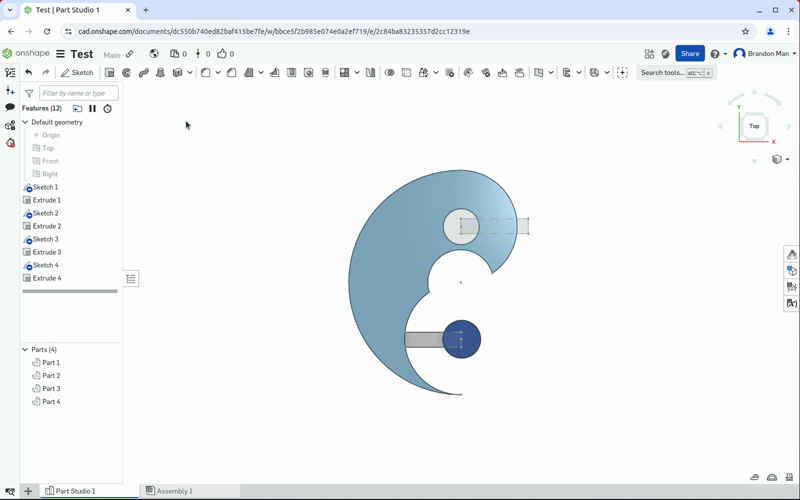
key(shift+7)
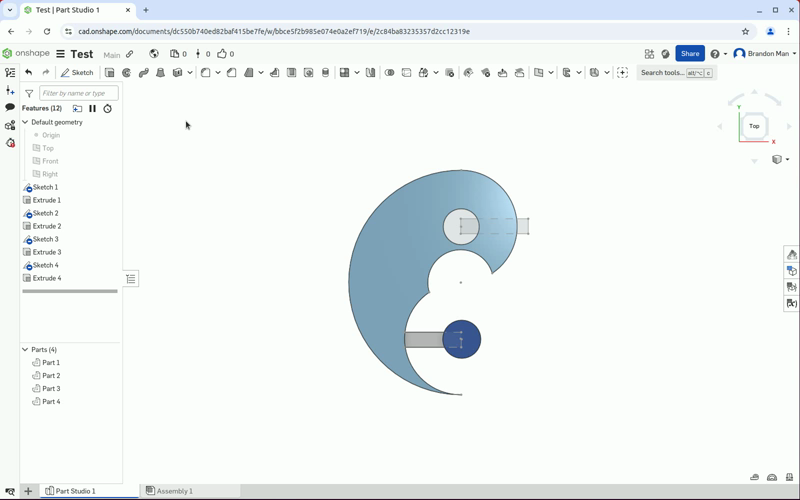
key(up, 3)
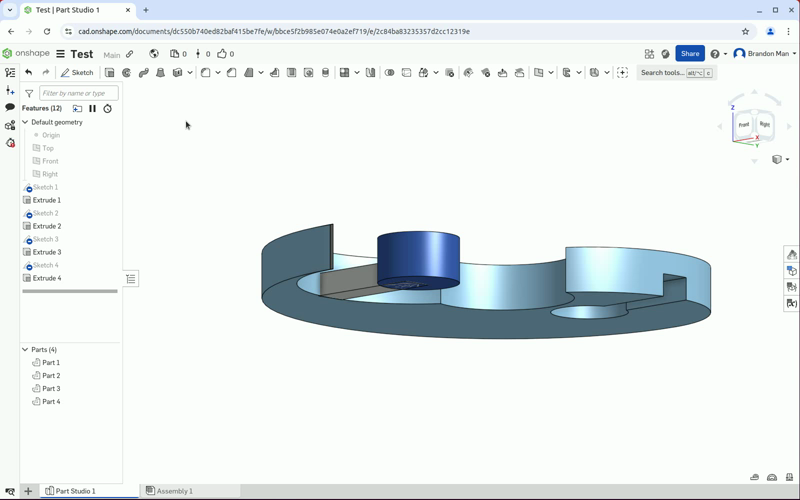
key(left, 3)
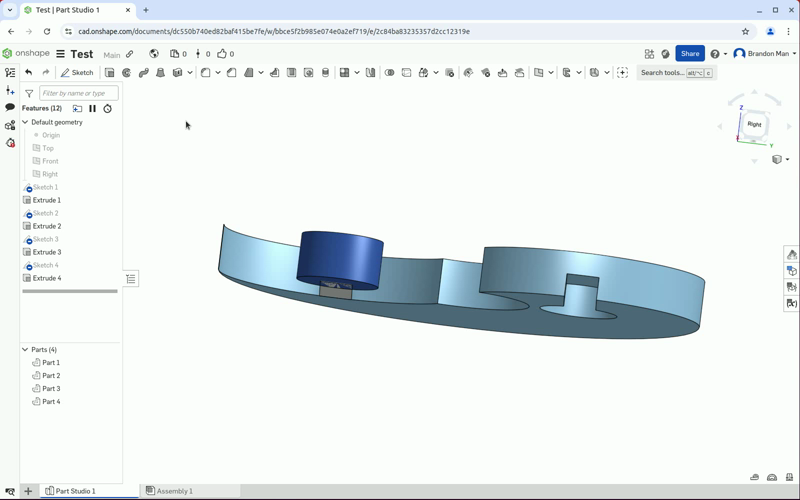
key(right, 3)
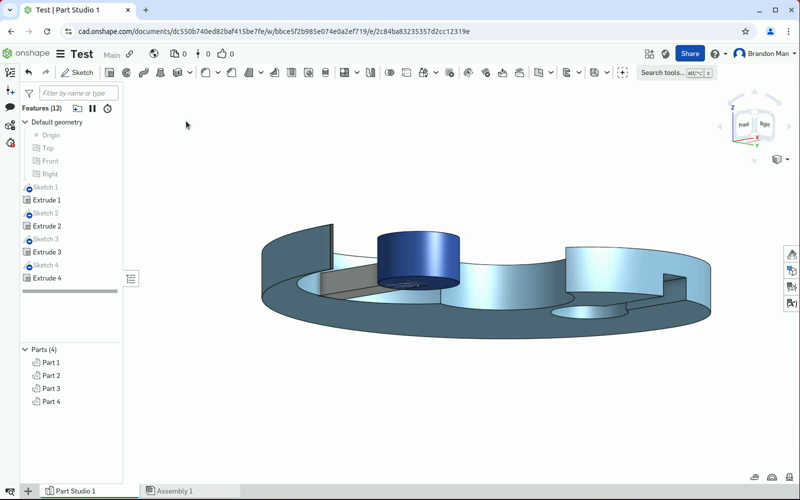
key(down, 3)
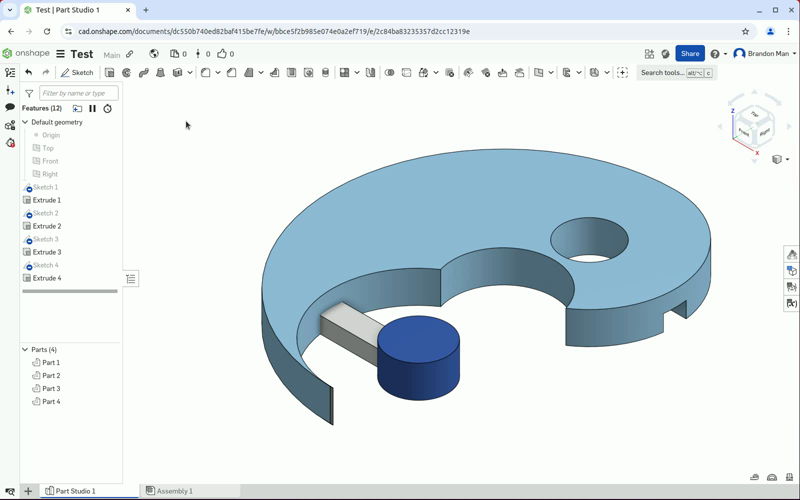
mouse_move(73, 189)
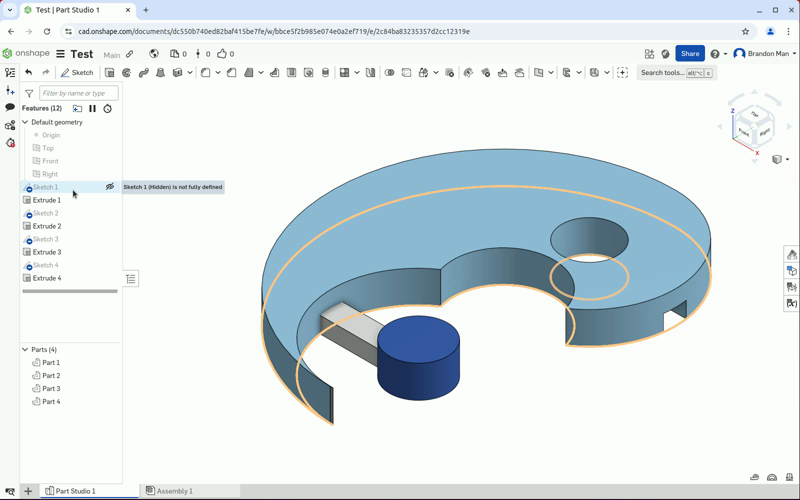
click(73, 189)